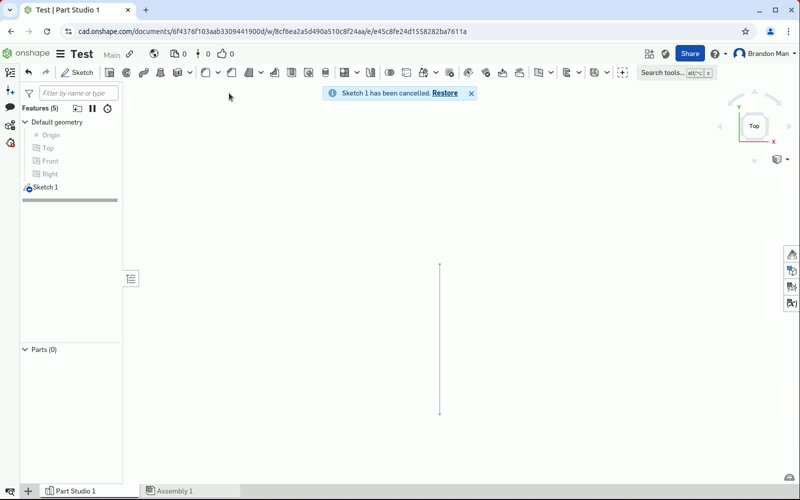
key(shift+h)
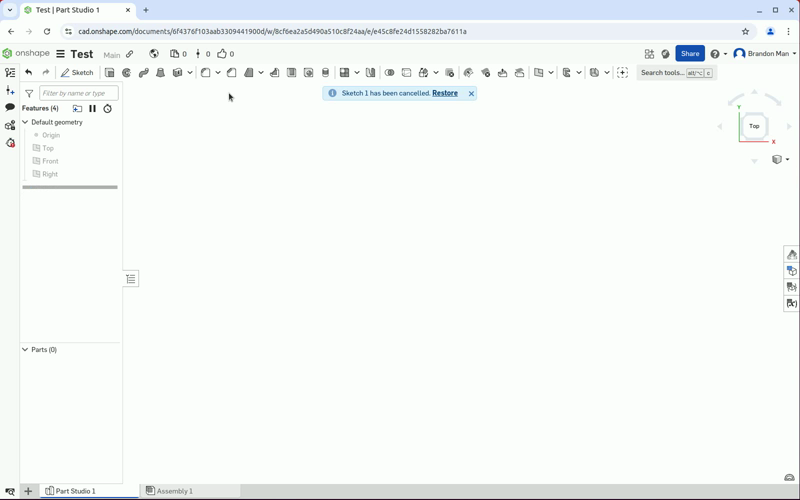
key(shift+s)
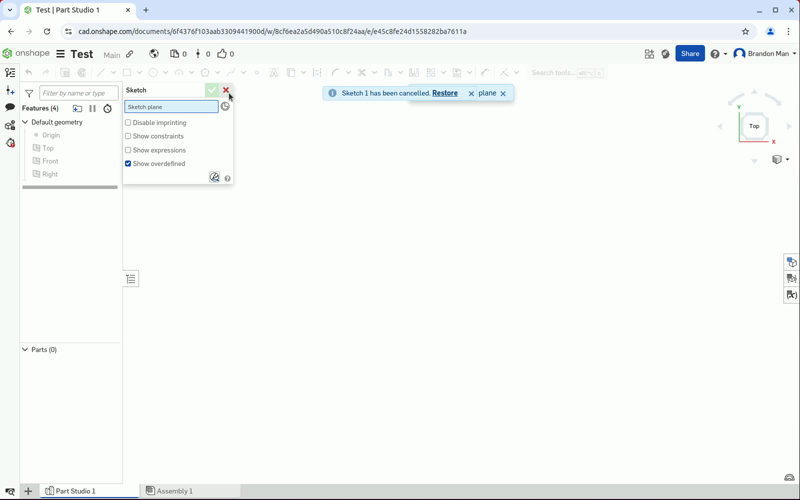
mouse_move(73, 150)
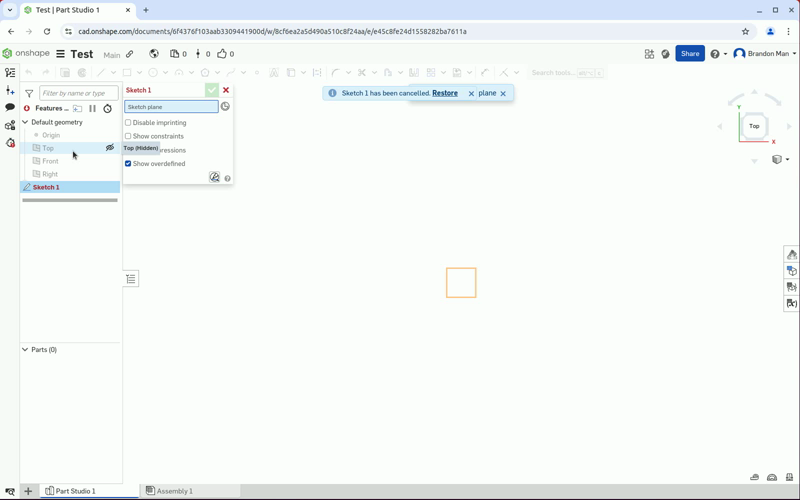
click(73, 150)
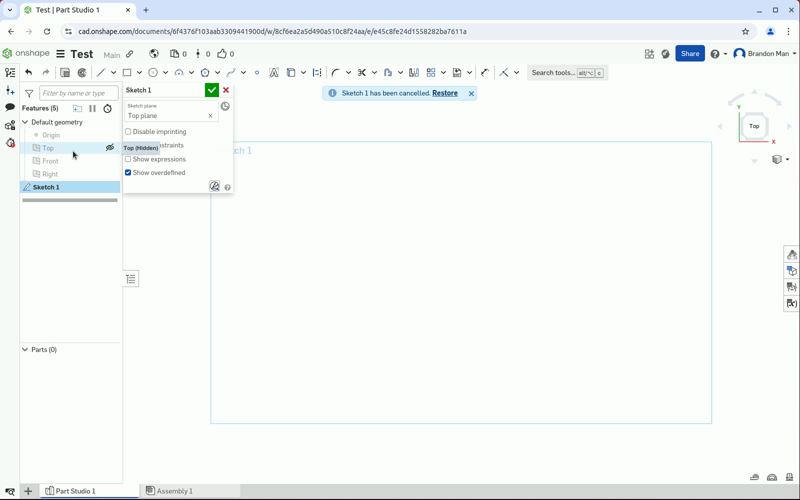
mouse_move(73, 352)
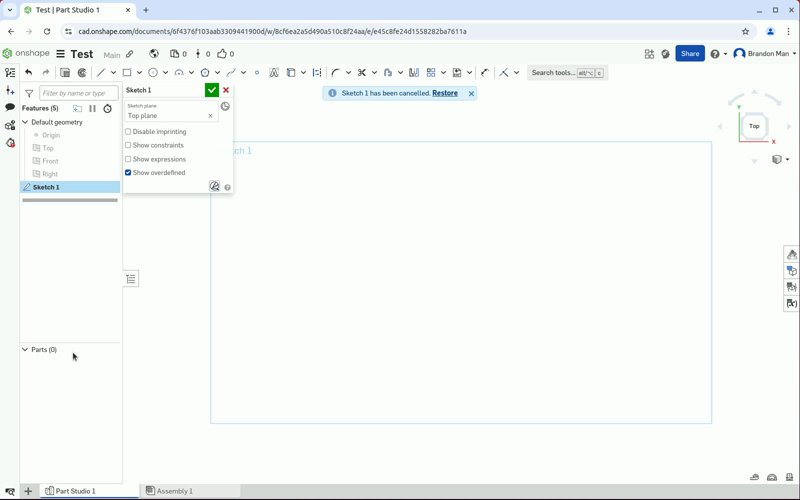
key(y)
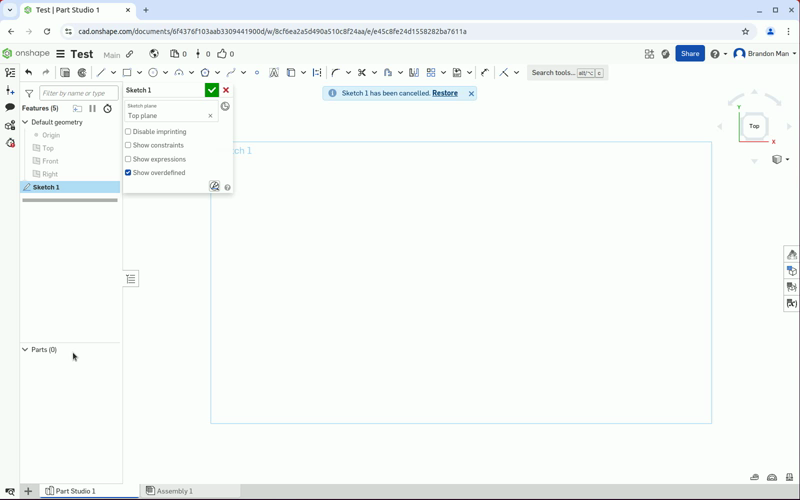
key(a)
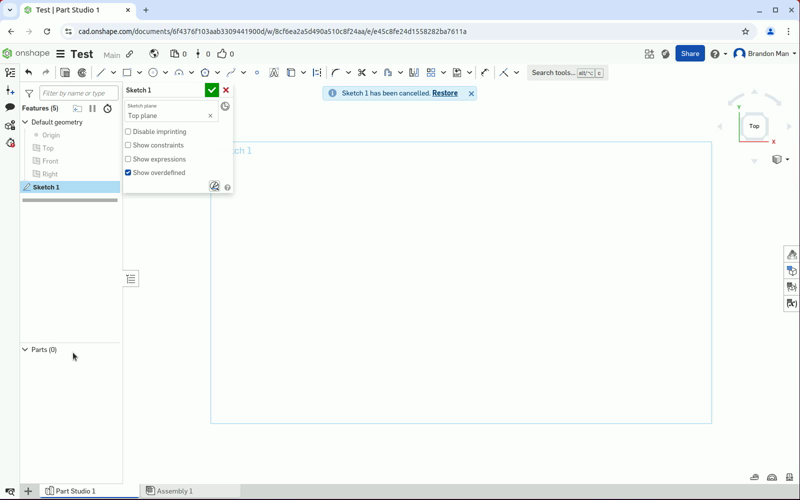
key_down(shift)
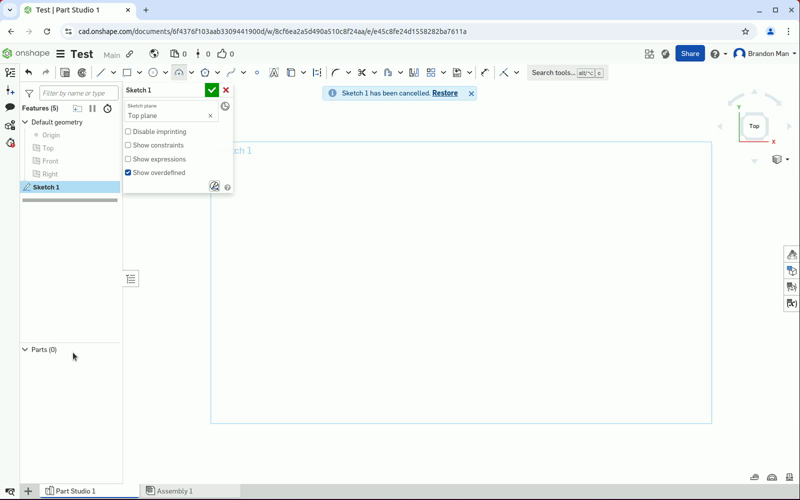
mouse_move(413, 353)
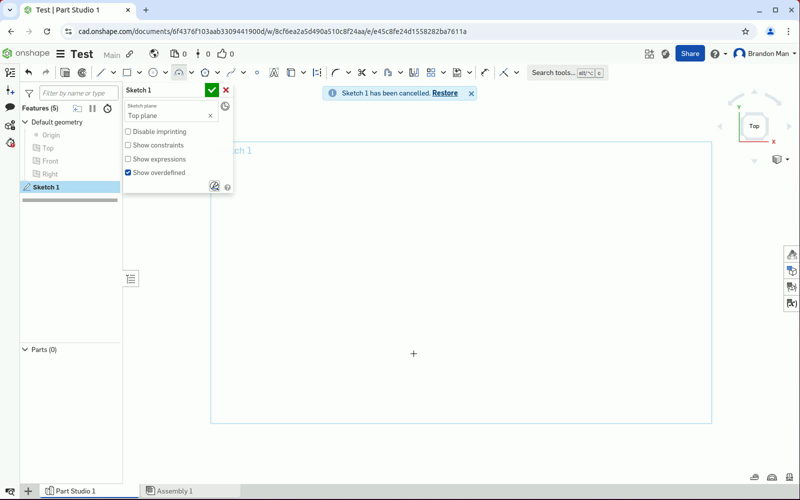
click(413, 353)
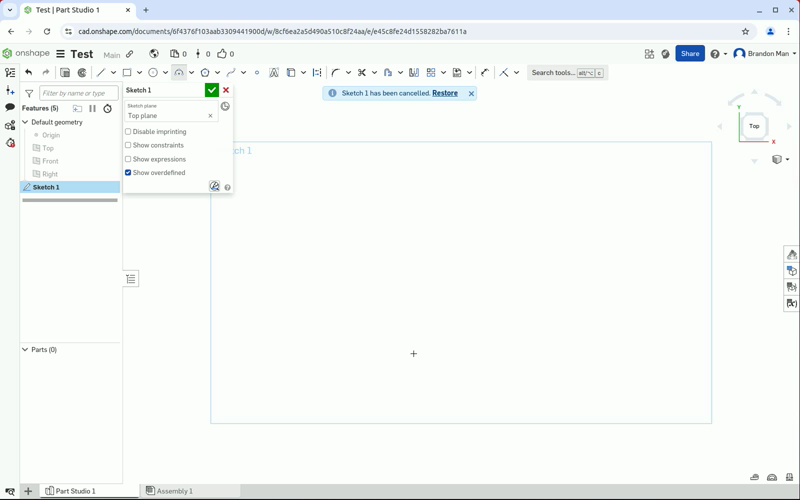
key_up(shift)
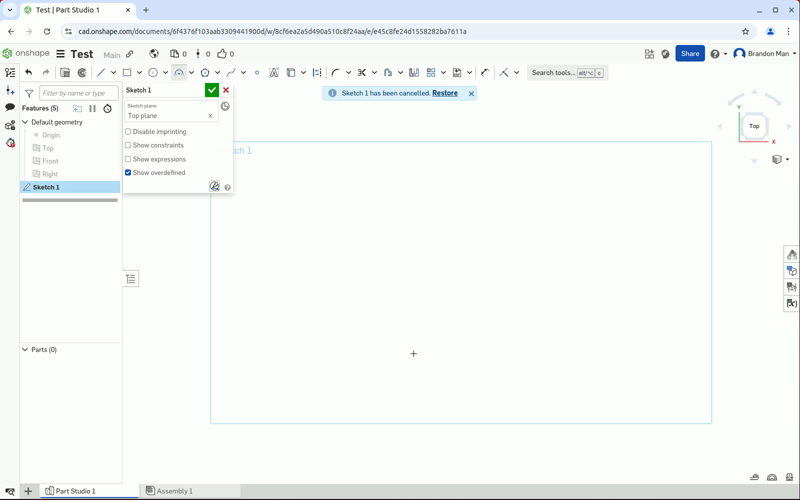
key_down(shift)
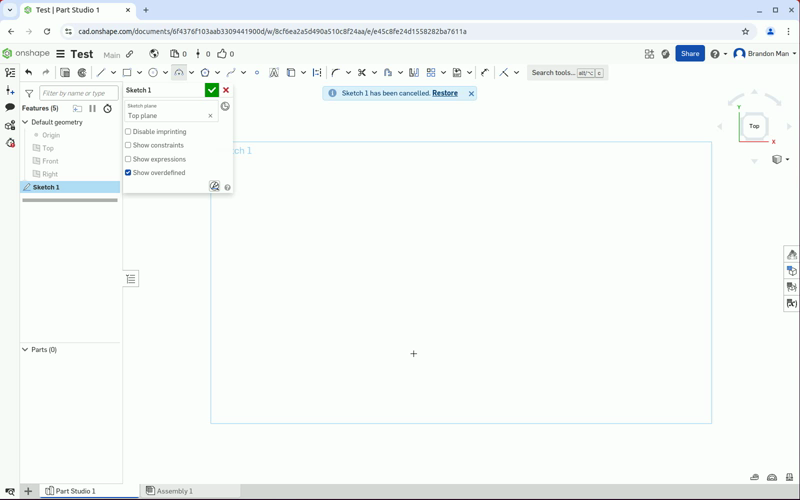
mouse_move(509, 353)
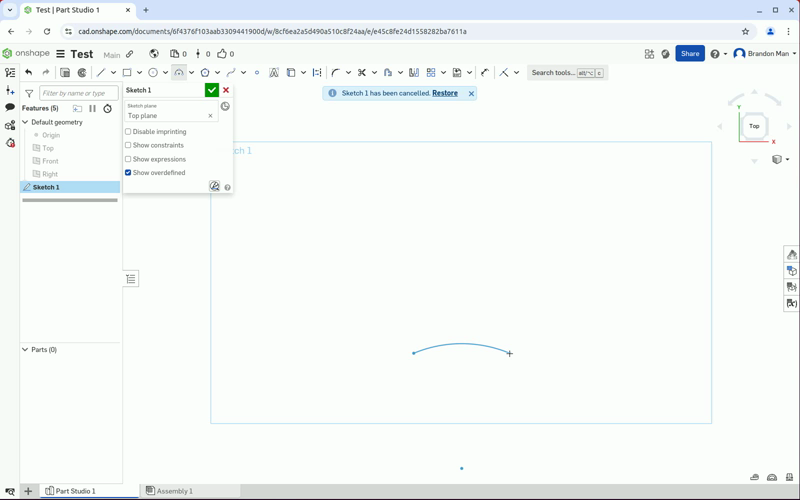
click(509, 353)
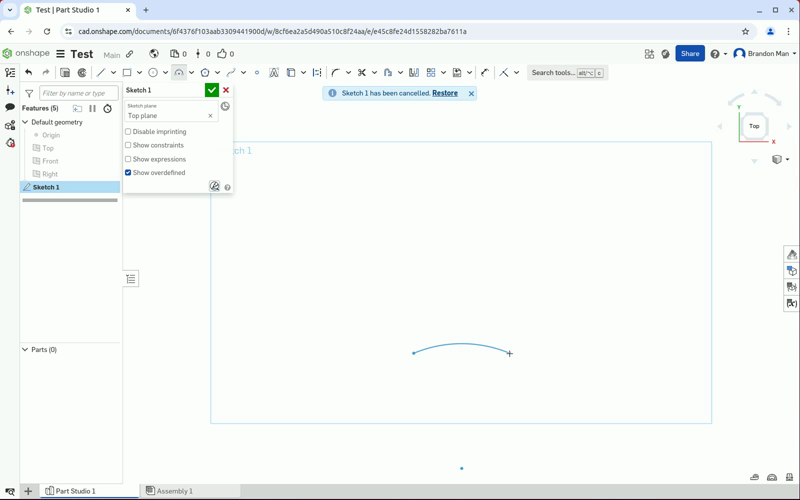
mouse_move(461, 198)
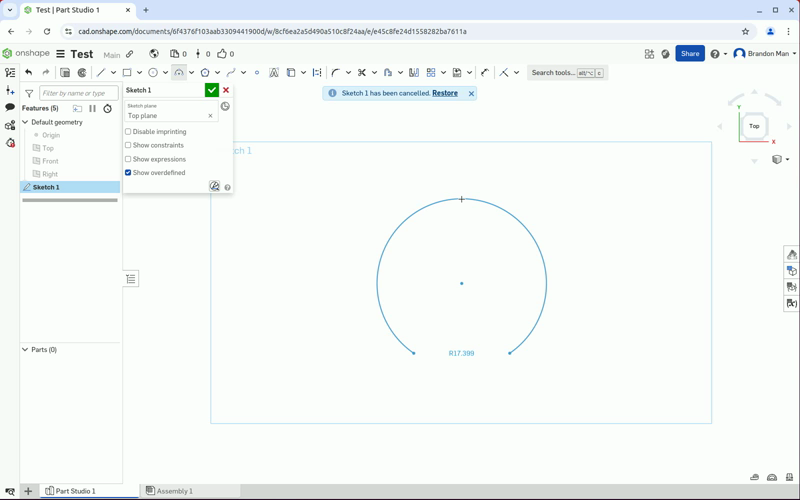
click(461, 198)
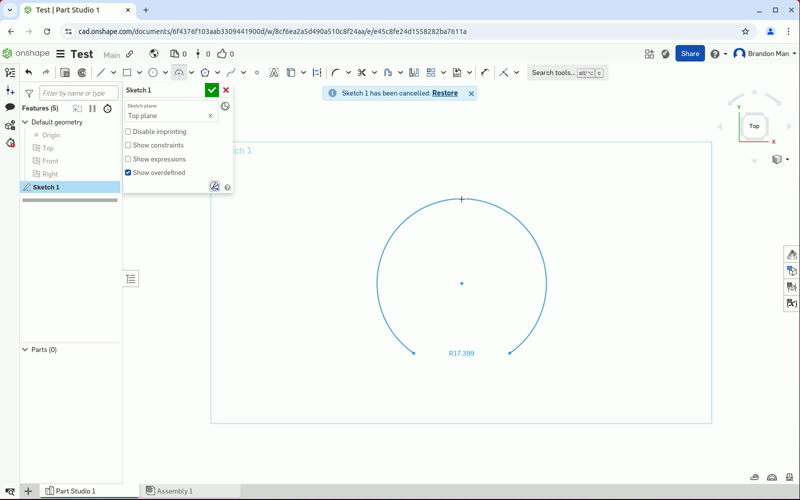
key_up(shift)
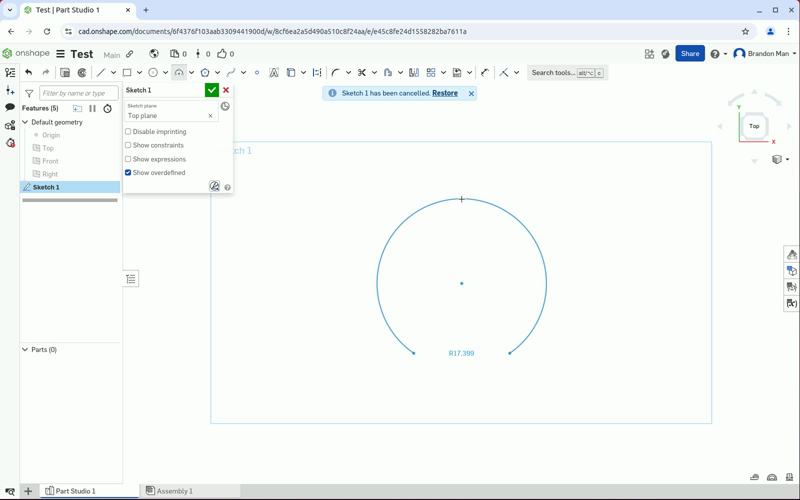
key(esc)
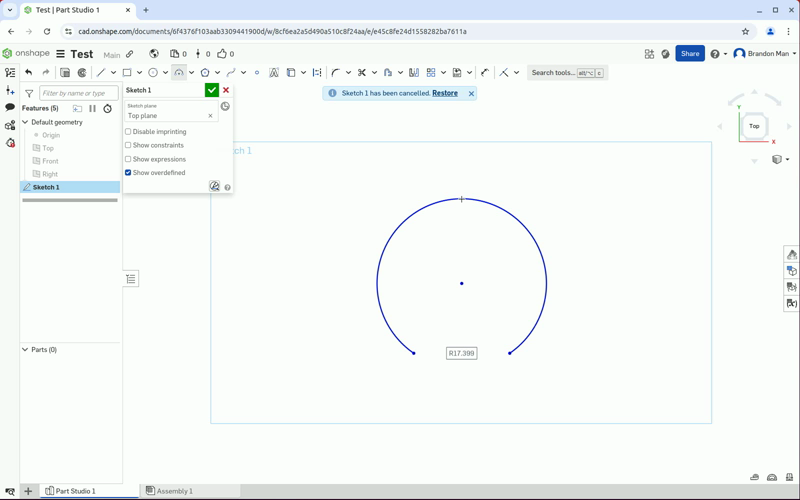
key(l)
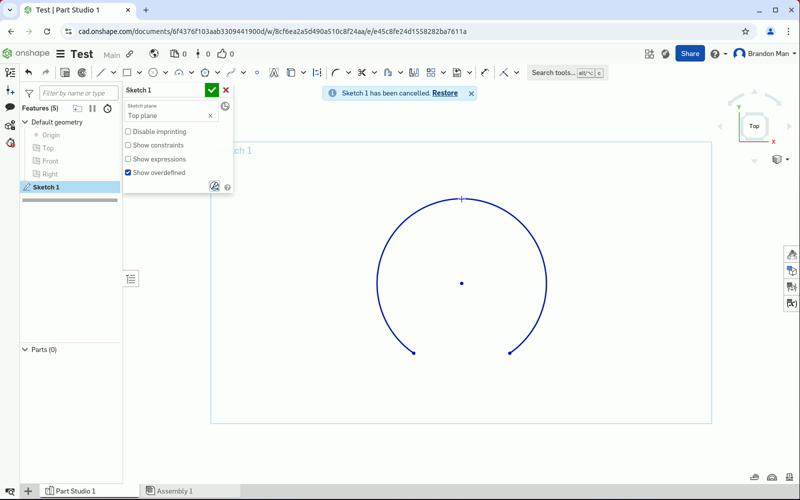
mouse_move(509, 353)
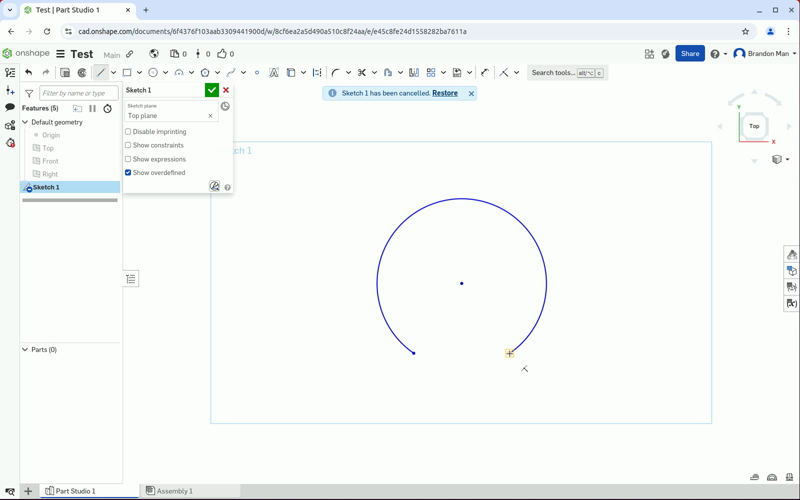
click(509, 353)
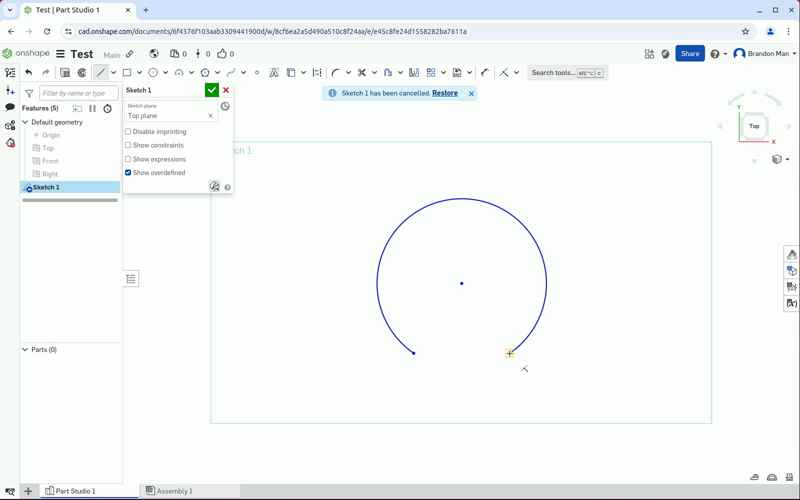
key_down(shift)
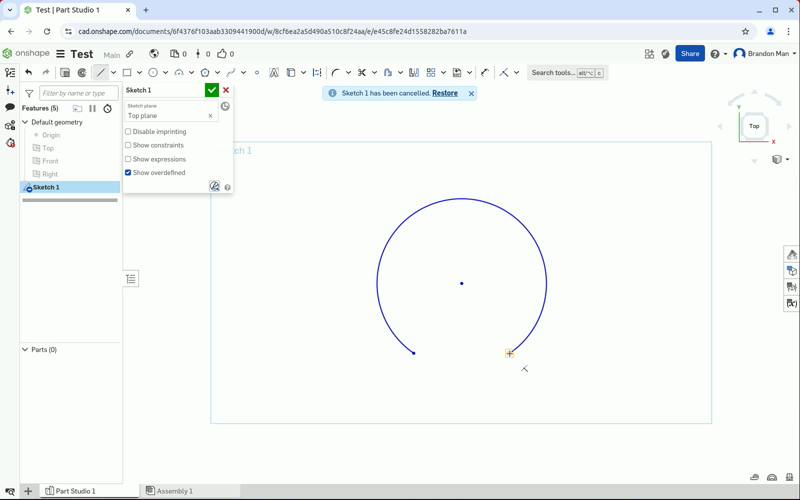
mouse_move(539, 353)
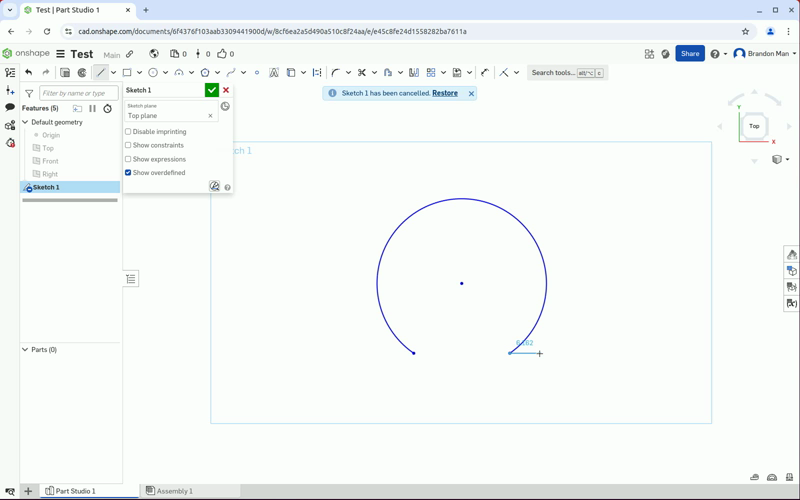
mouse_move(509, 299)
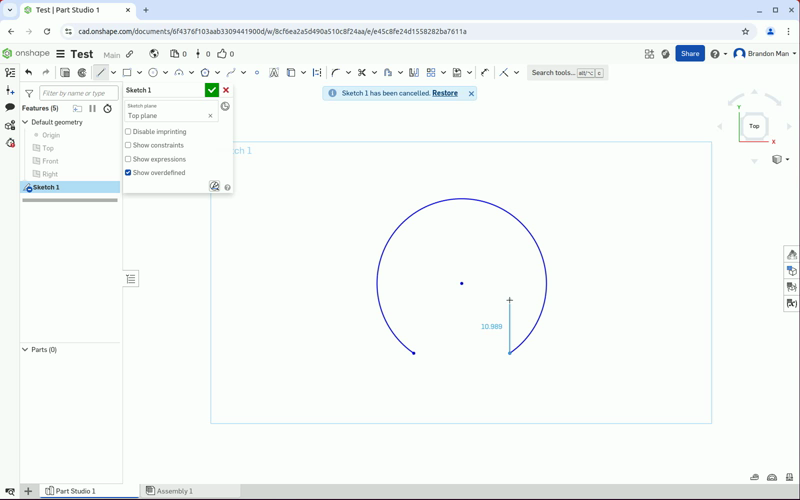
click(509, 299)
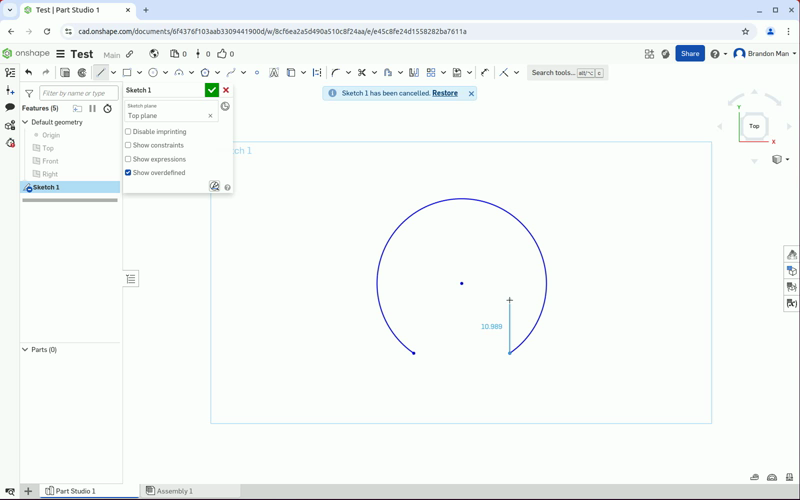
key_up(shift)
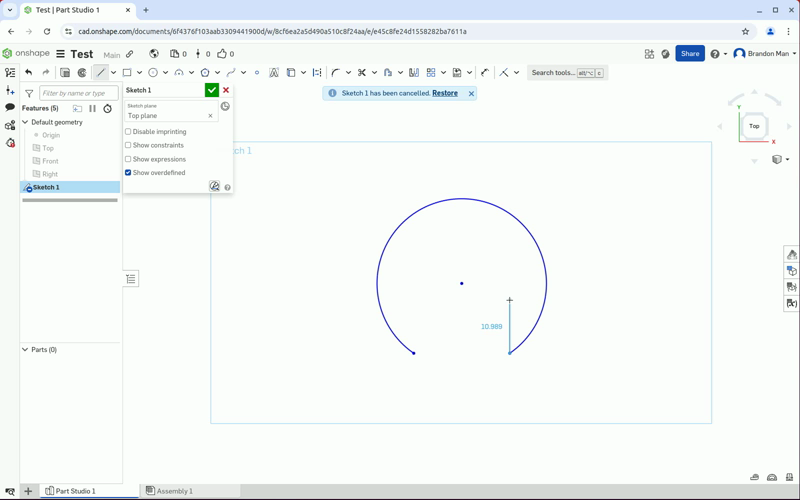
key(esc)
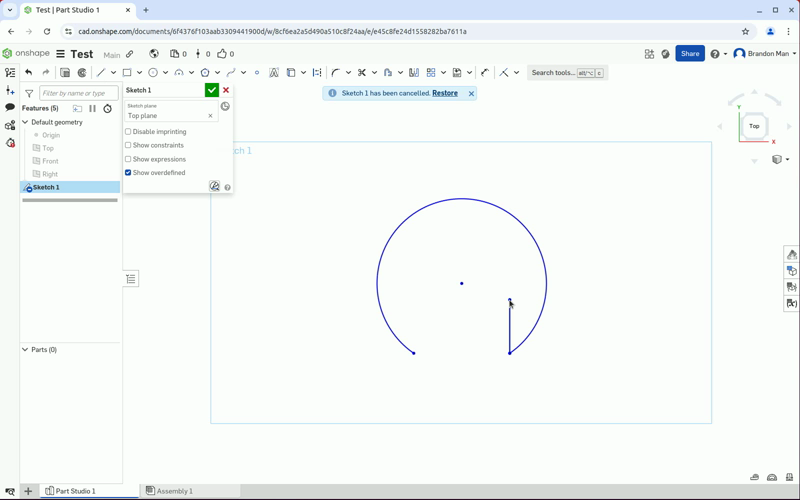
key(a)
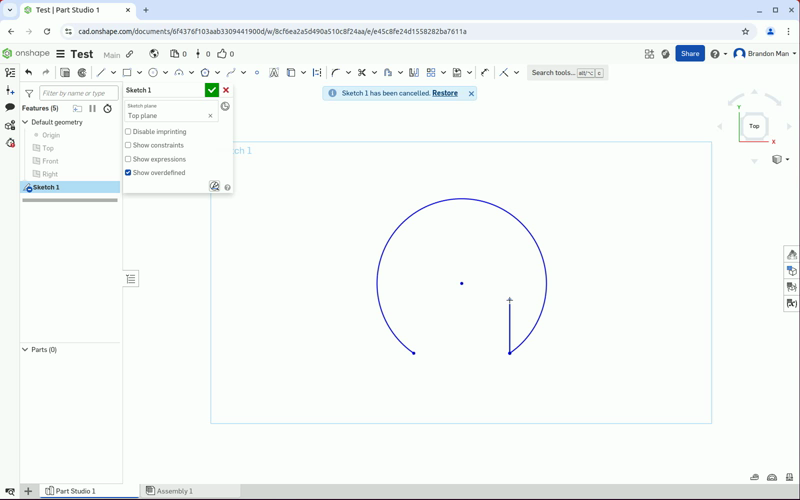
mouse_move(509, 299)
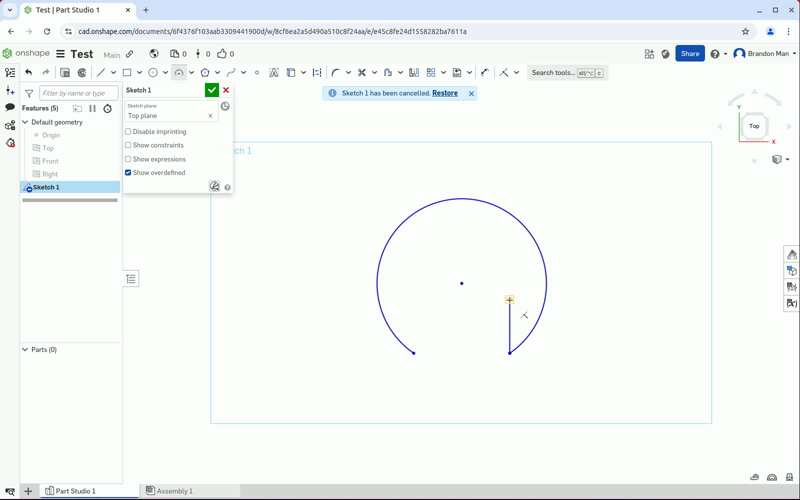
click(509, 299)
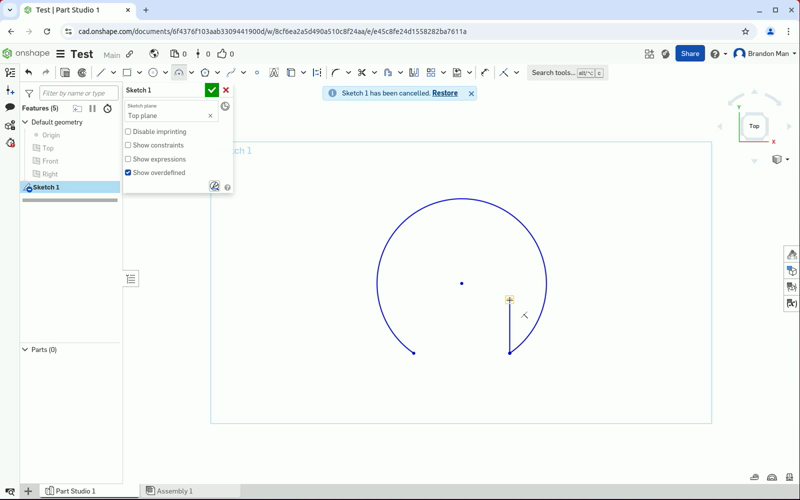
key_down(shift)
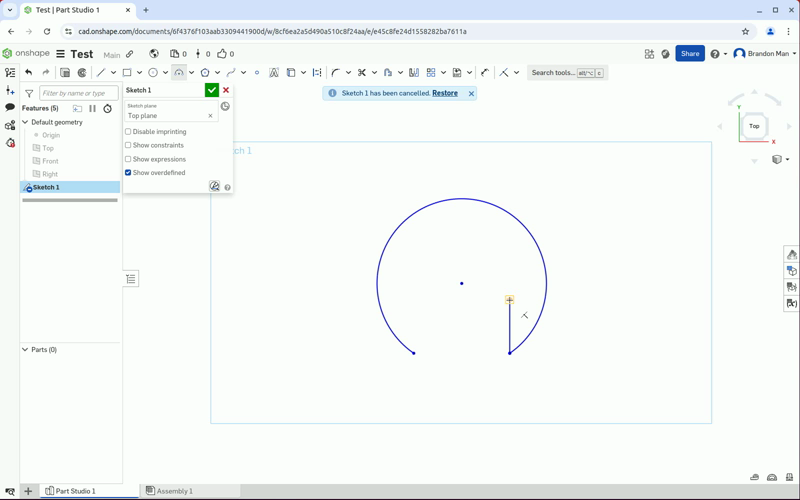
mouse_move(413, 301)
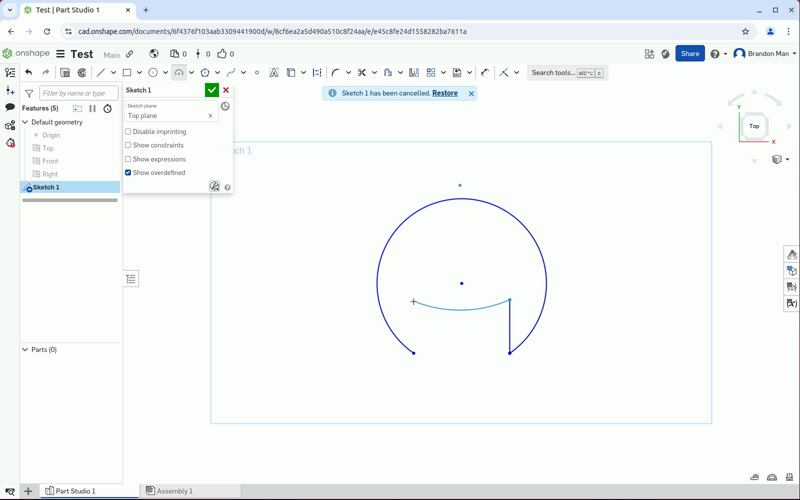
click(413, 301)
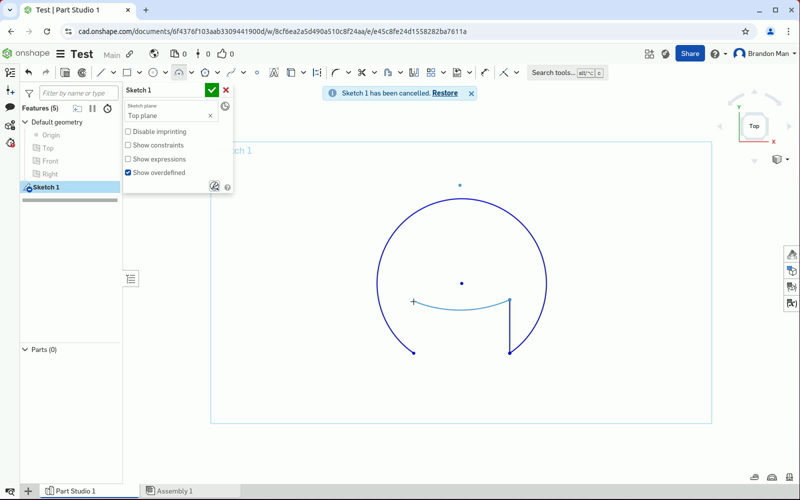
mouse_move(460, 233)
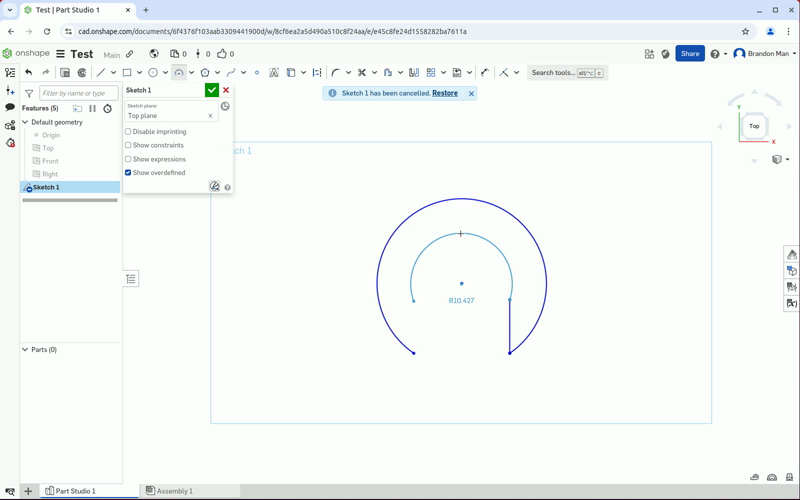
click(460, 233)
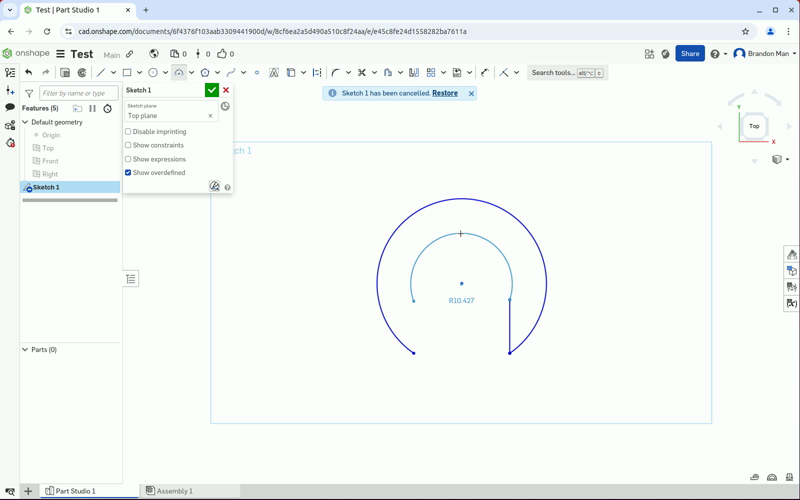
key_up(shift)
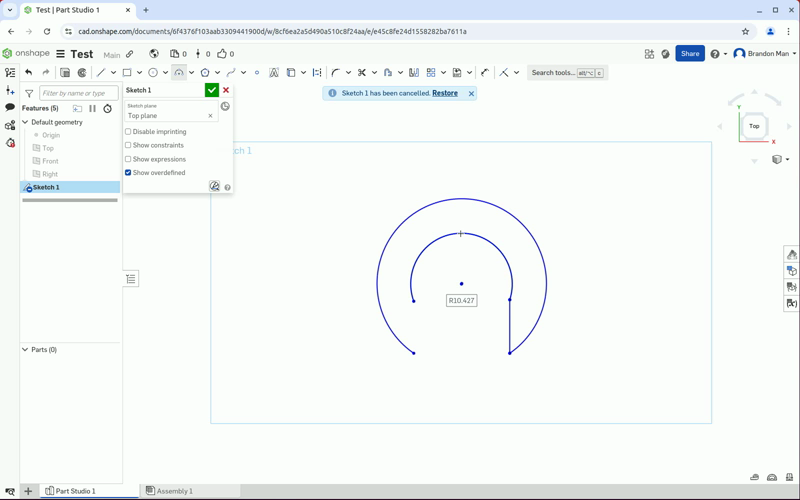
key(esc)
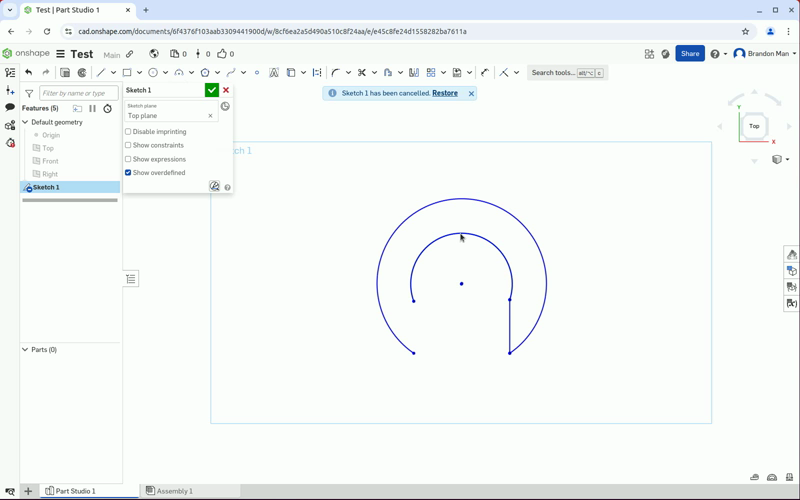
key(l)
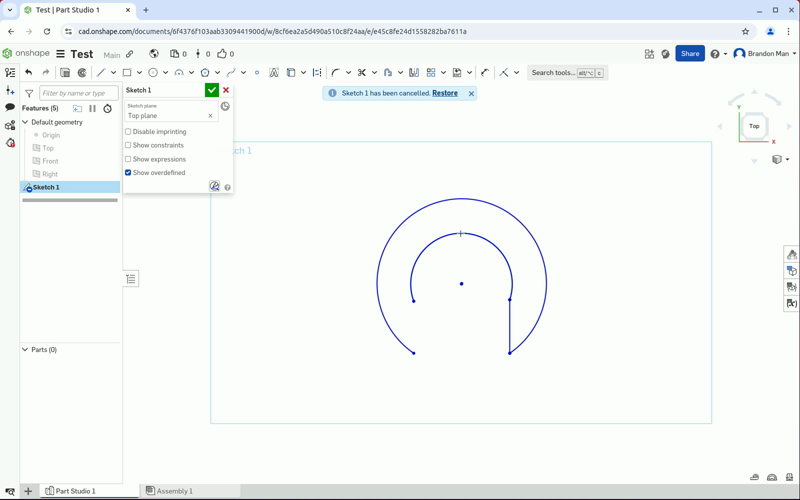
mouse_move(413, 301)
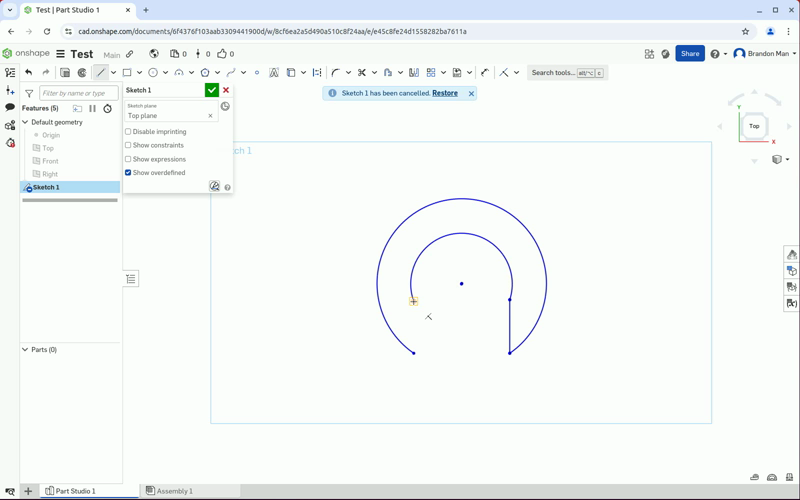
click(413, 301)
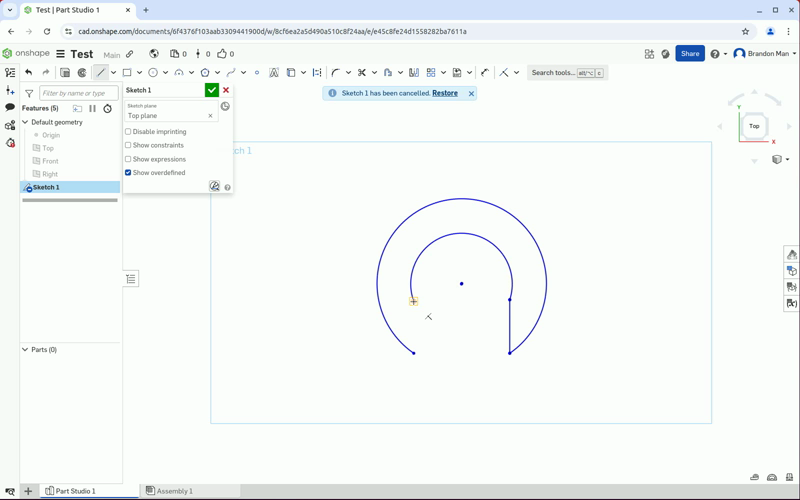
mouse_move(444, 301)
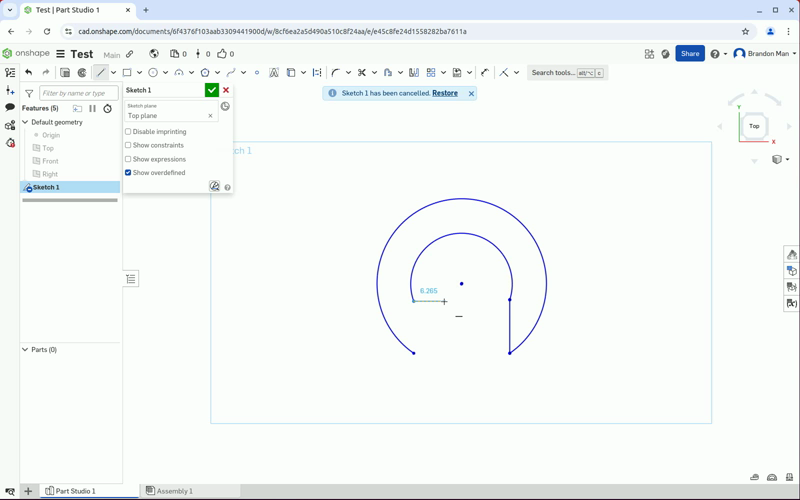
key_down(shift)
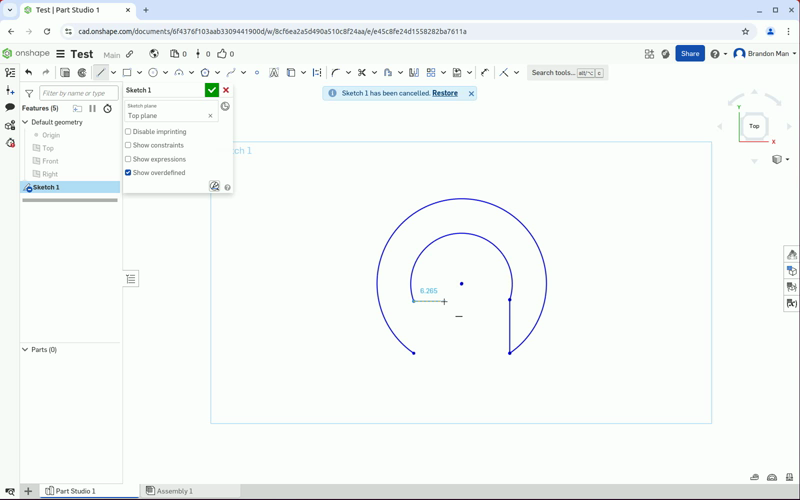
mouse_move(413, 353)
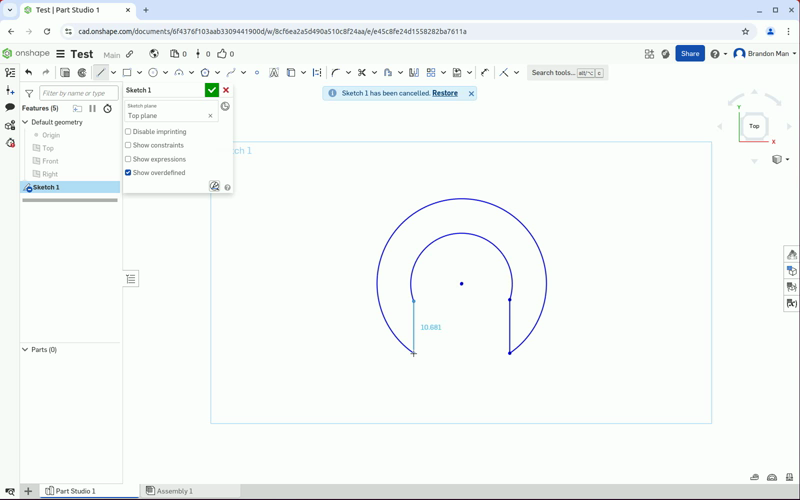
key_up(shift)
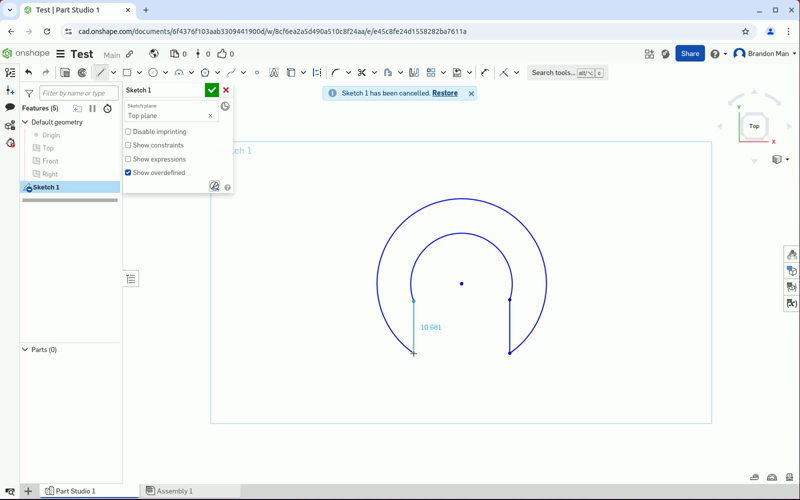
click(413, 353)
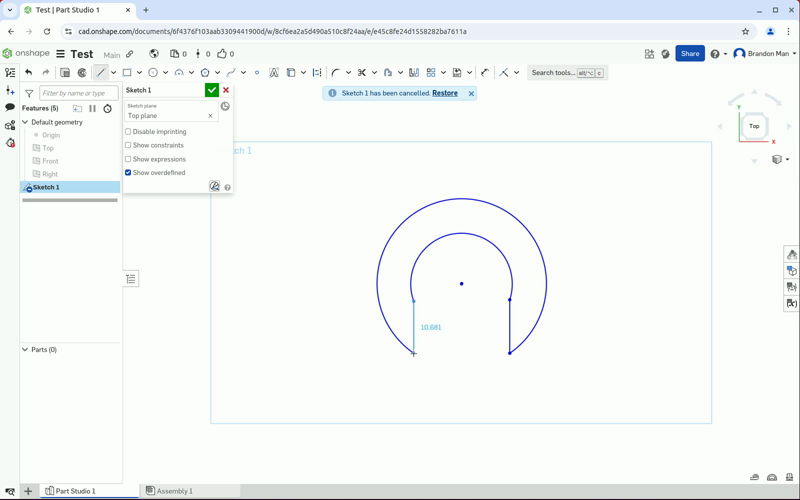
key(esc)
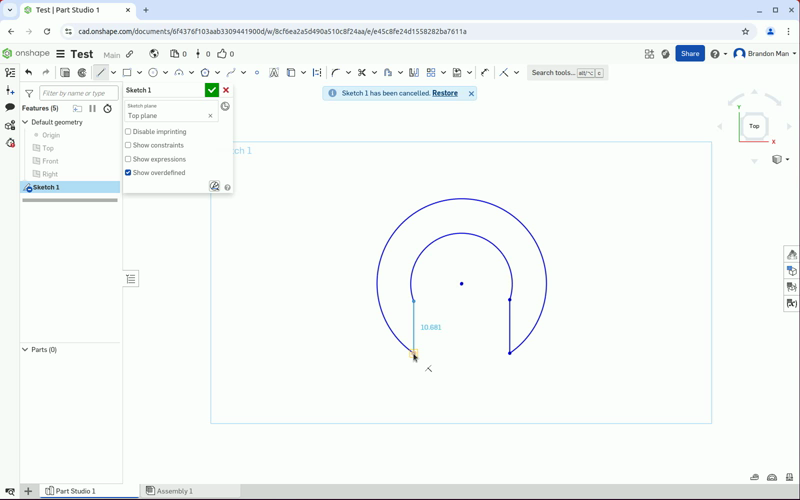
mouse_move(527, 308)
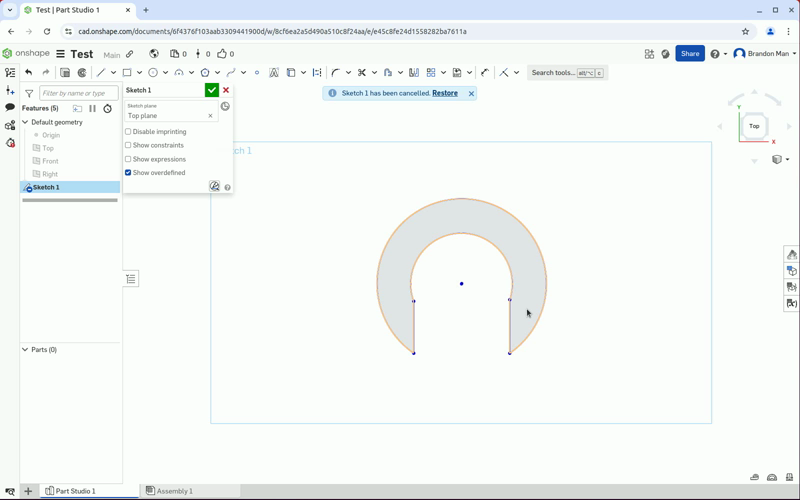
click(527, 308)
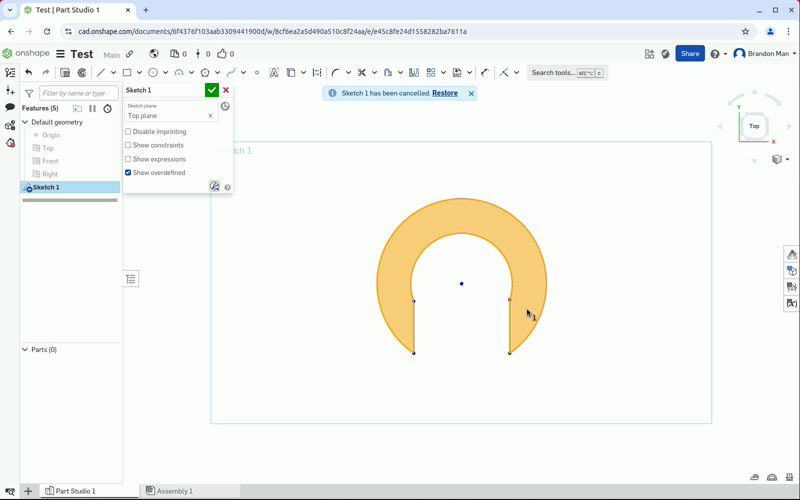
mouse_move(73, 352)
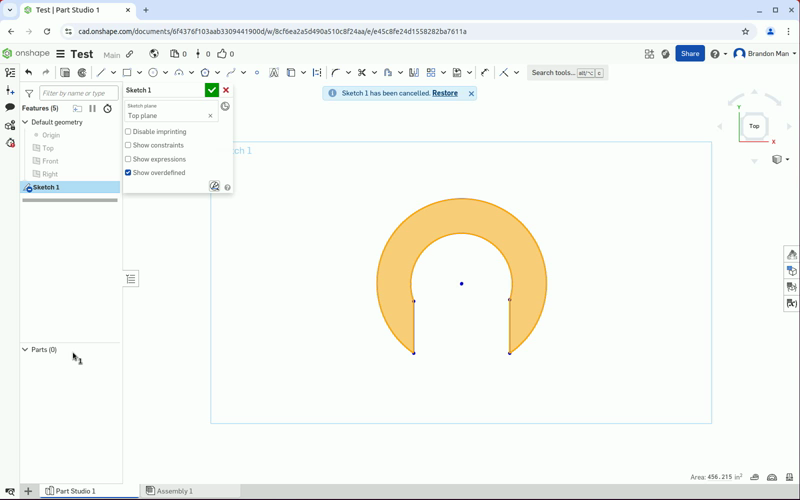
key(shift+y)
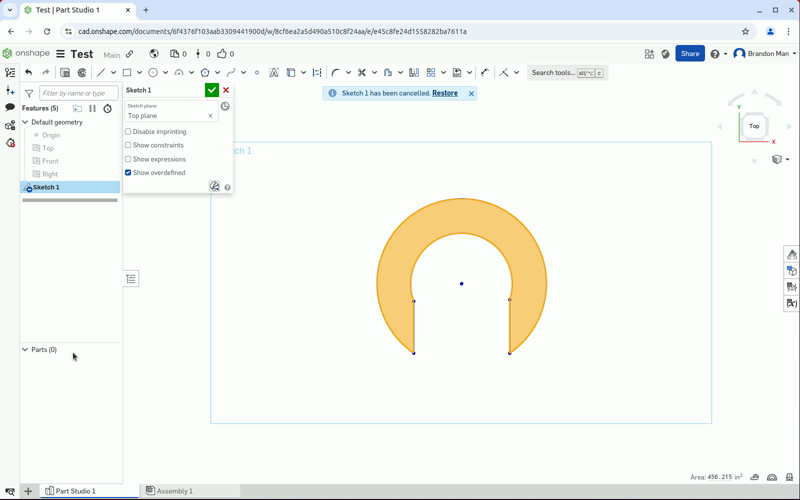
key(shift+e)
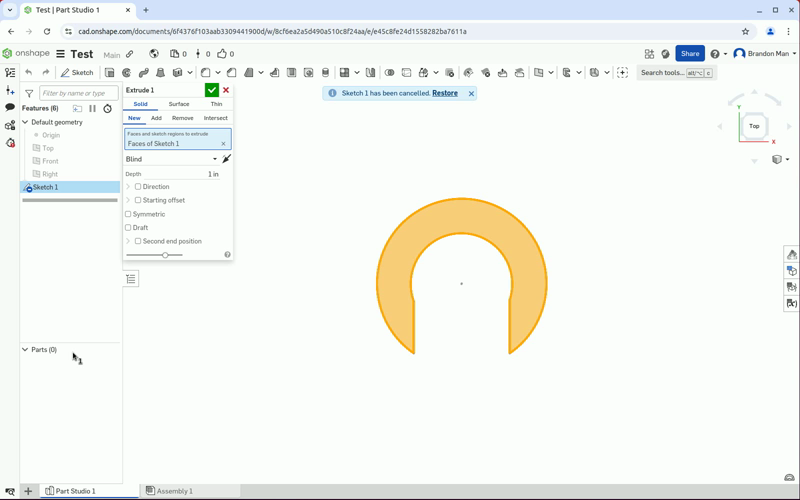
mouse_move(143, 106)
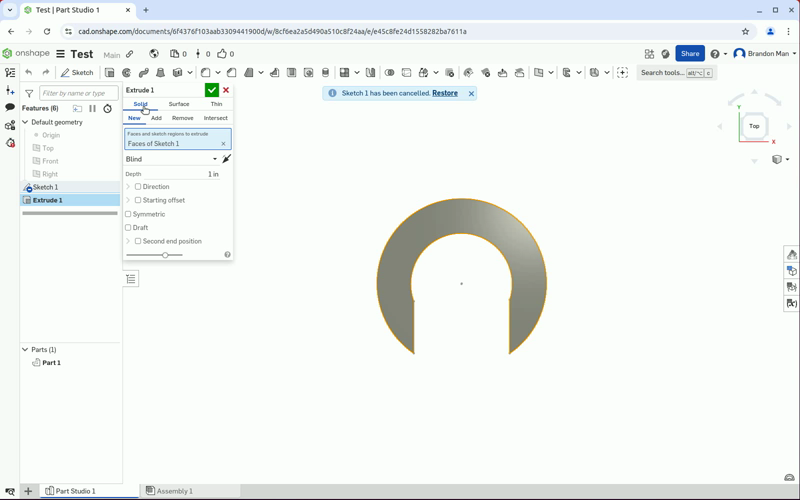
click(143, 106)
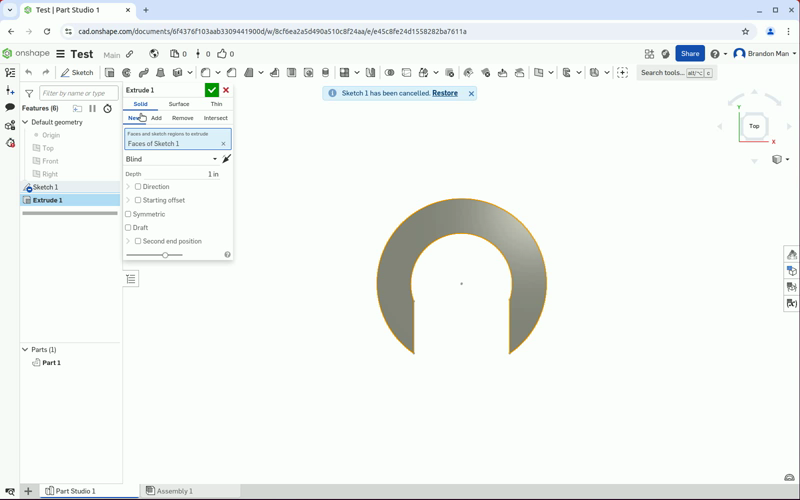
mouse_move(137, 120)
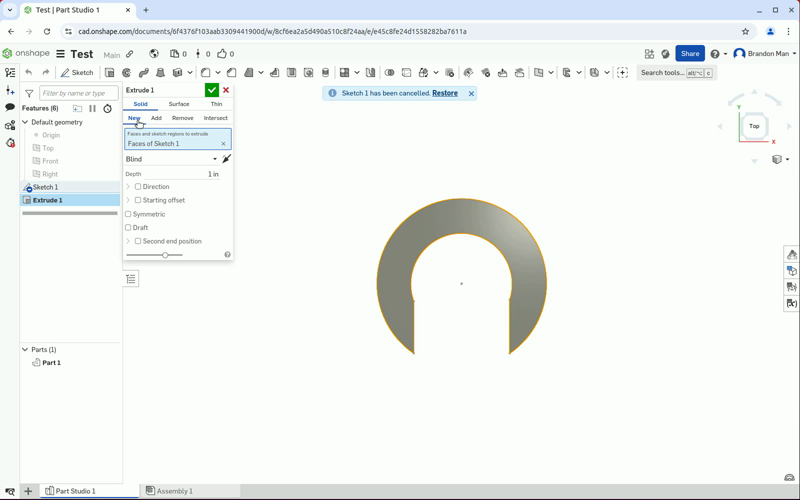
click(137, 120)
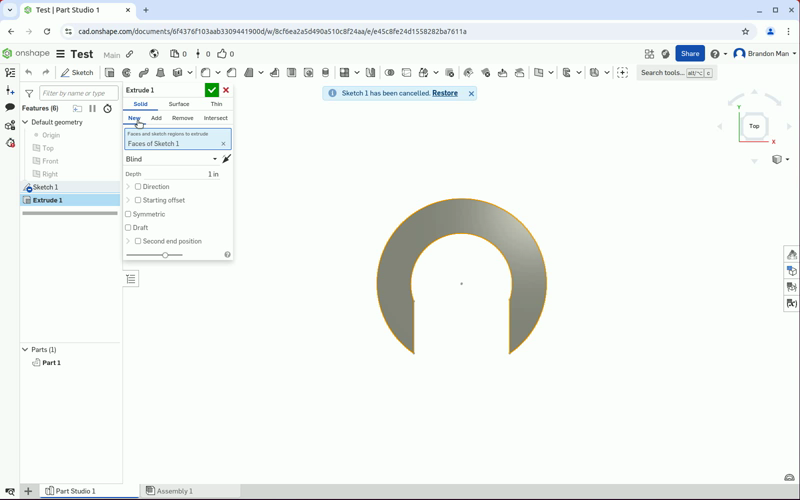
key(tab, 4)
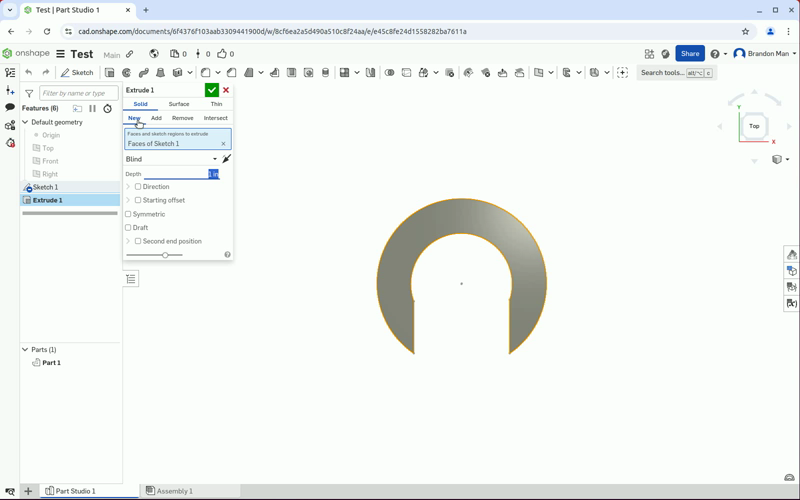
text(23.108)
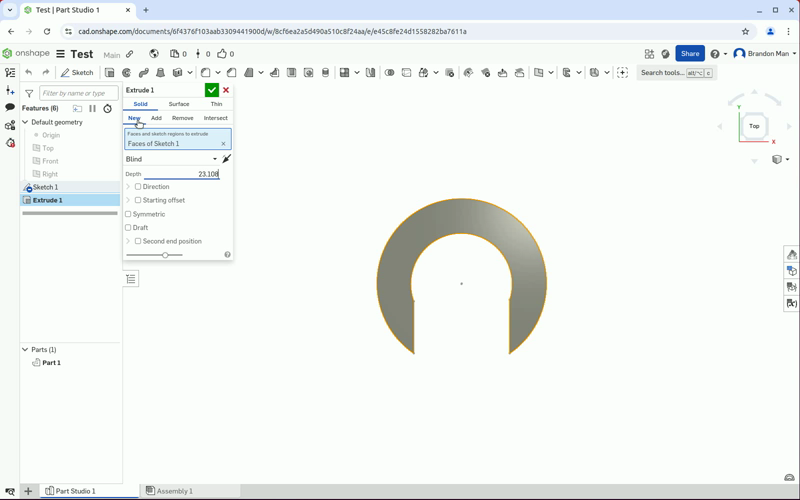
key(enter)
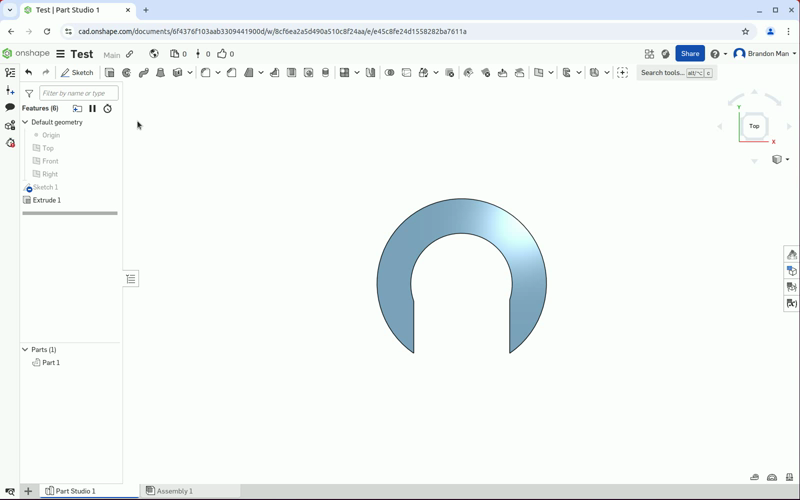
key(shift+h)
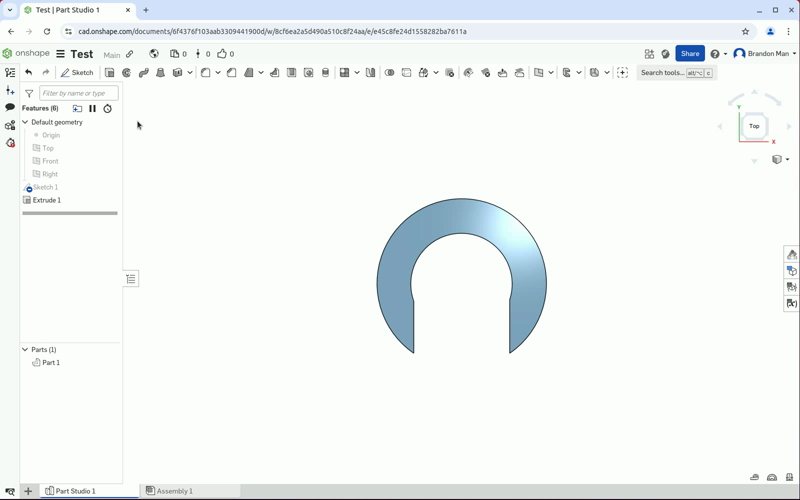
key(shift+h)
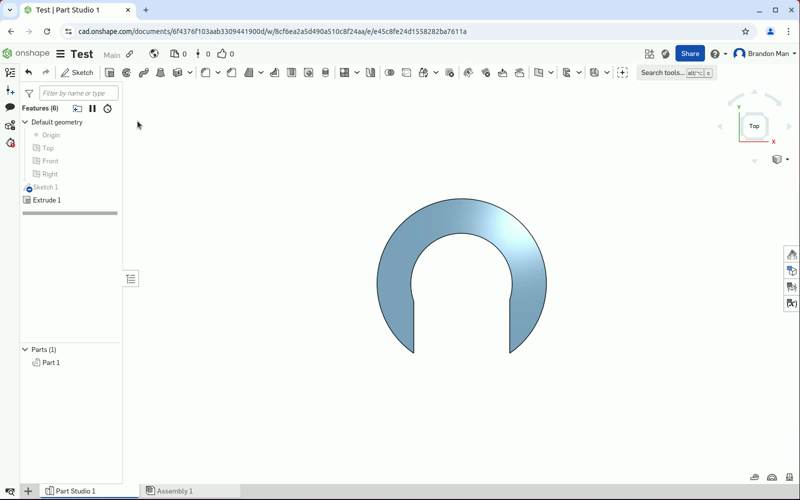
mouse_move(73, 189)
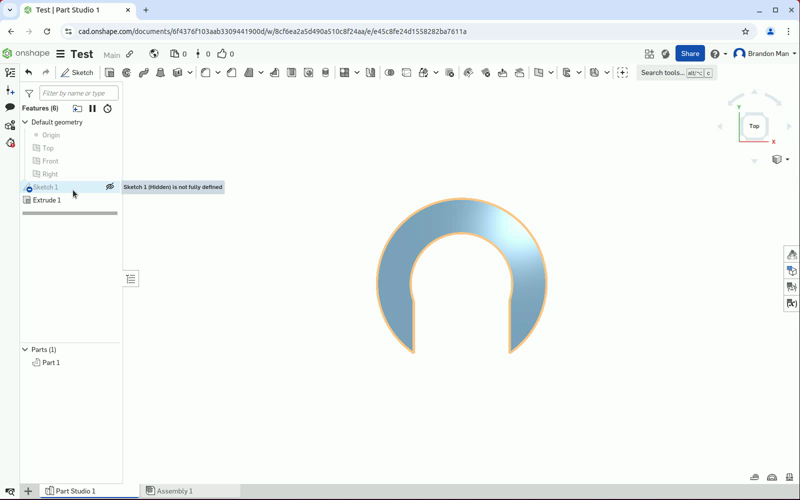
click(73, 189)
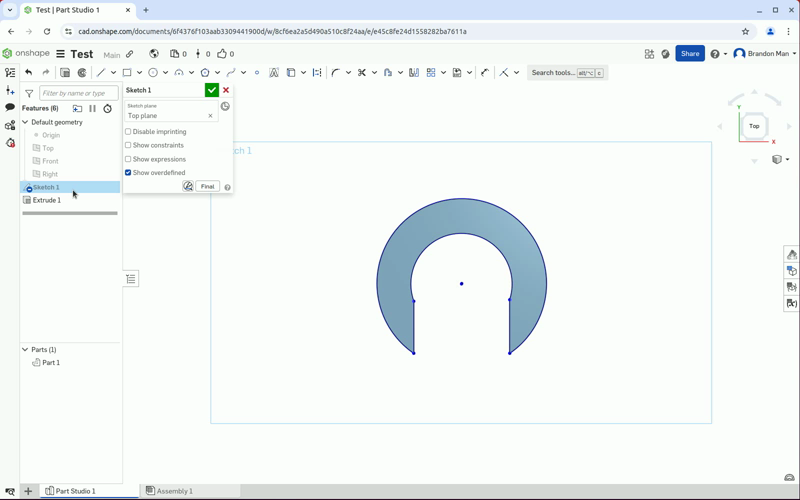
mouse_move(229, 92)
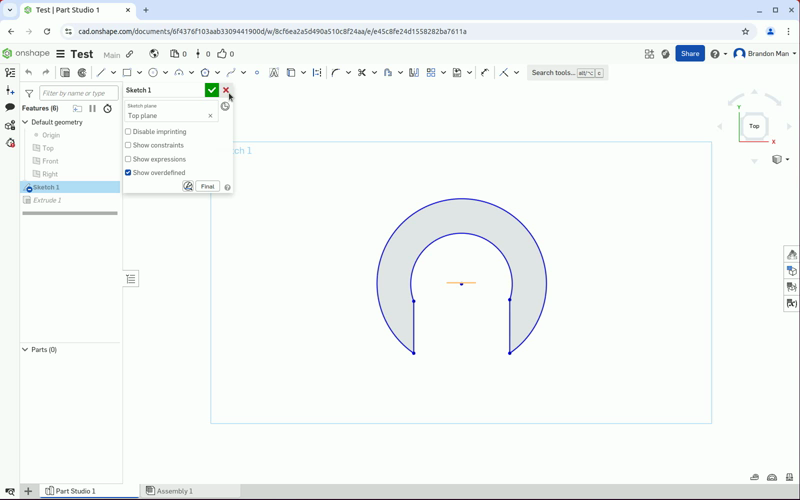
click(229, 92)
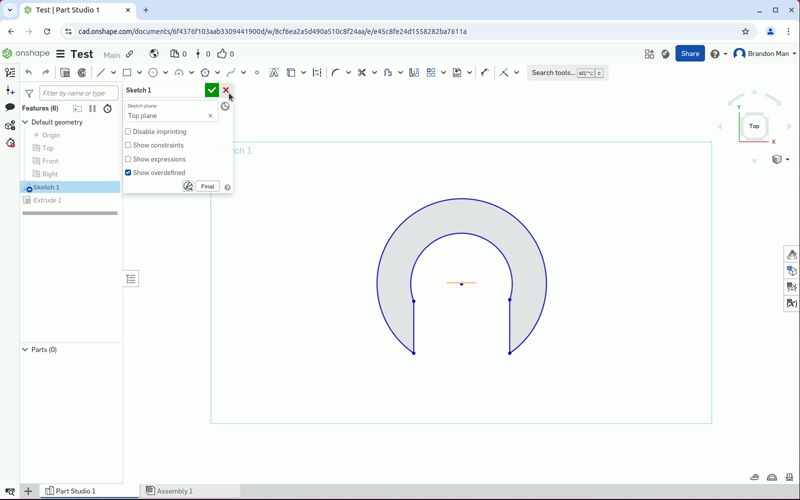
key(shift+s)
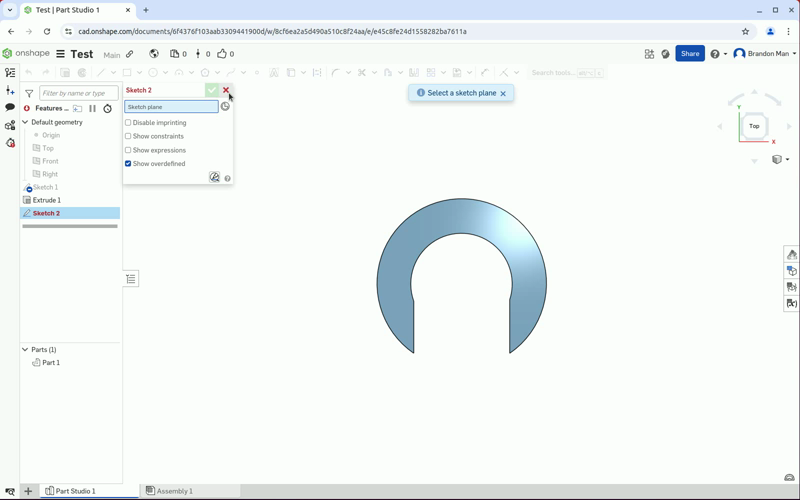
mouse_move(73, 150)
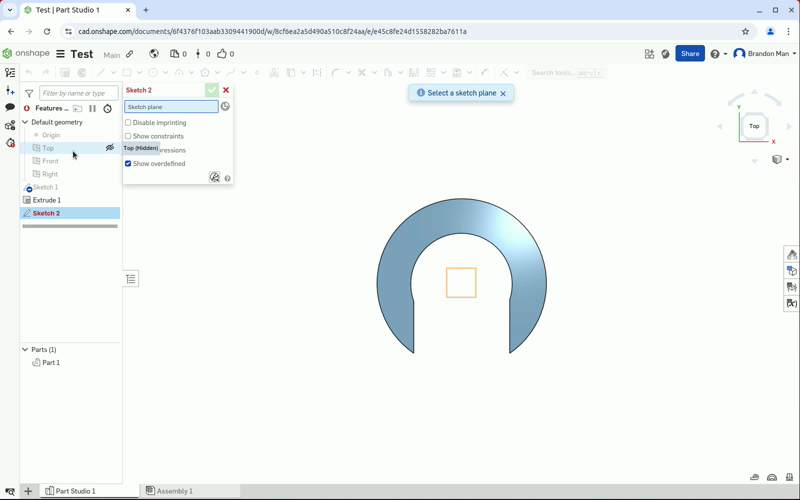
click(73, 150)
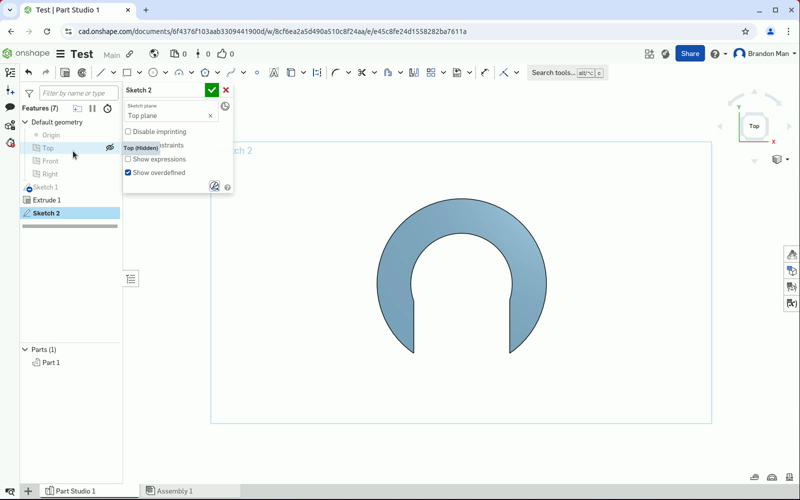
mouse_move(73, 352)
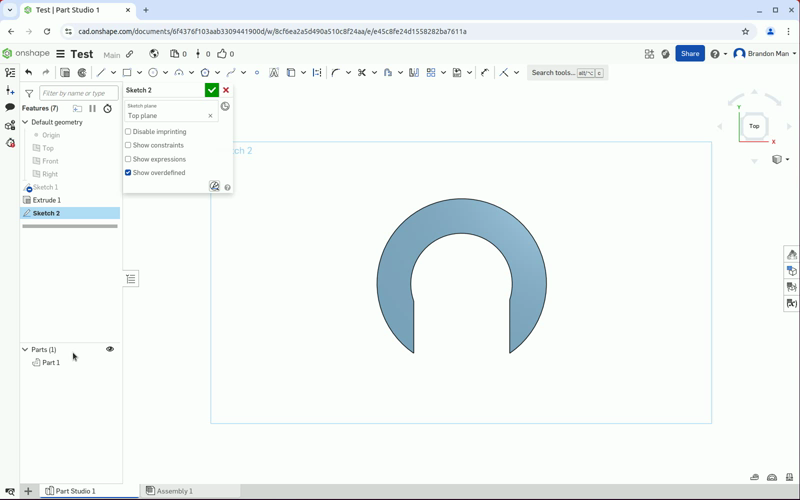
key(y)
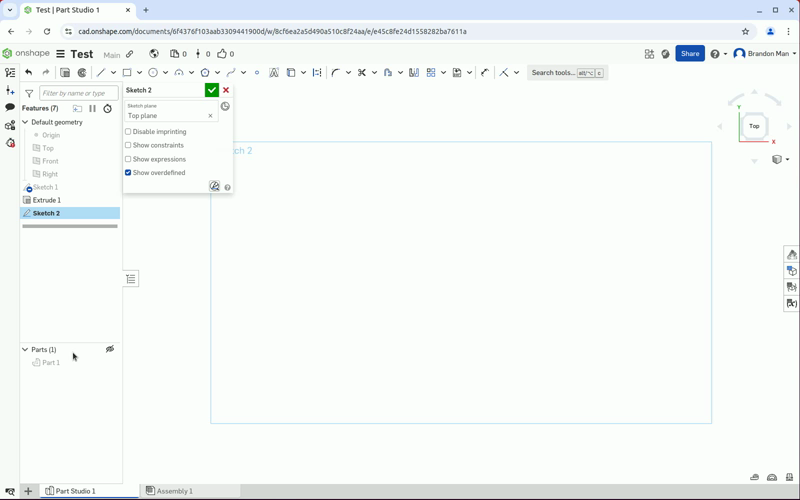
key(a)
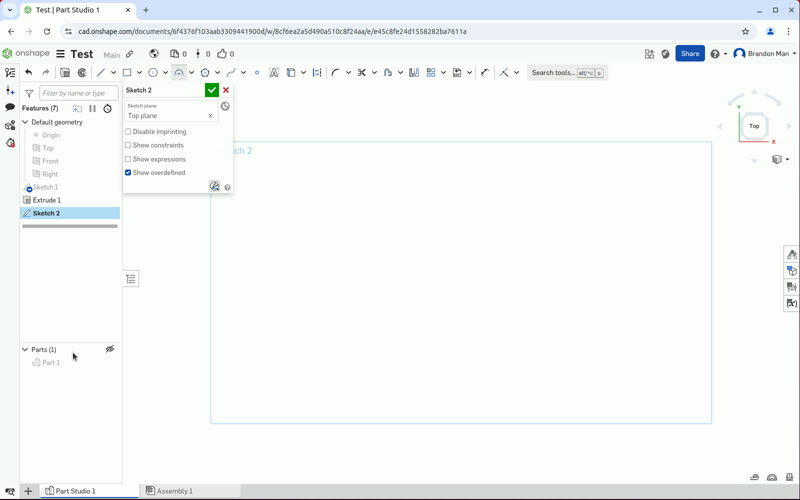
key_down(shift)
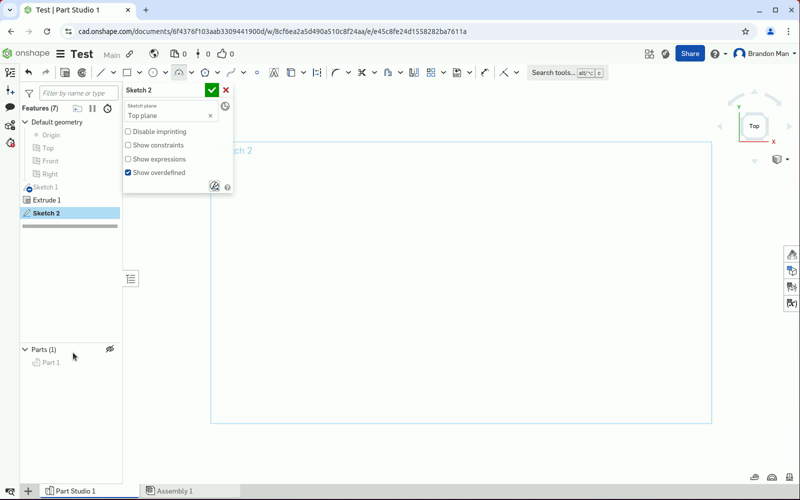
mouse_move(413, 355)
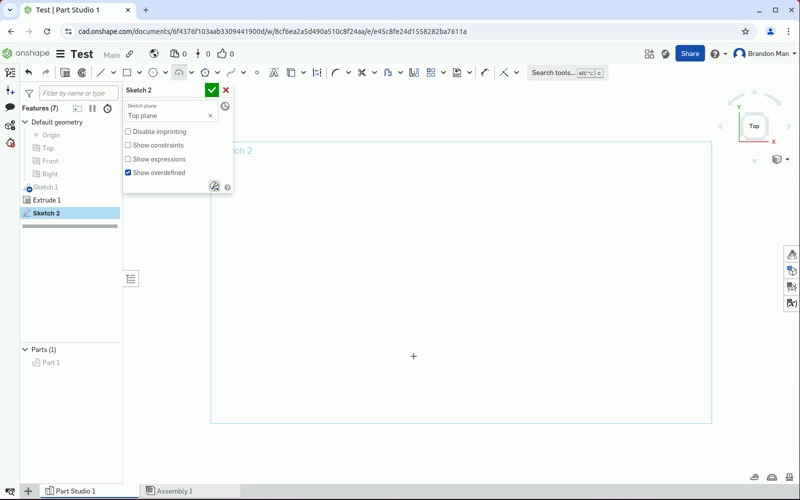
click(413, 355)
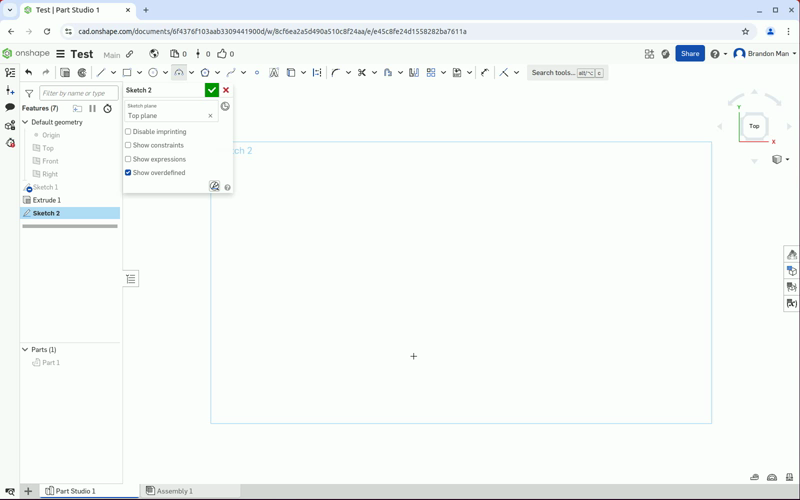
key_up(shift)
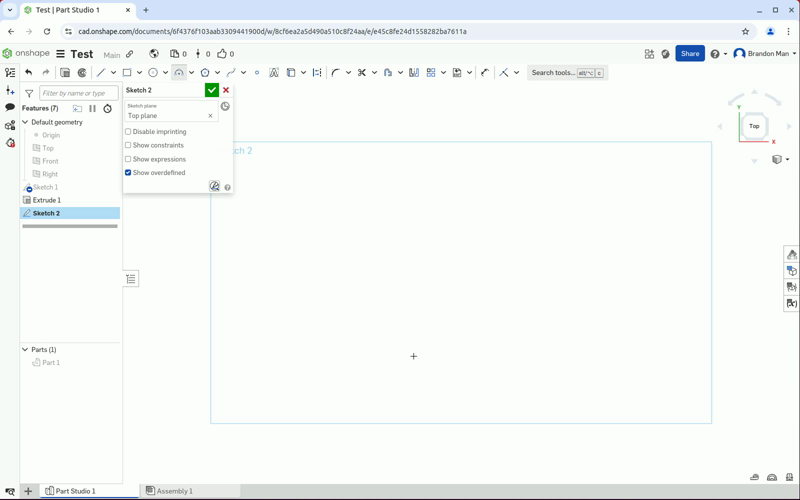
key_down(shift)
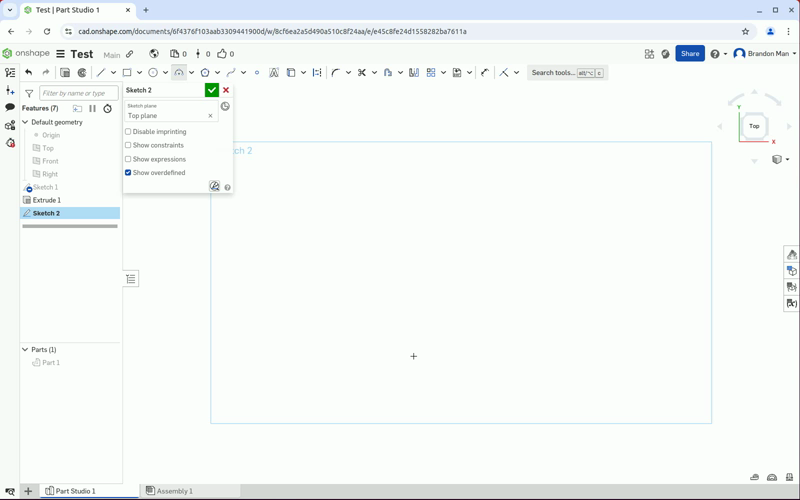
mouse_move(510, 355)
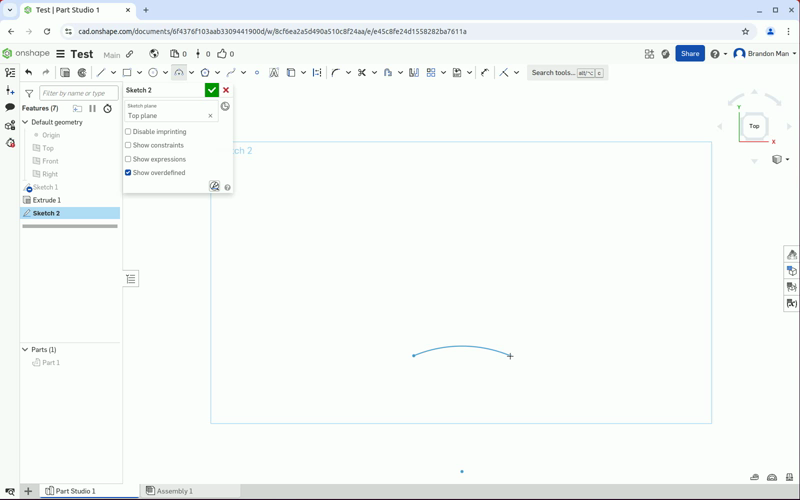
click(510, 355)
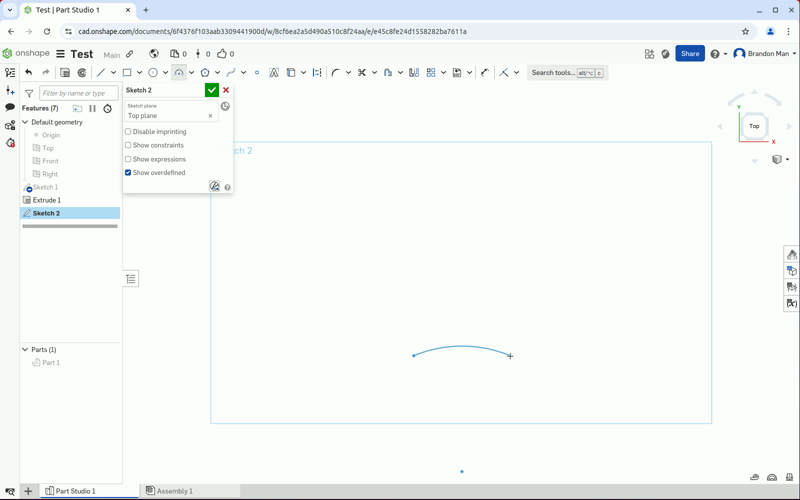
mouse_move(461, 193)
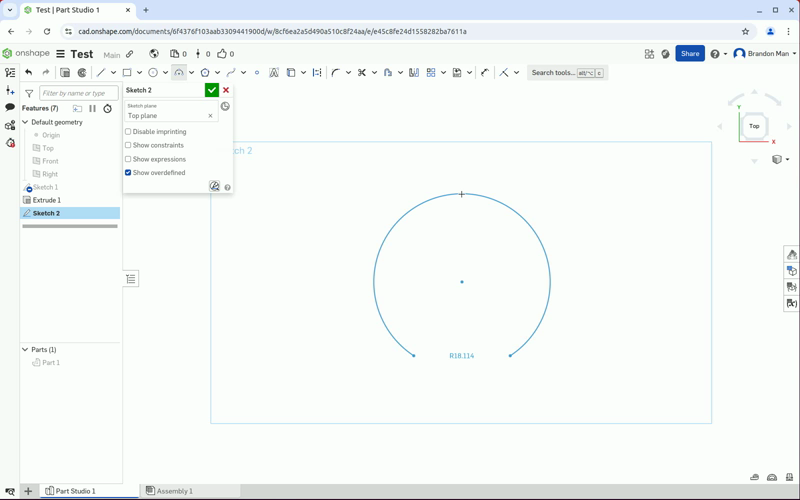
click(461, 193)
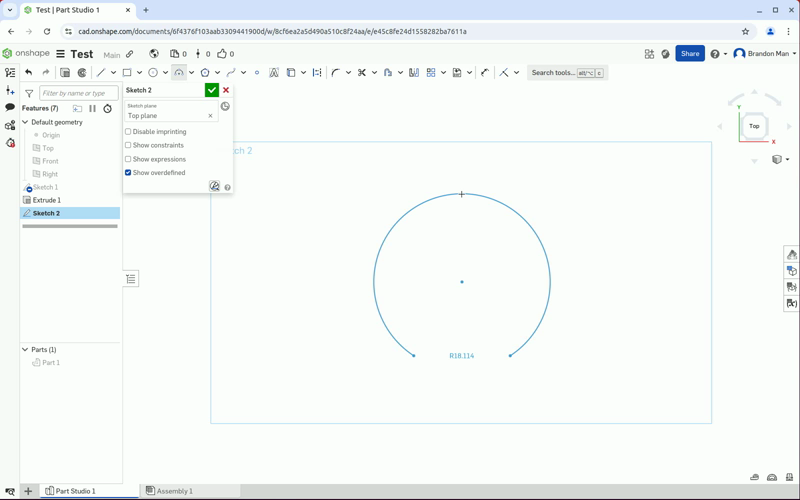
key_up(shift)
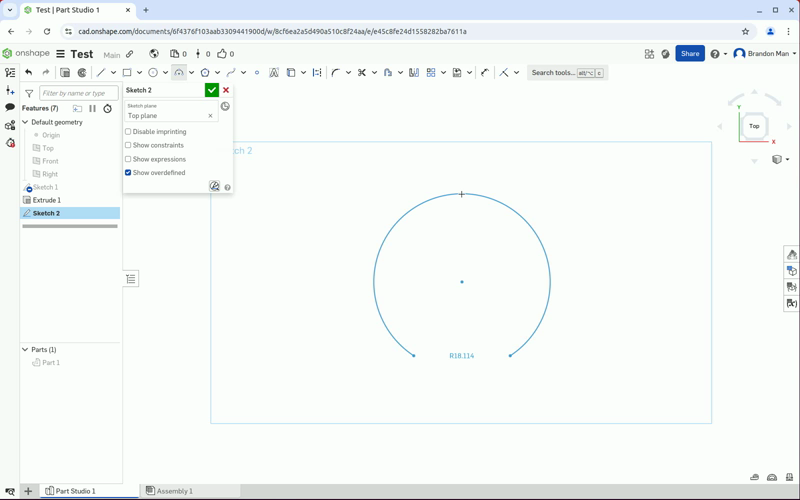
key(esc)
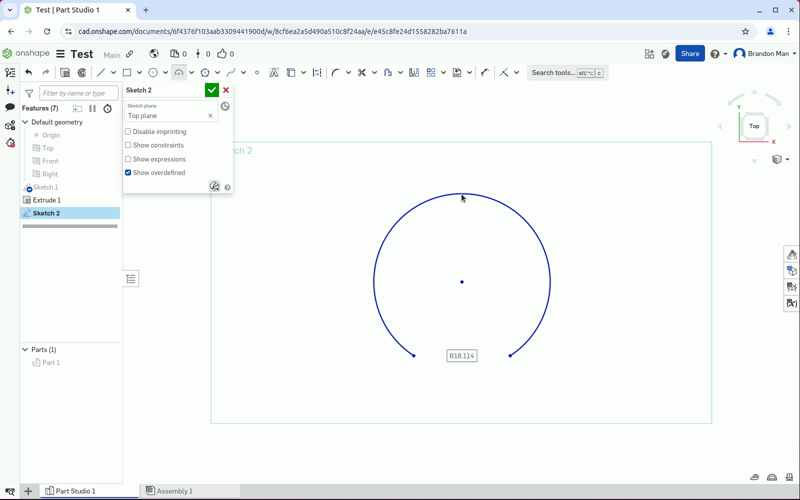
key(l)
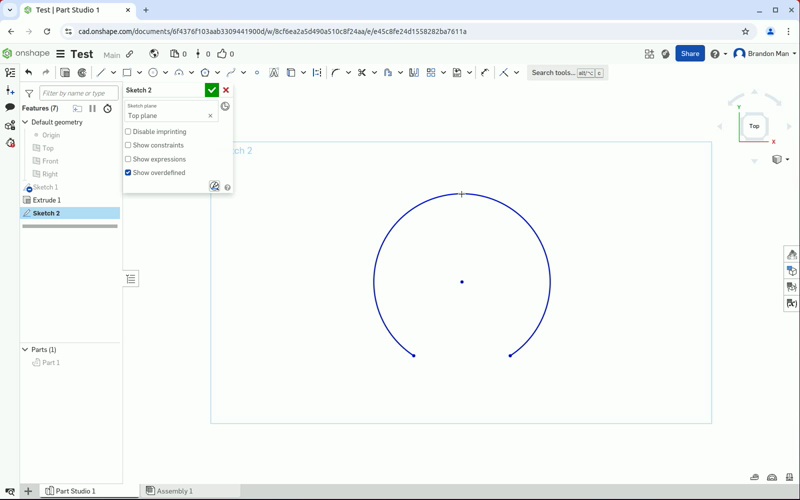
mouse_move(510, 355)
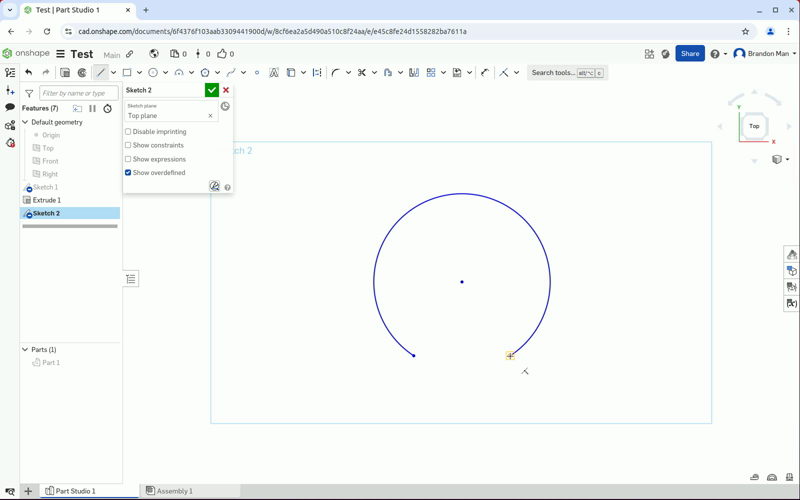
click(510, 355)
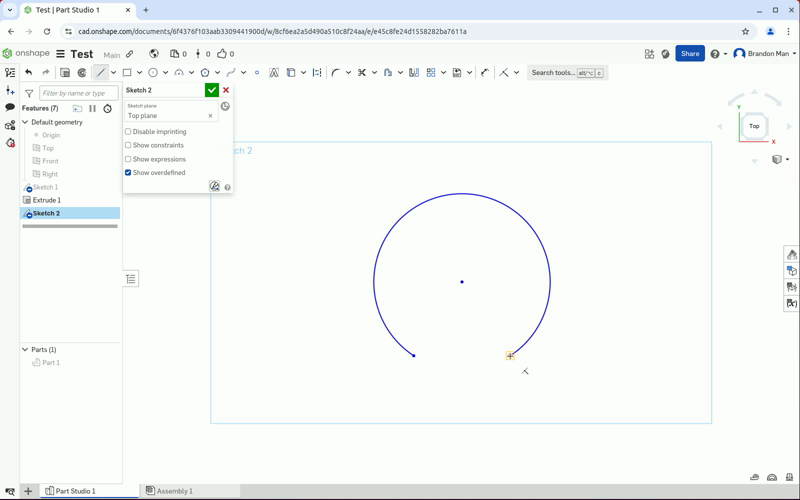
key_down(shift)
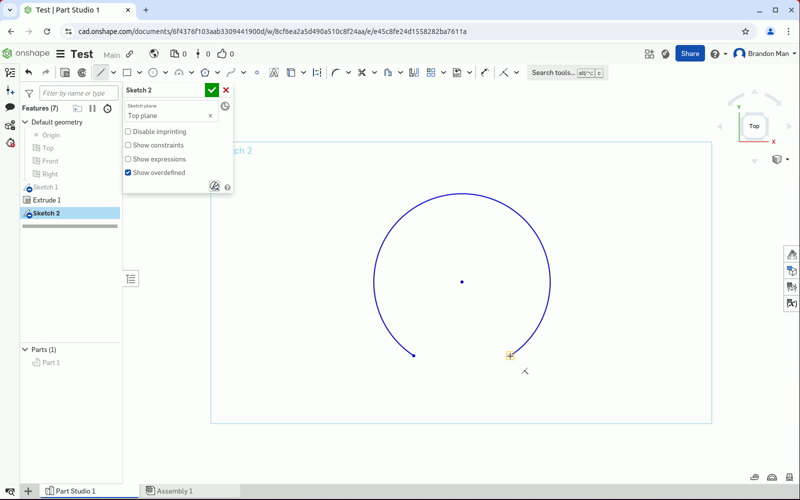
mouse_move(540, 355)
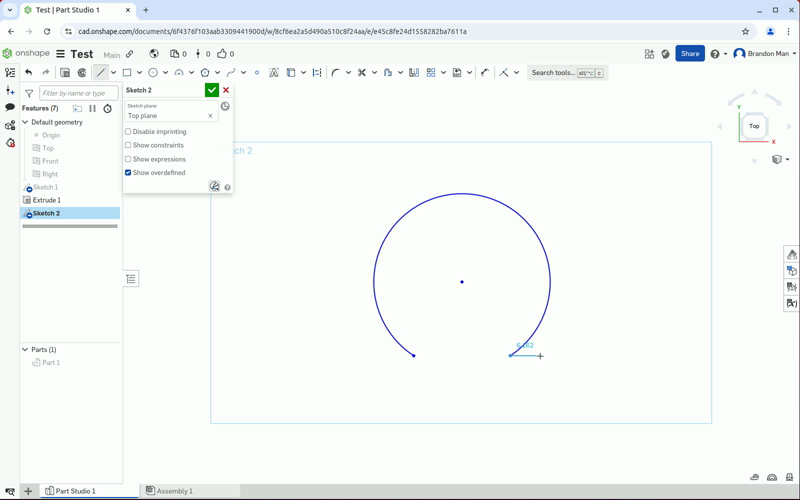
mouse_move(510, 352)
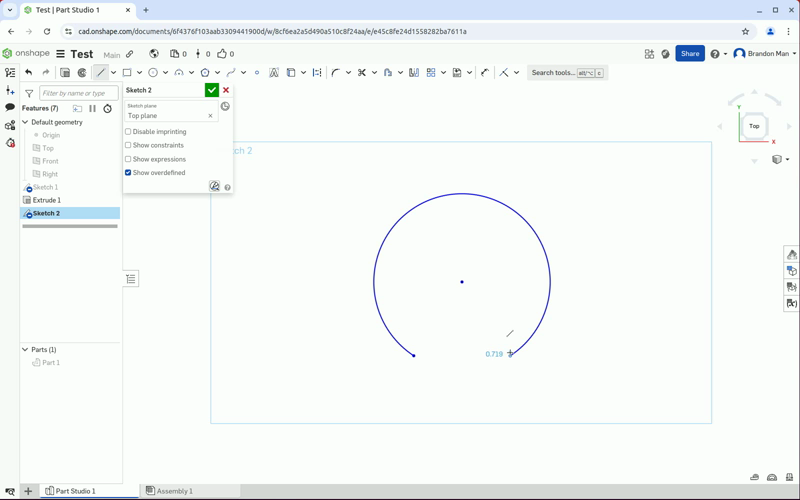
scroll(6)
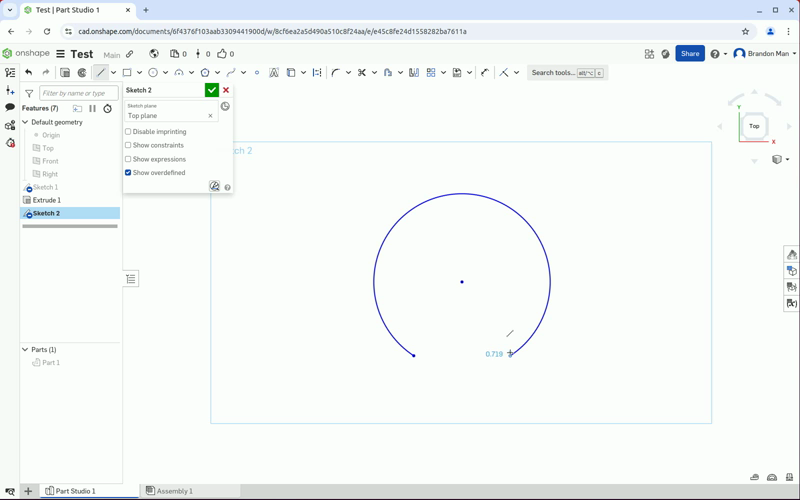
scroll(6)
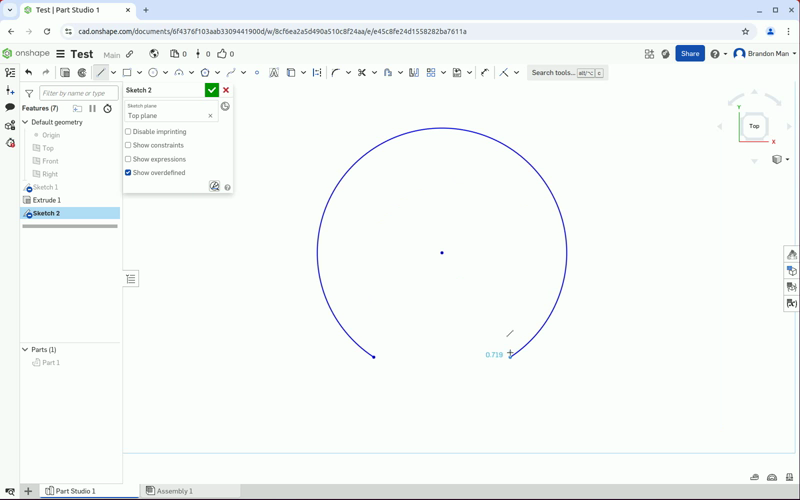
scroll(6)
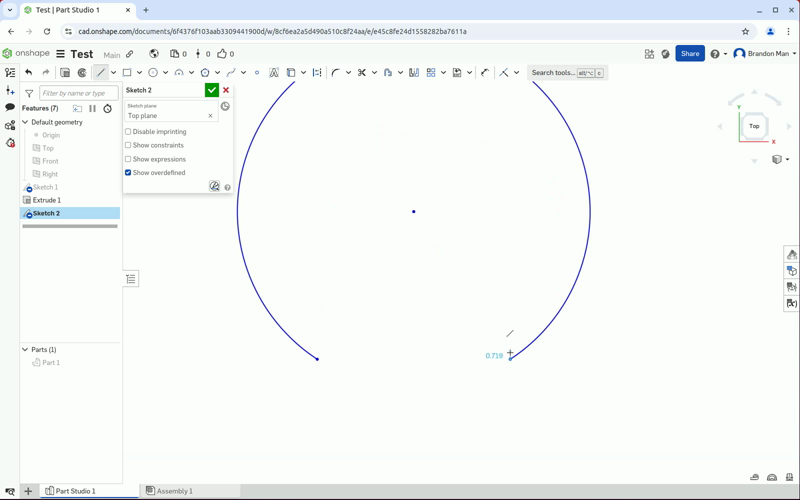
scroll(6)
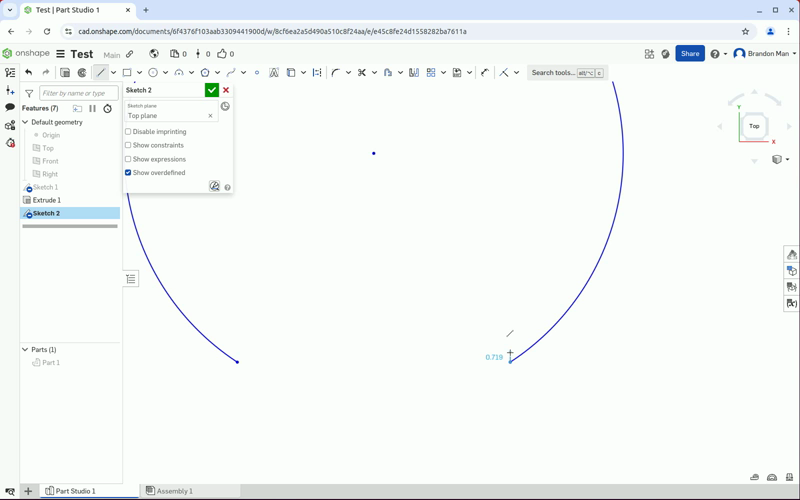
scroll(6)
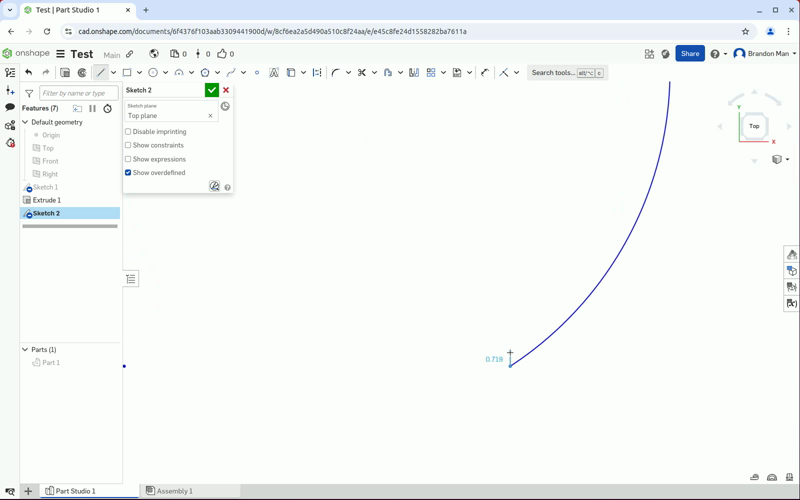
scroll(6)
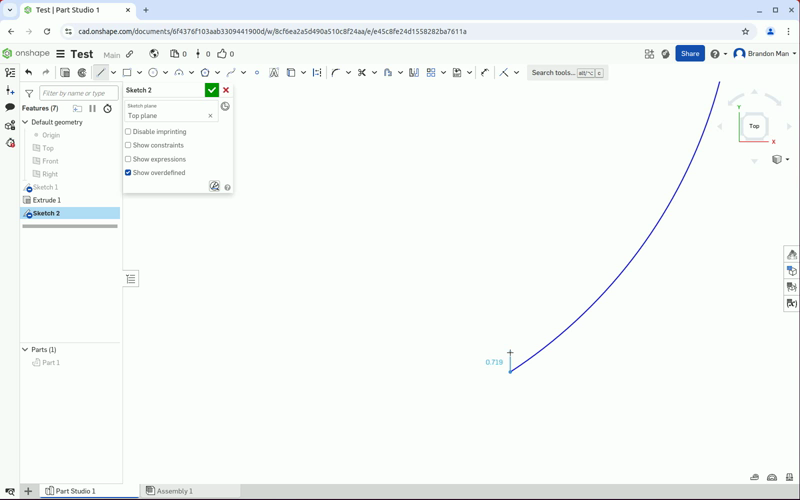
scroll(6)
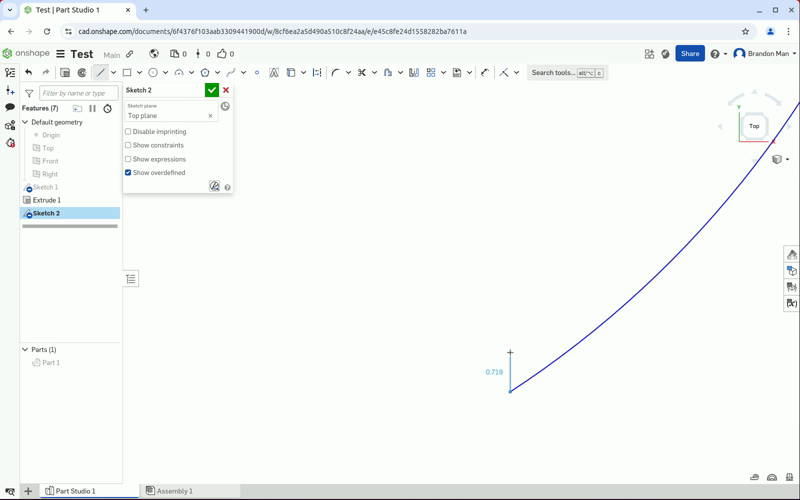
click(510, 352)
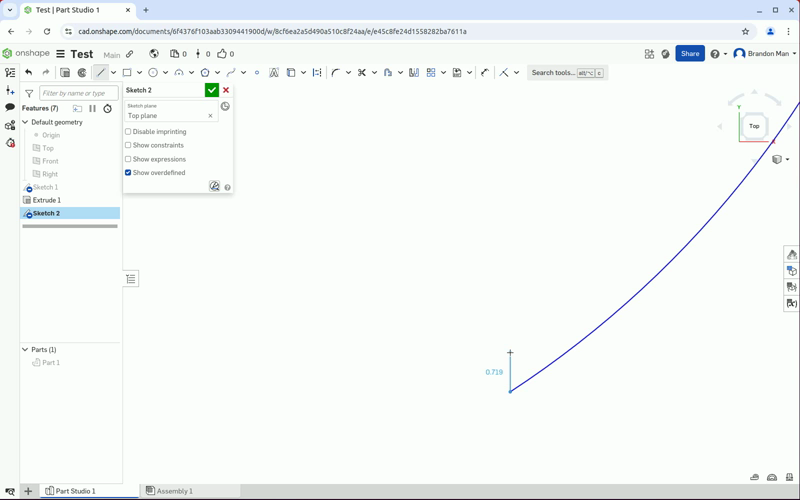
scroll(-6)
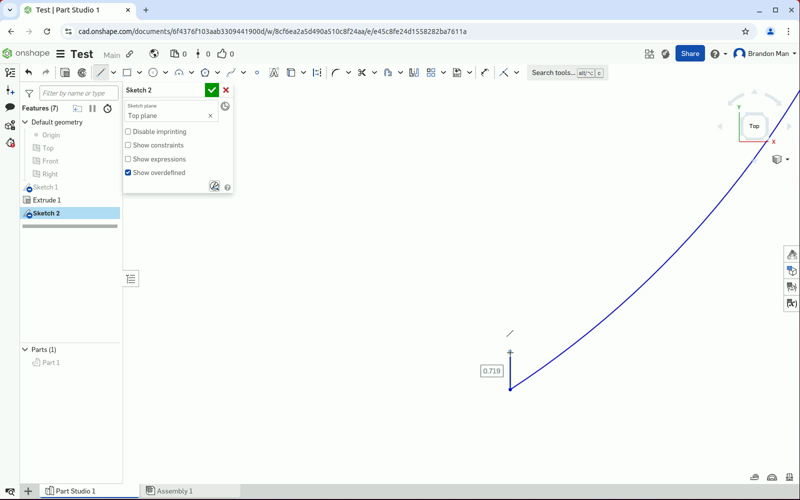
scroll(-6)
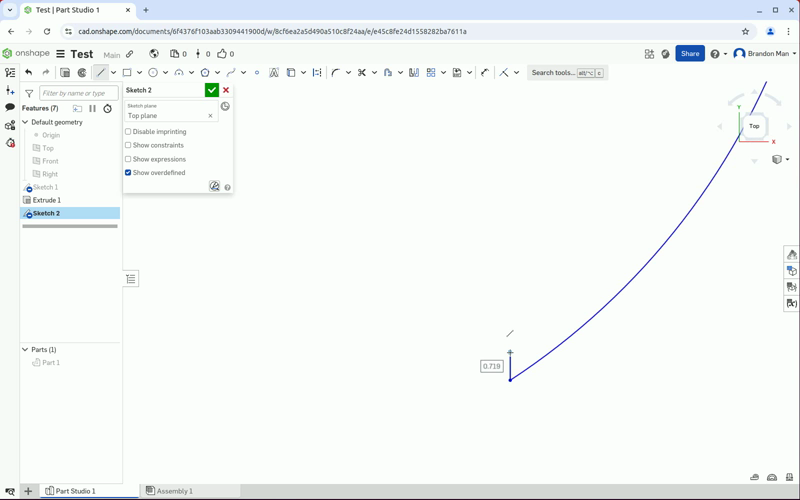
scroll(-6)
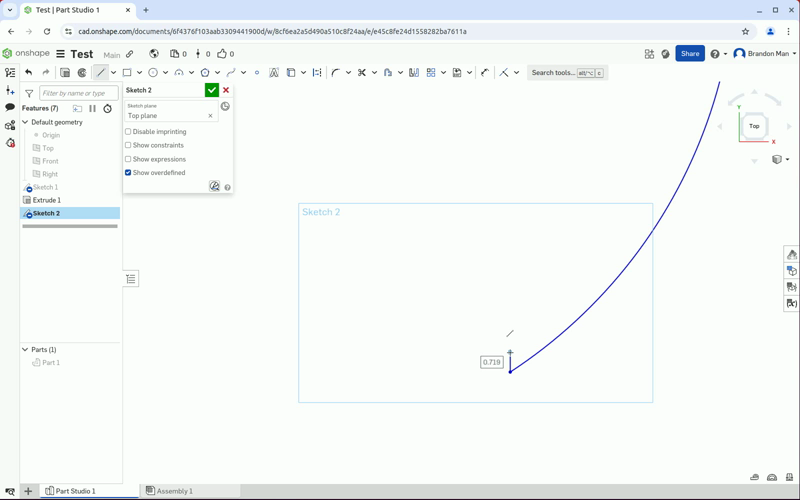
scroll(-6)
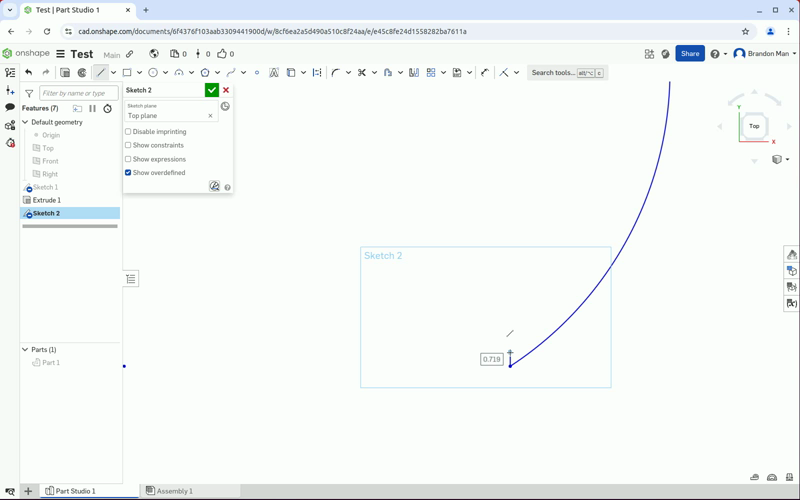
scroll(-6)
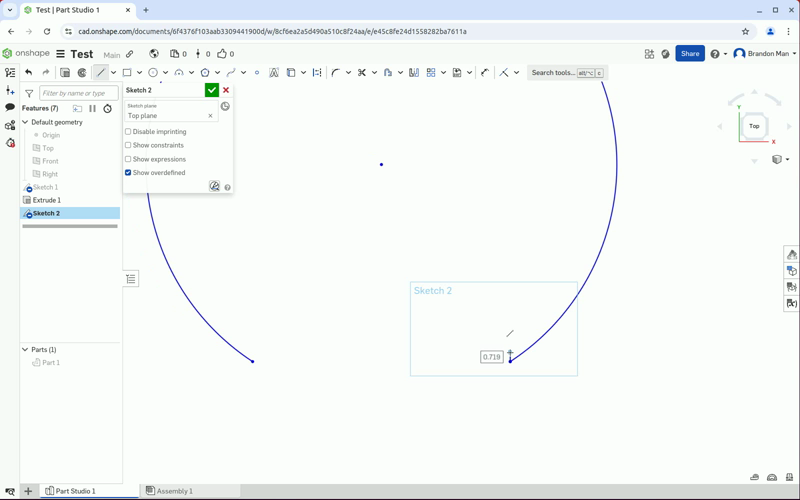
scroll(-6)
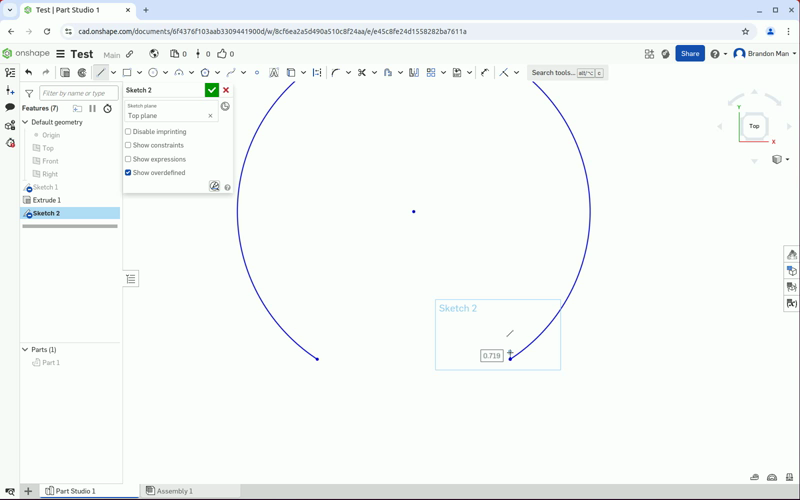
scroll(-6)
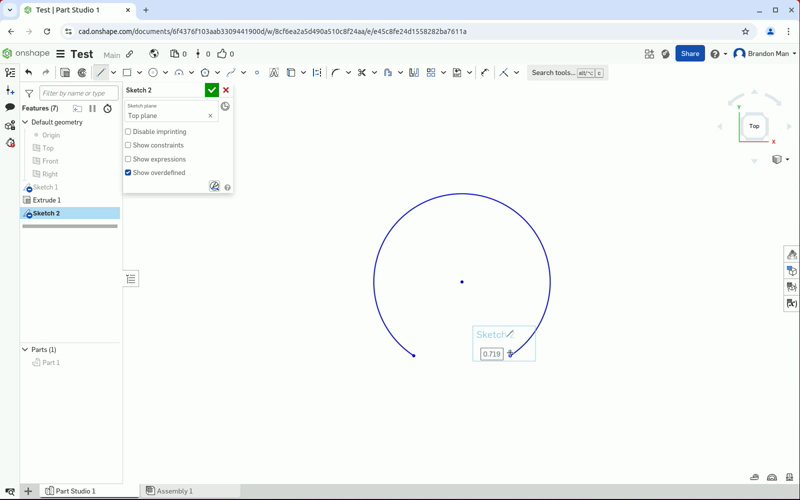
key_up(shift)
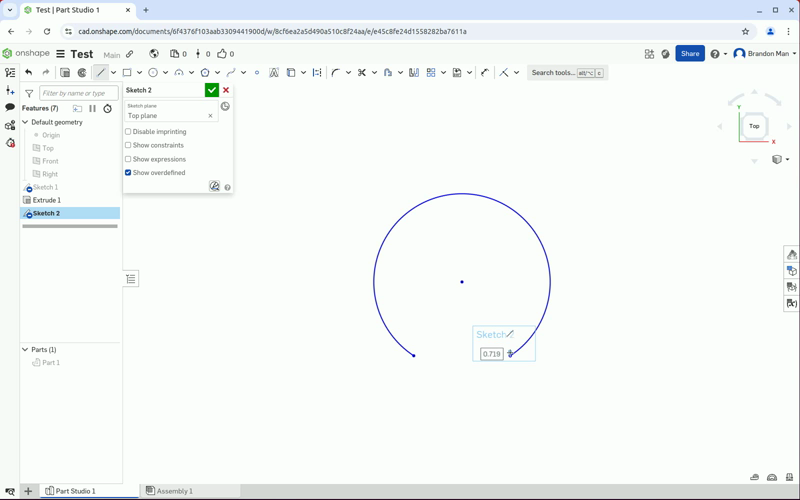
key(esc)
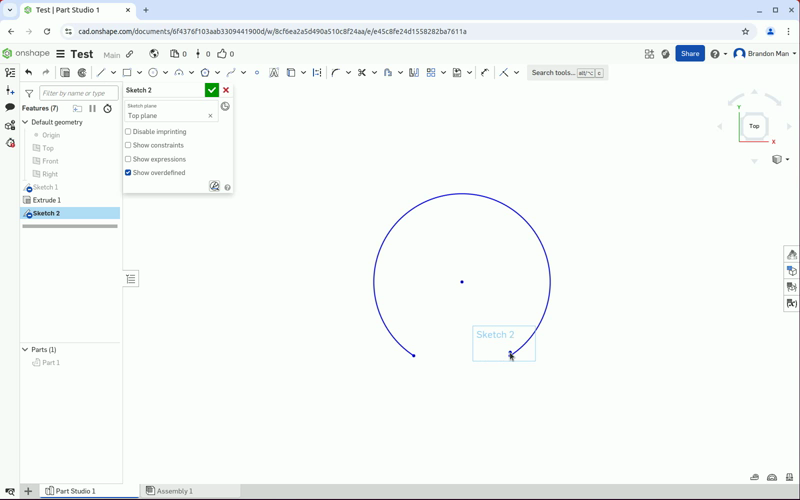
key(a)
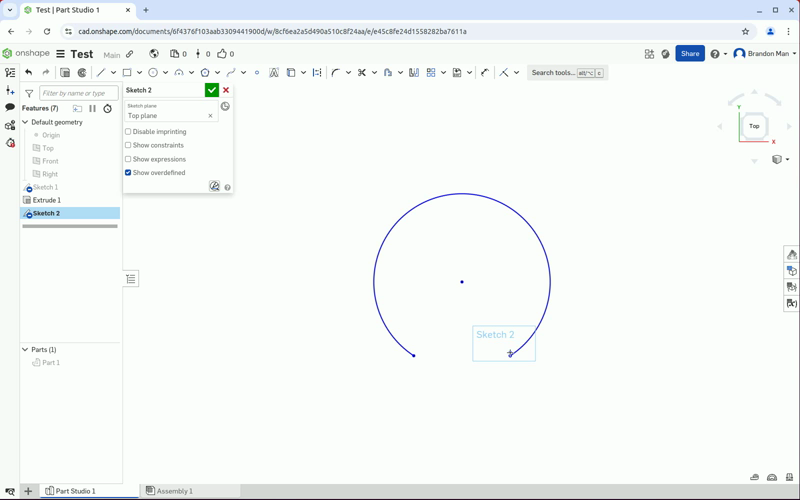
mouse_move(510, 352)
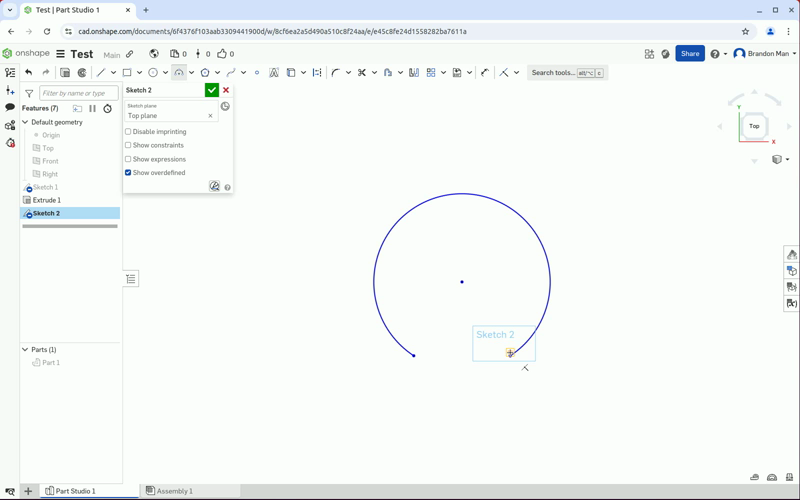
scroll(6)
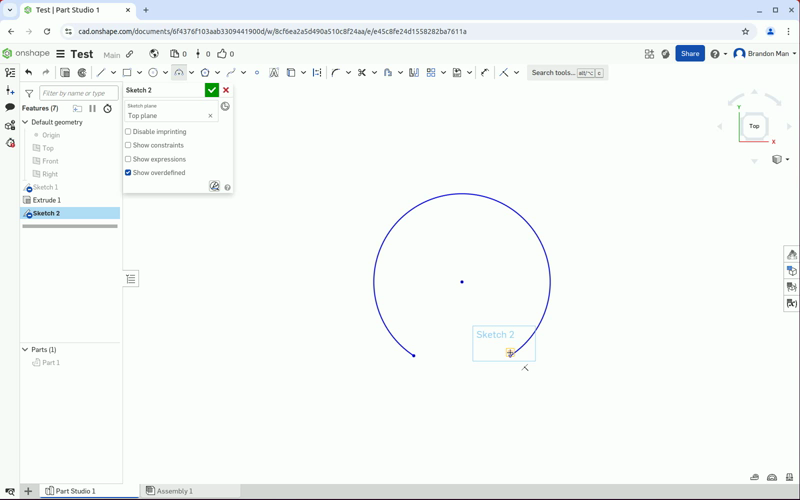
scroll(6)
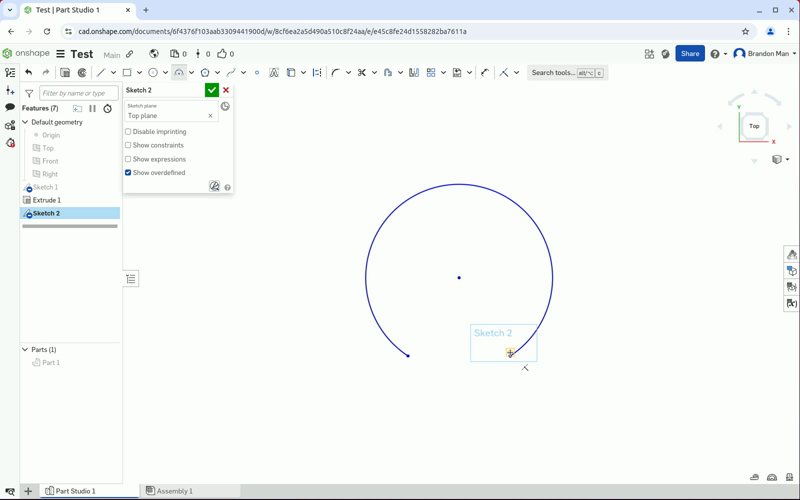
scroll(6)
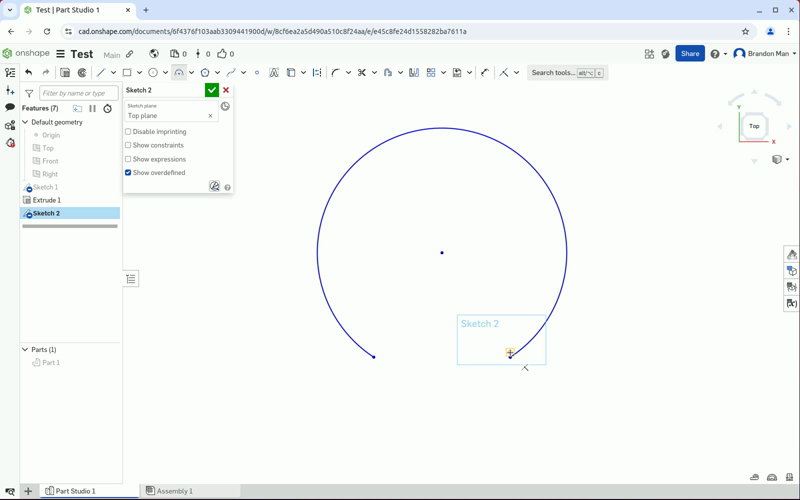
scroll(6)
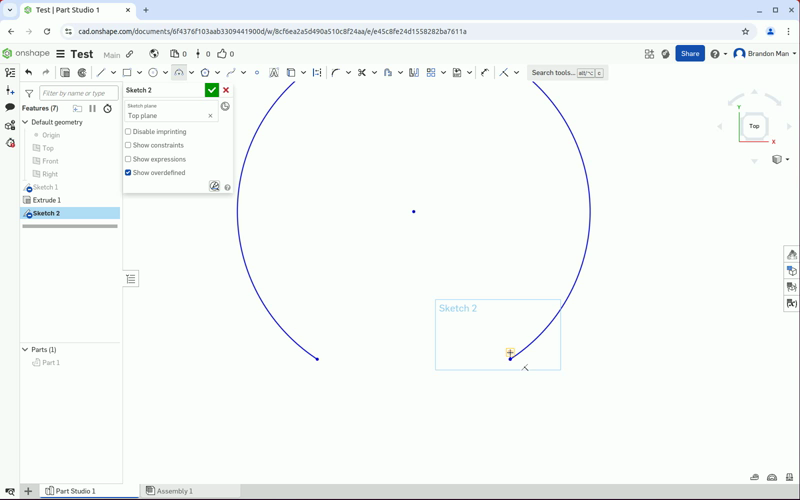
scroll(6)
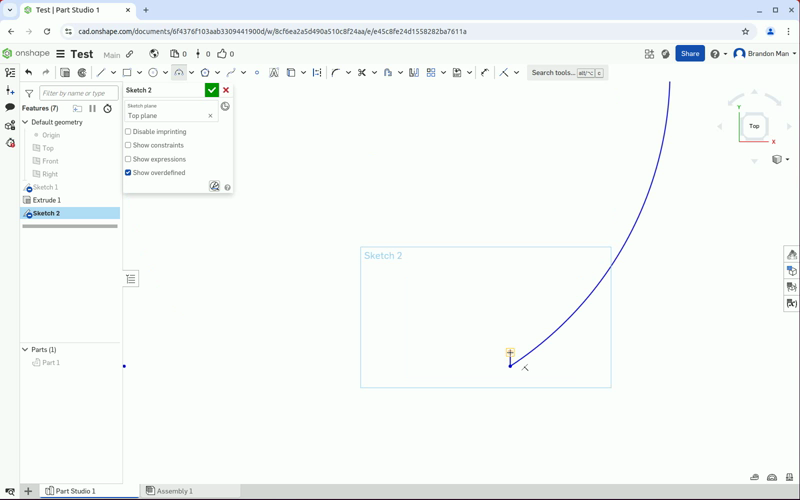
scroll(6)
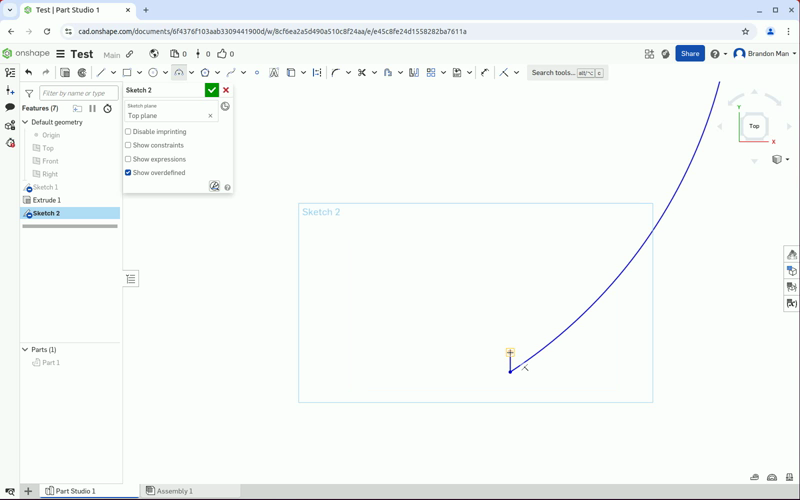
scroll(6)
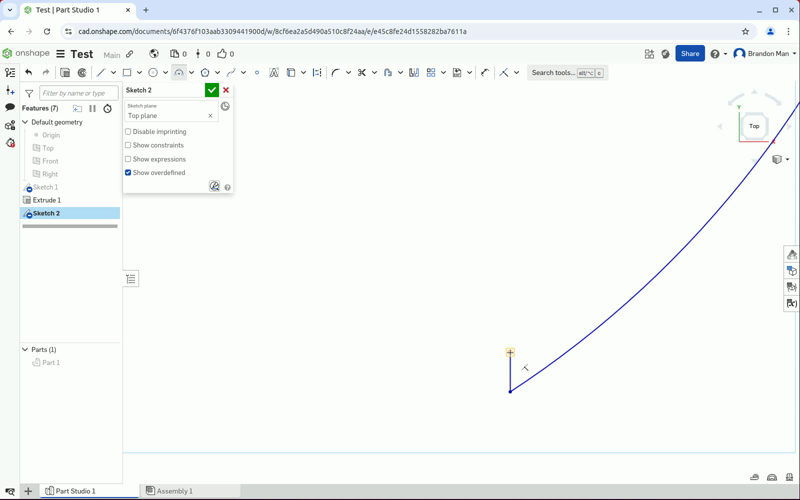
click(510, 352)
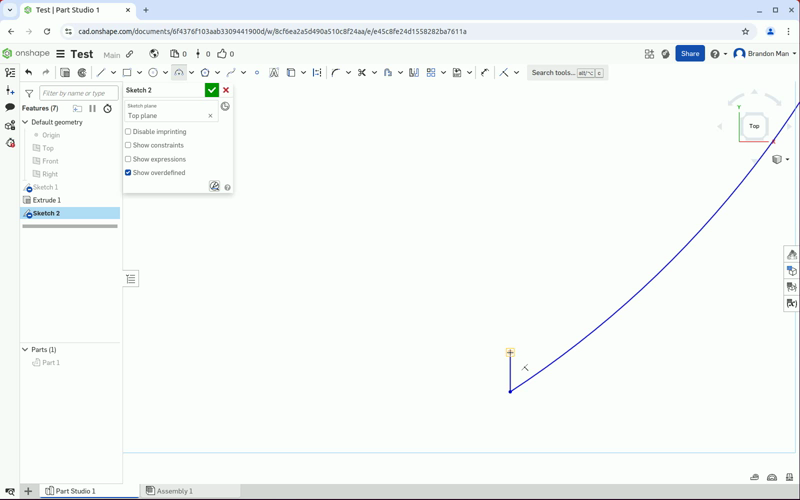
scroll(-6)
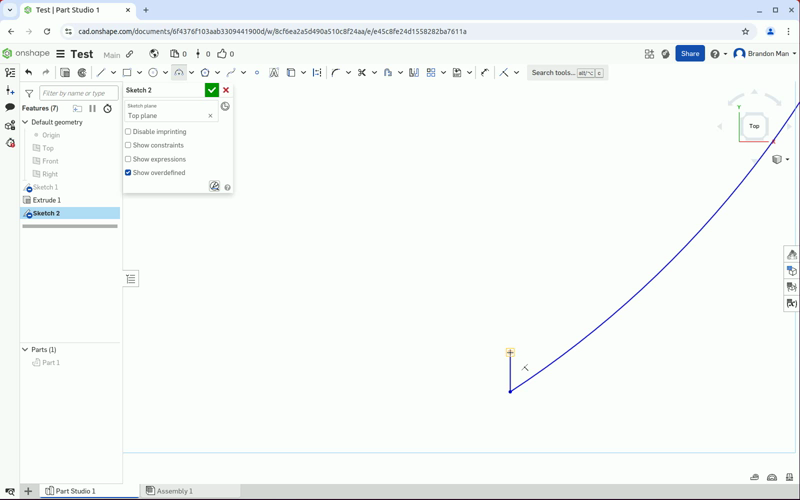
scroll(-6)
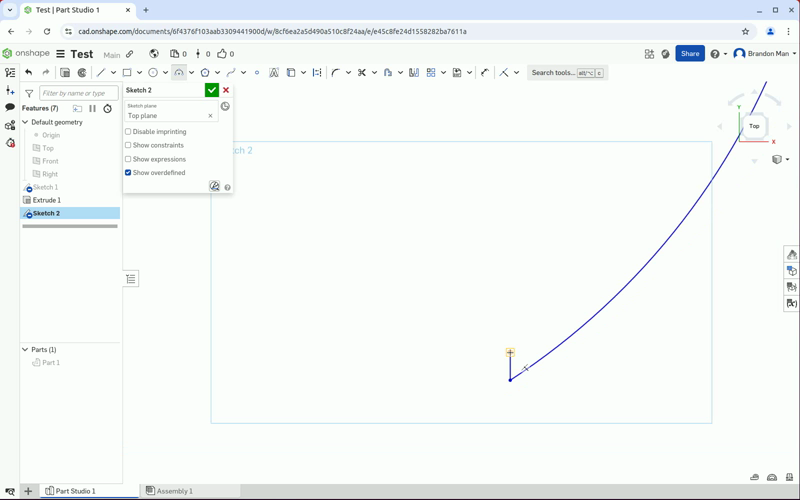
scroll(-6)
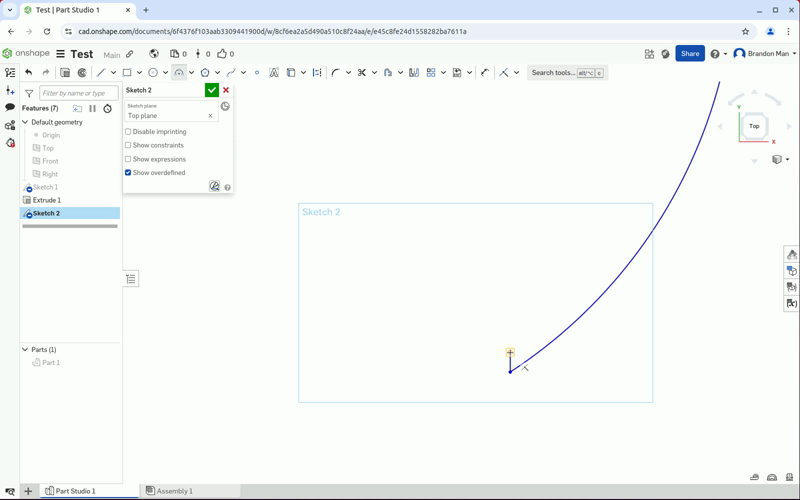
scroll(-6)
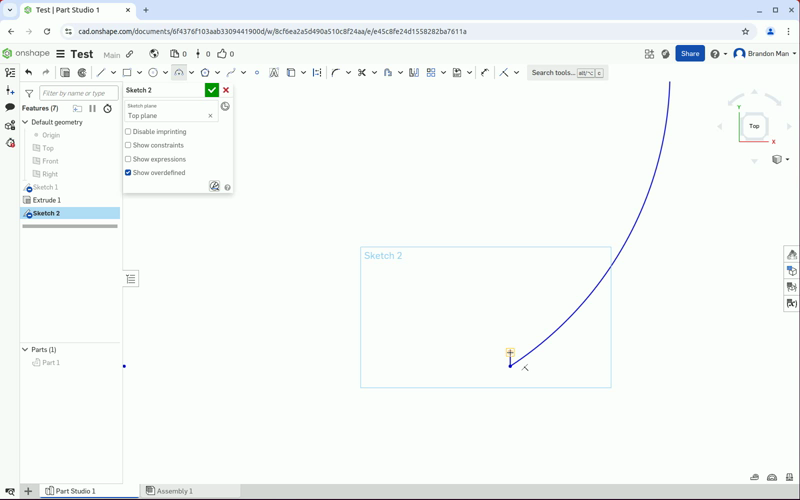
scroll(-6)
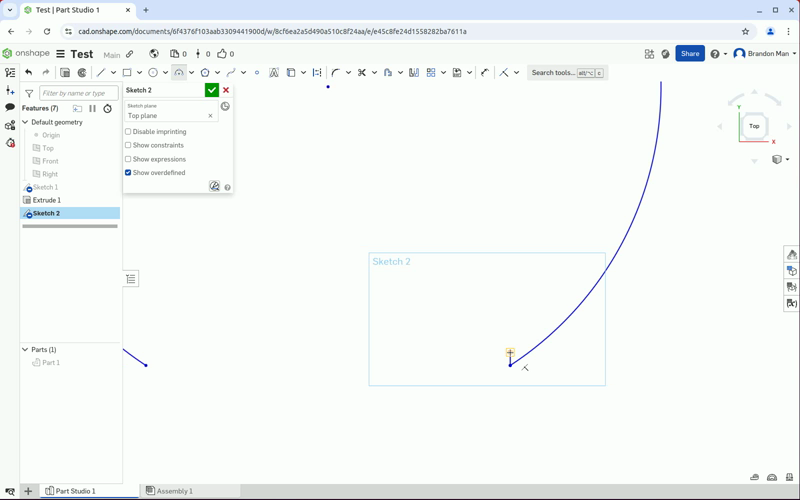
scroll(-6)
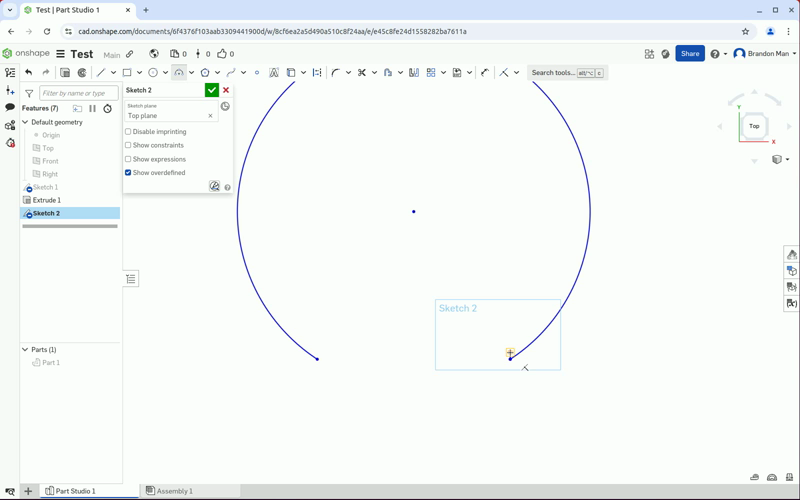
scroll(-6)
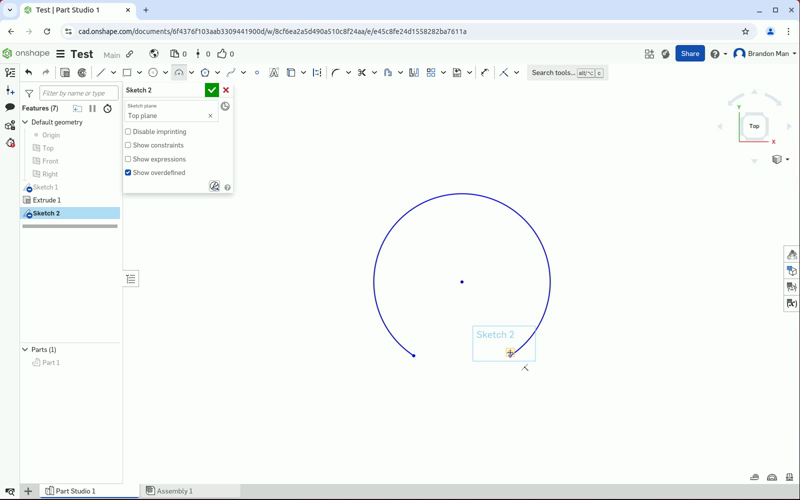
key_down(shift)
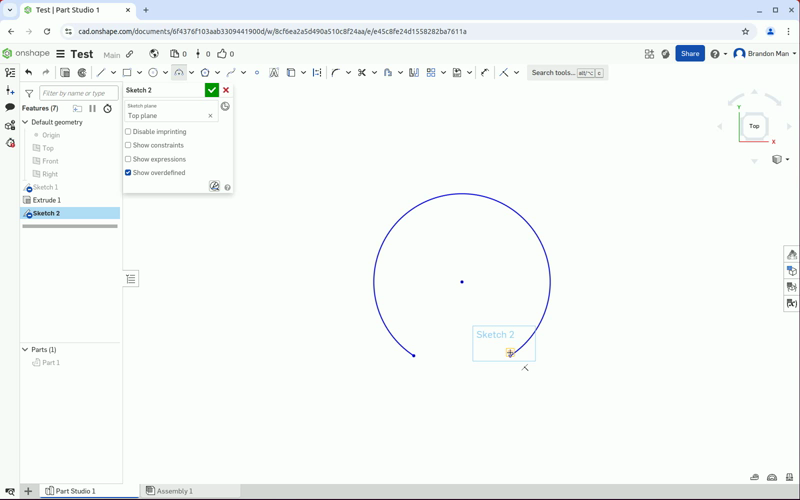
mouse_move(413, 352)
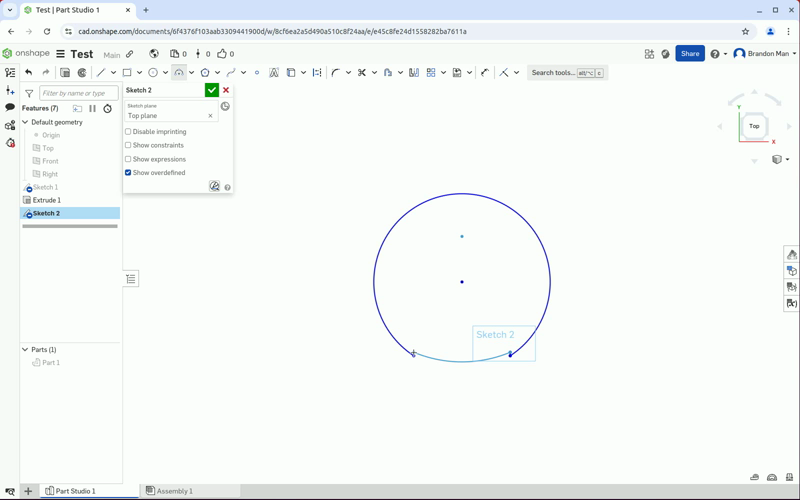
scroll(6)
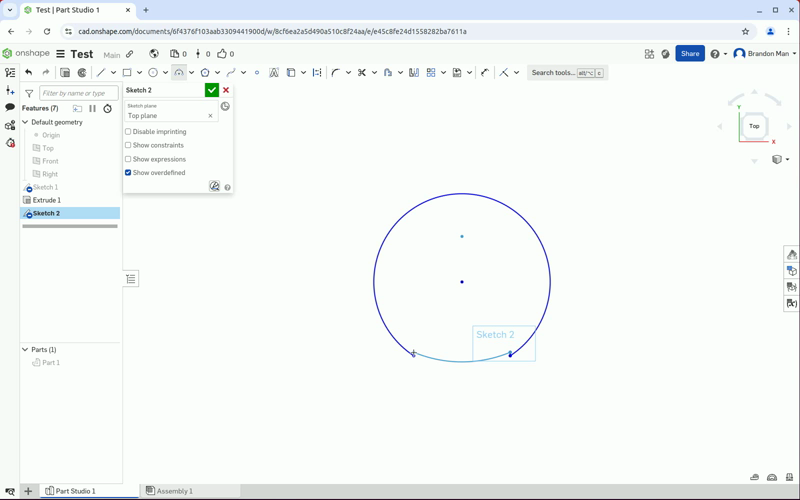
scroll(6)
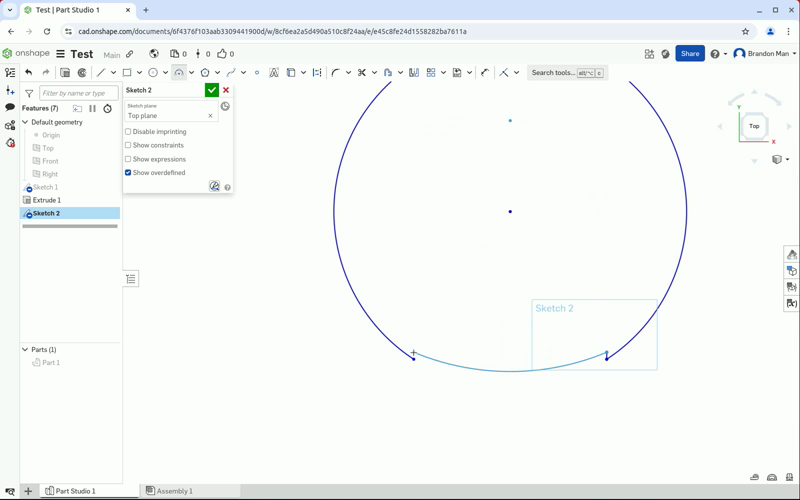
scroll(6)
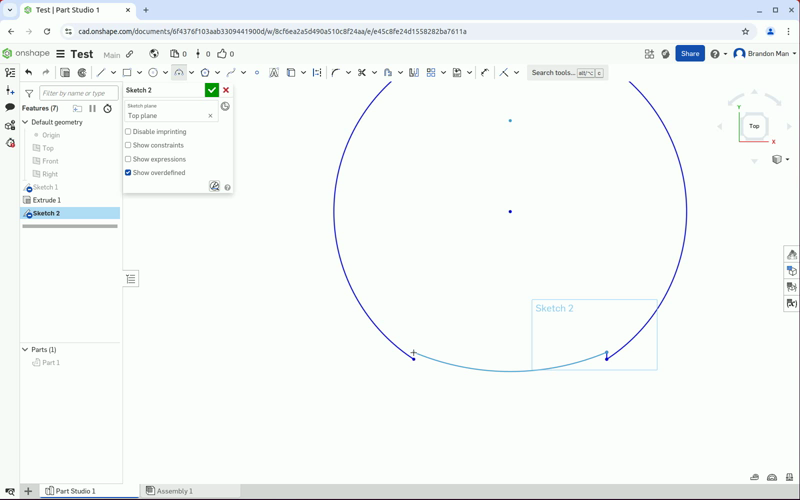
scroll(6)
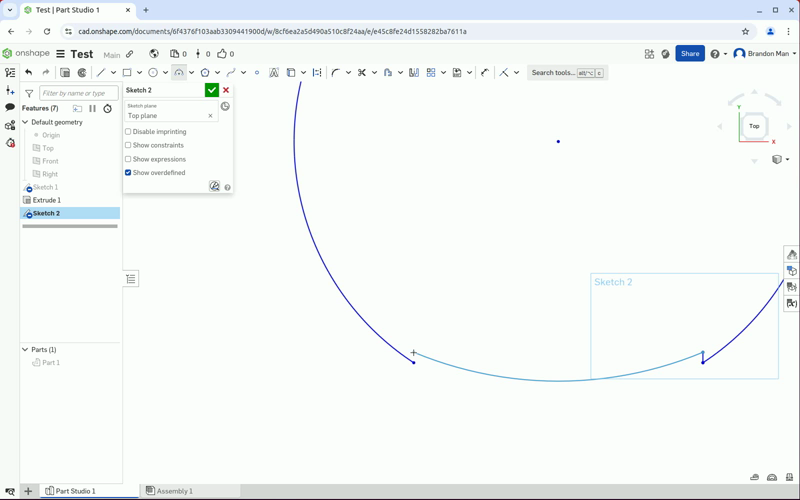
scroll(6)
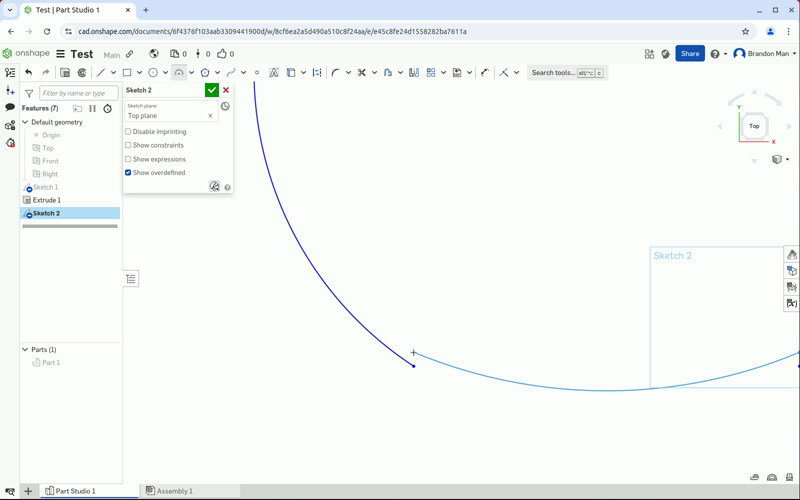
scroll(6)
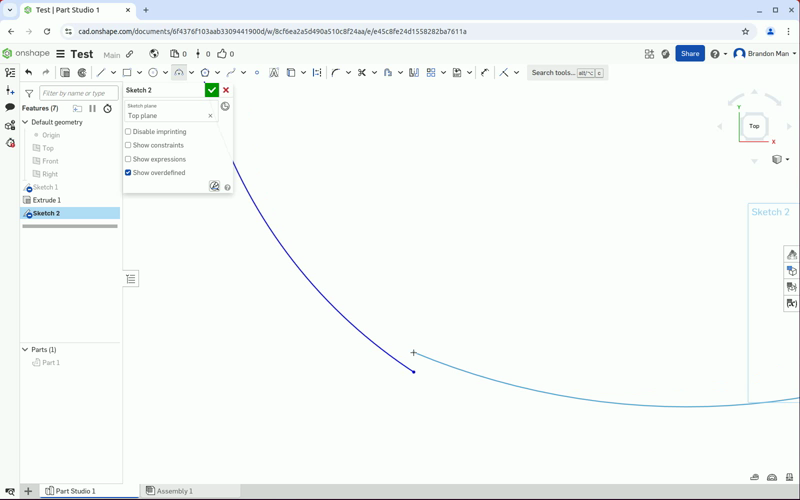
scroll(6)
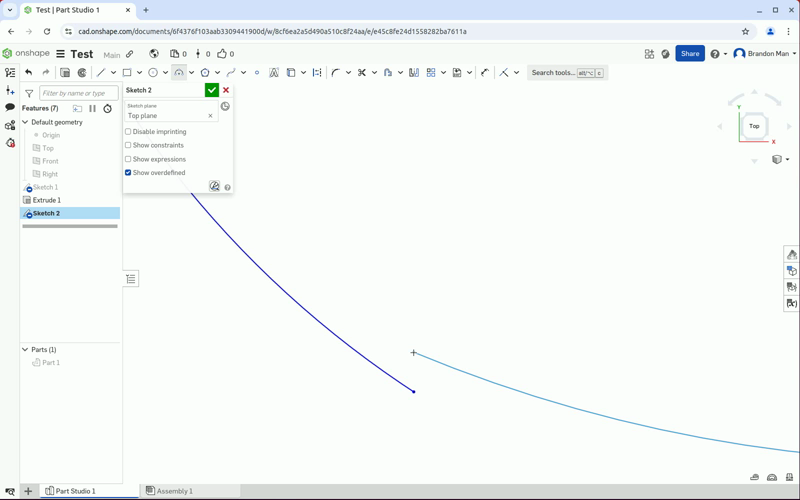
click(413, 352)
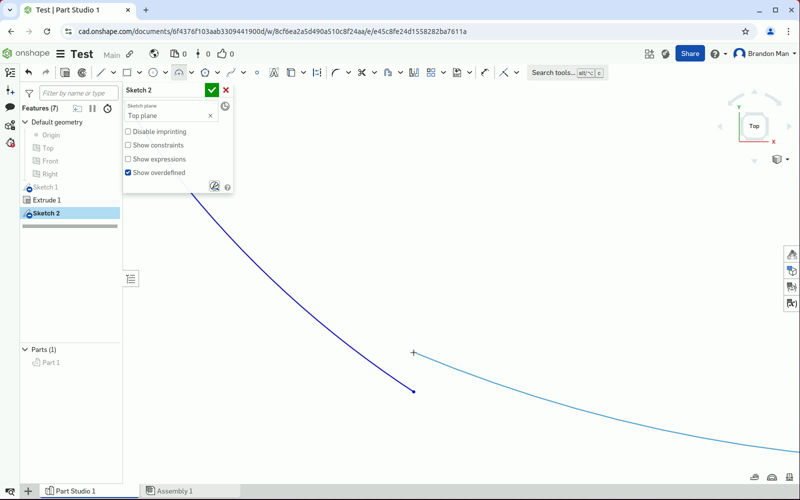
scroll(-6)
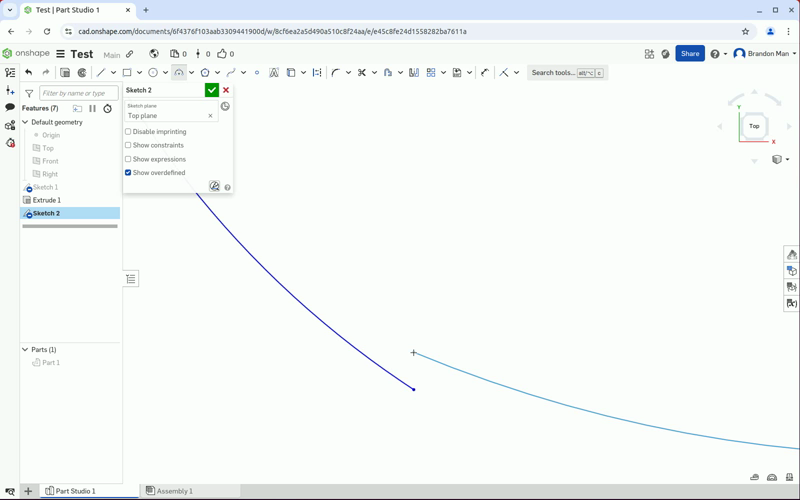
scroll(-6)
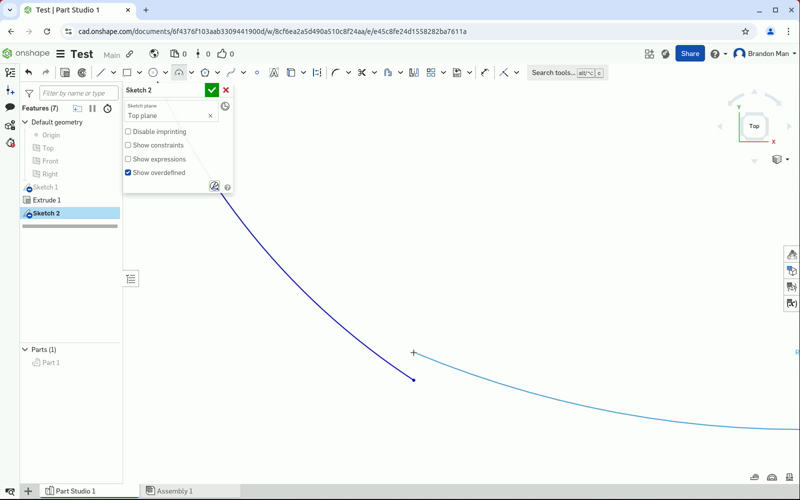
scroll(-6)
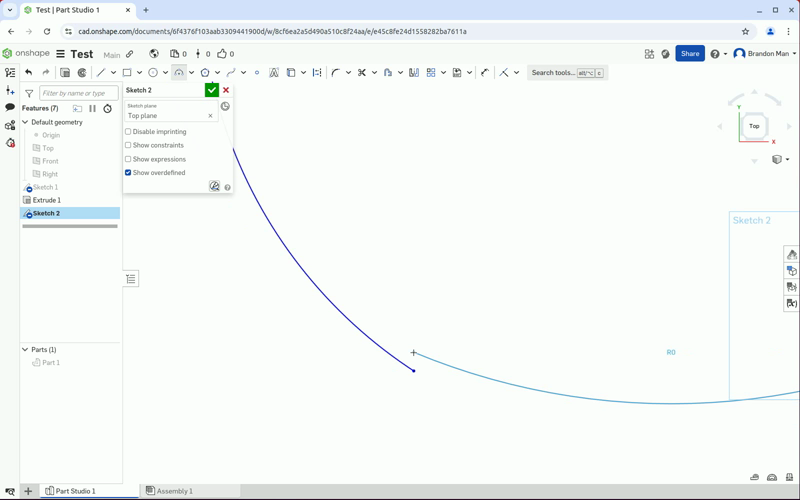
scroll(-6)
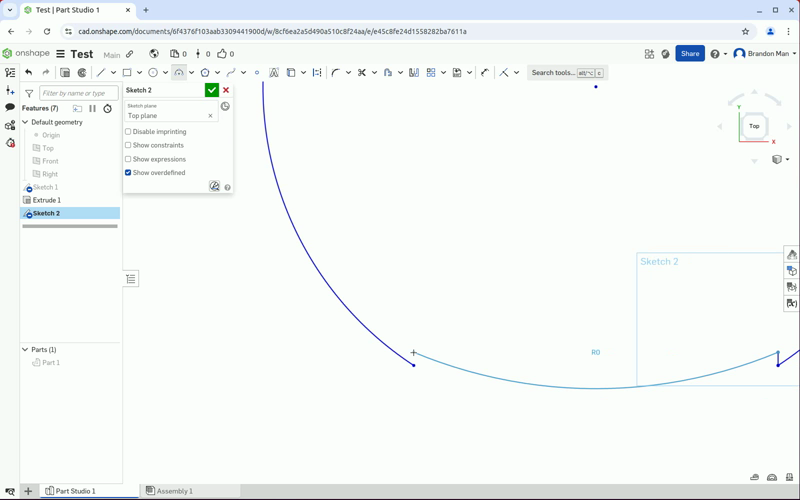
scroll(-6)
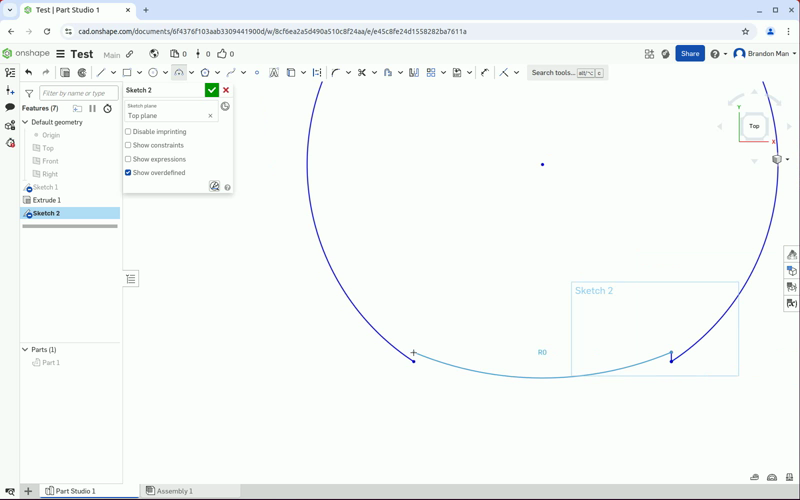
scroll(-6)
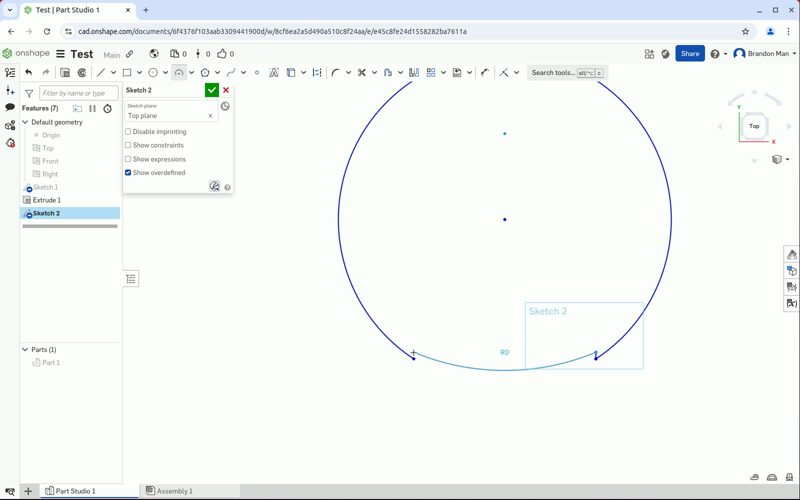
scroll(-6)
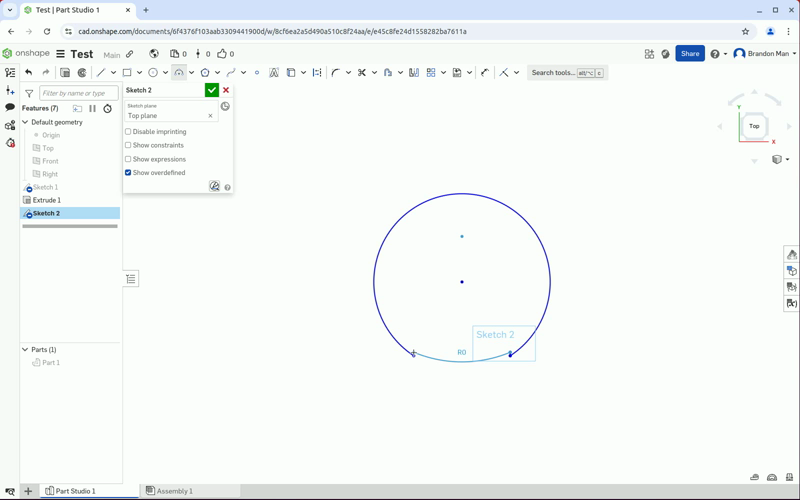
mouse_move(461, 197)
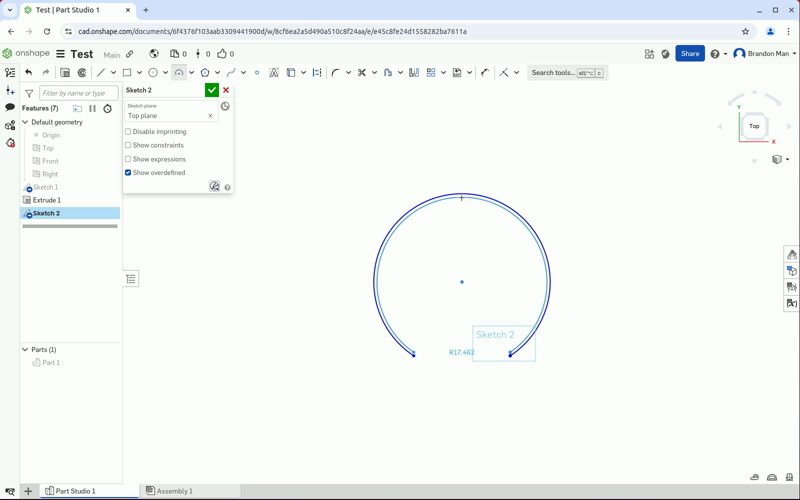
scroll(6)
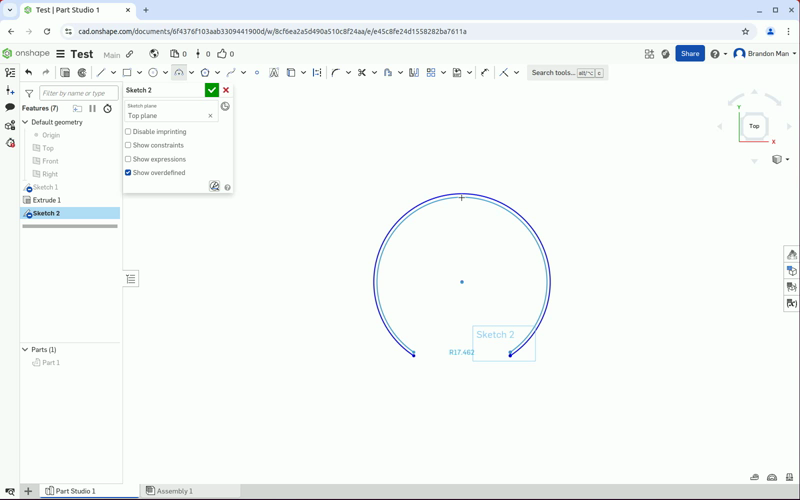
scroll(6)
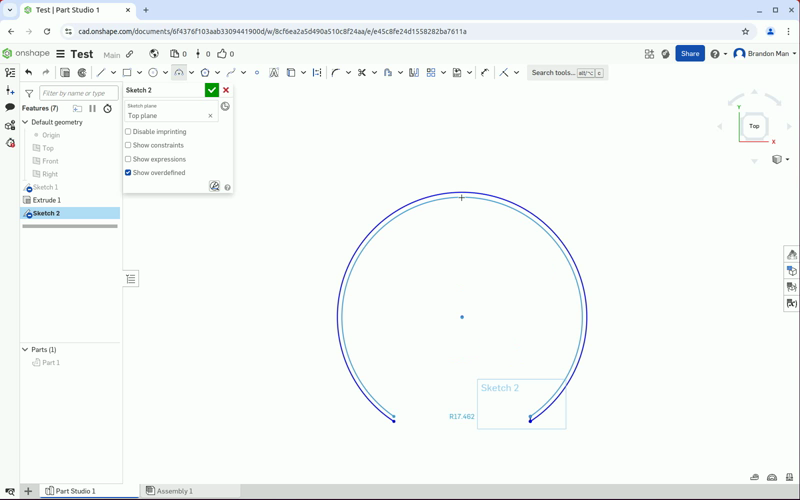
scroll(6)
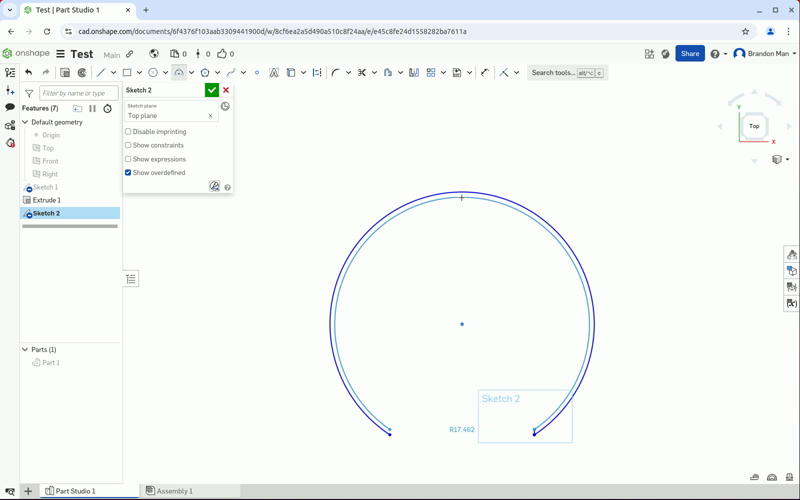
scroll(6)
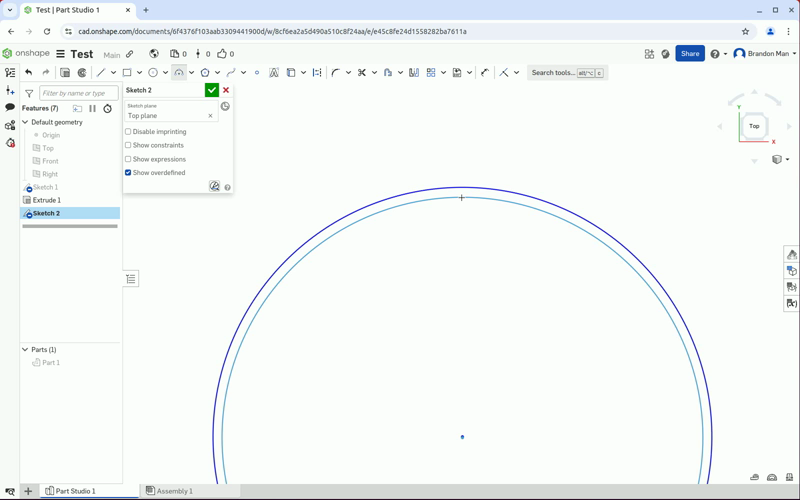
scroll(6)
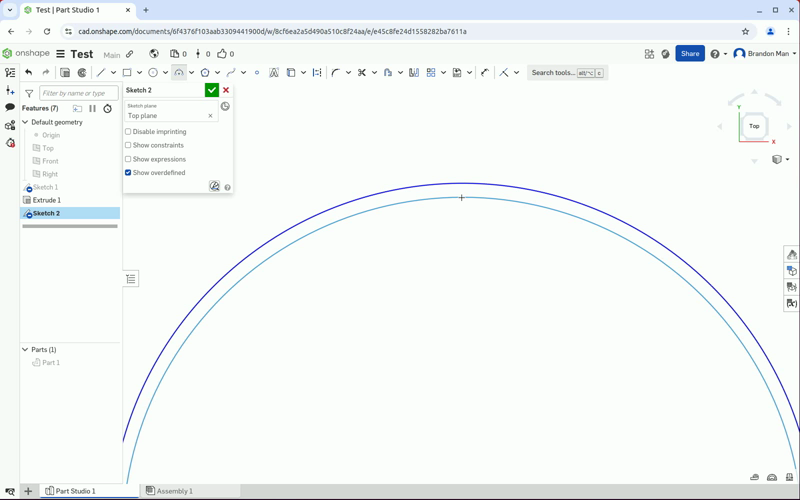
scroll(6)
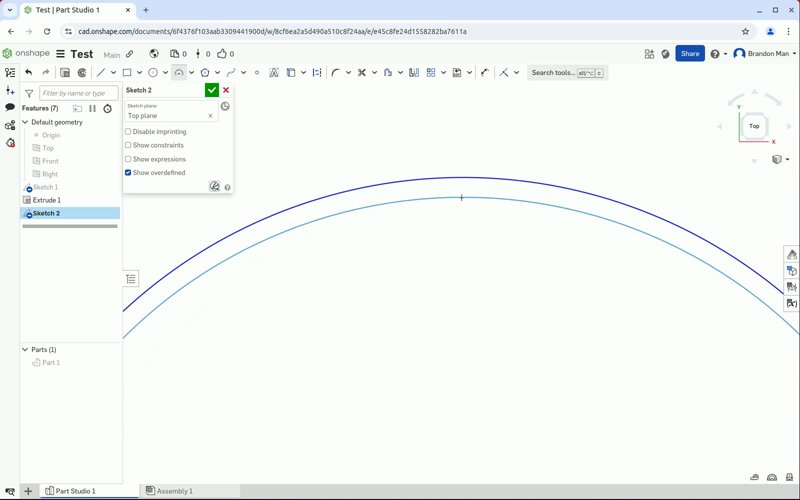
scroll(6)
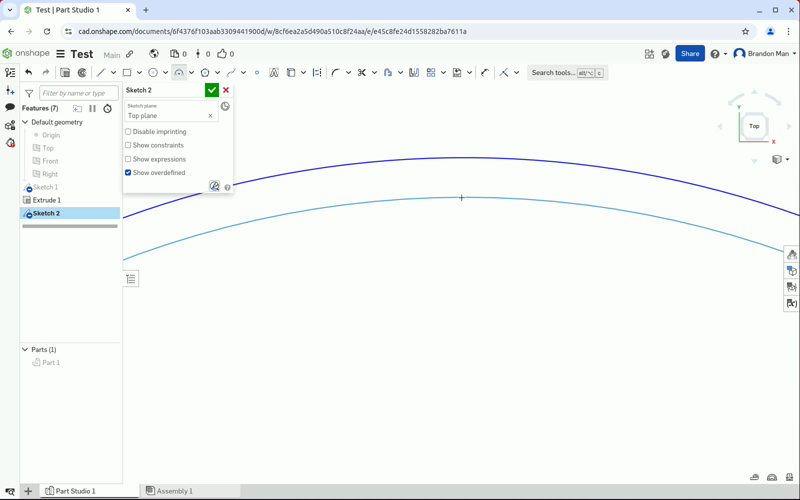
click(461, 197)
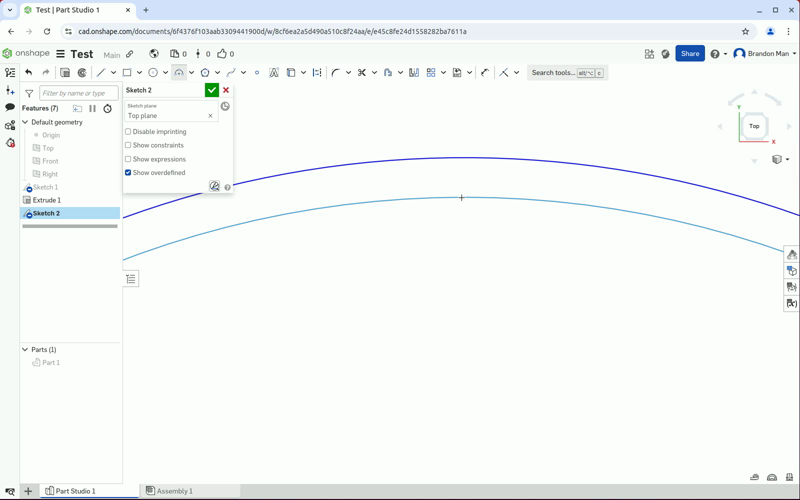
scroll(-6)
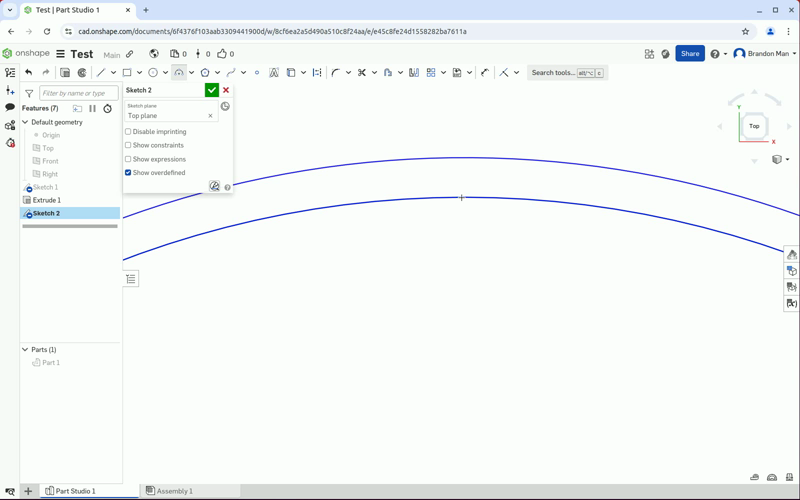
scroll(-6)
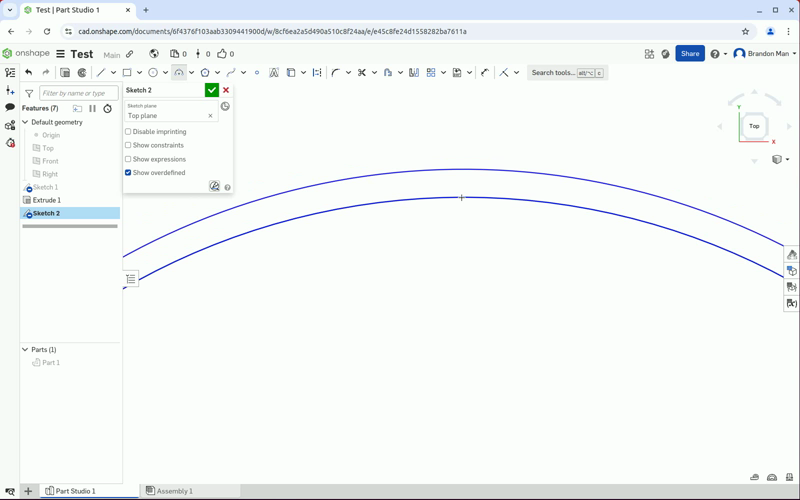
scroll(-6)
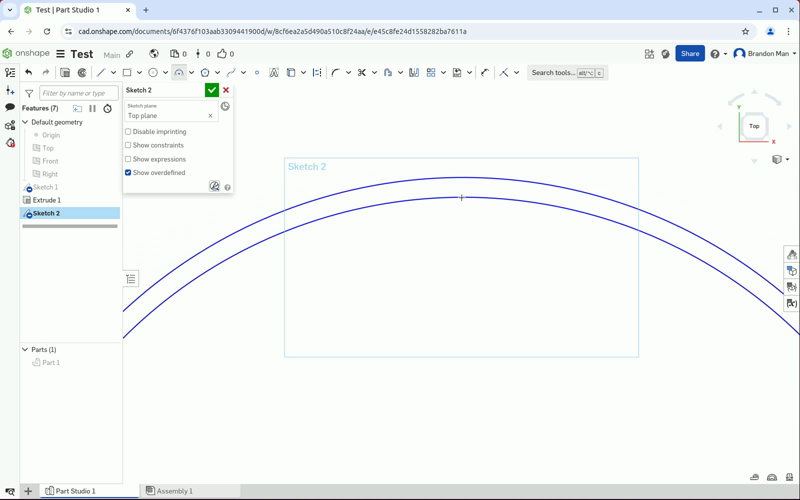
scroll(-6)
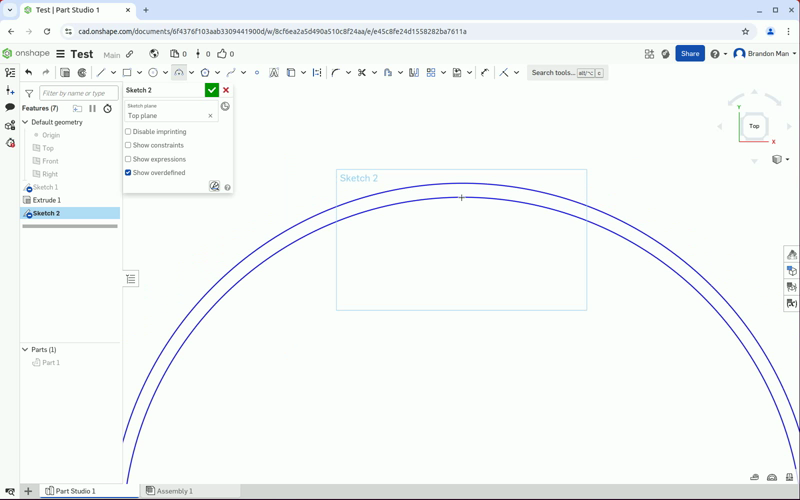
scroll(-6)
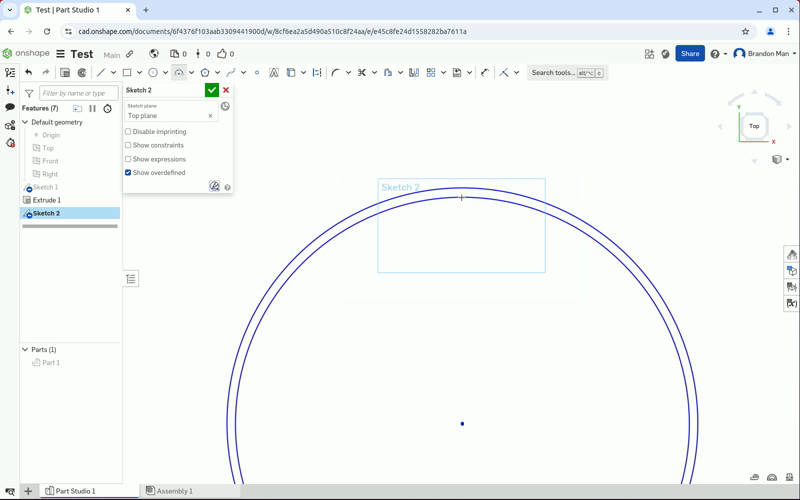
scroll(-6)
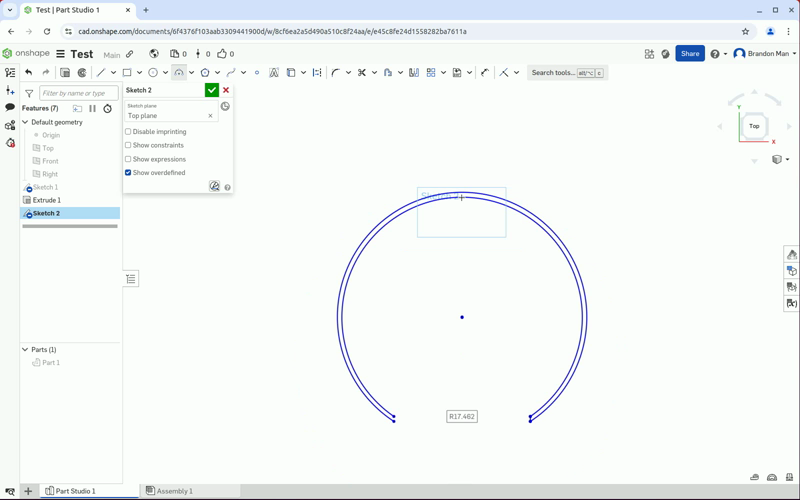
scroll(-6)
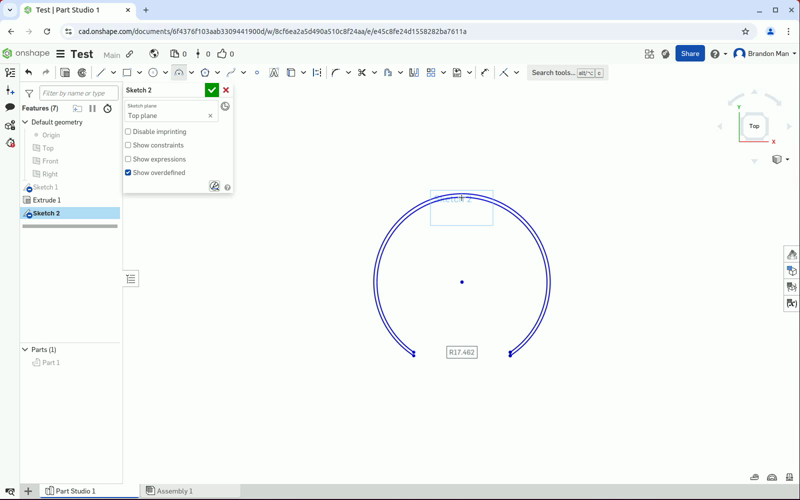
key_up(shift)
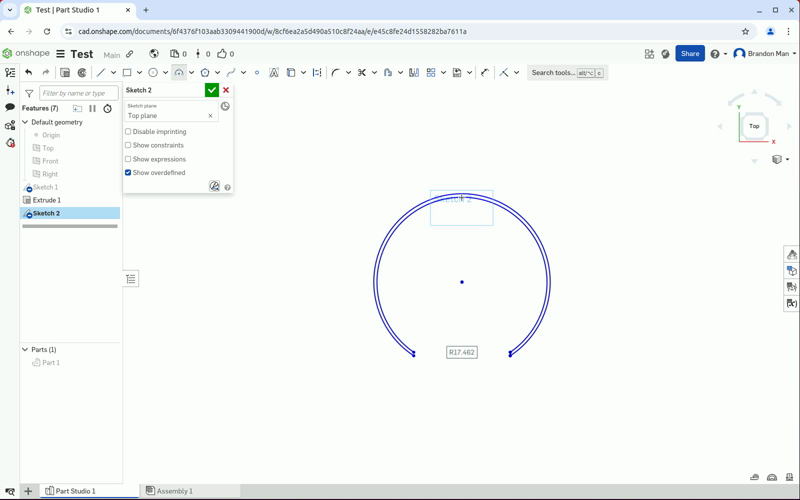
key(esc)
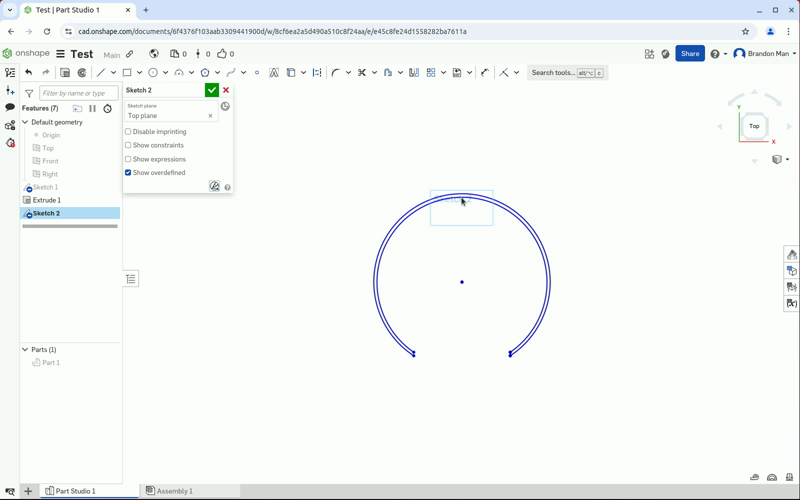
key(l)
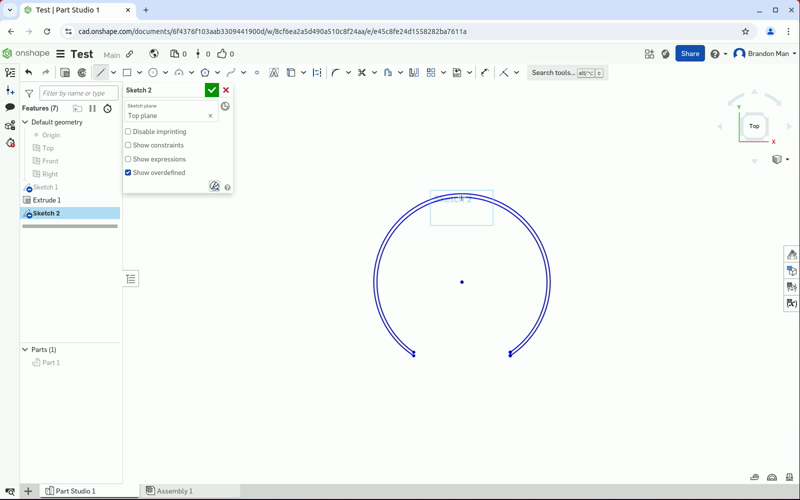
mouse_move(413, 352)
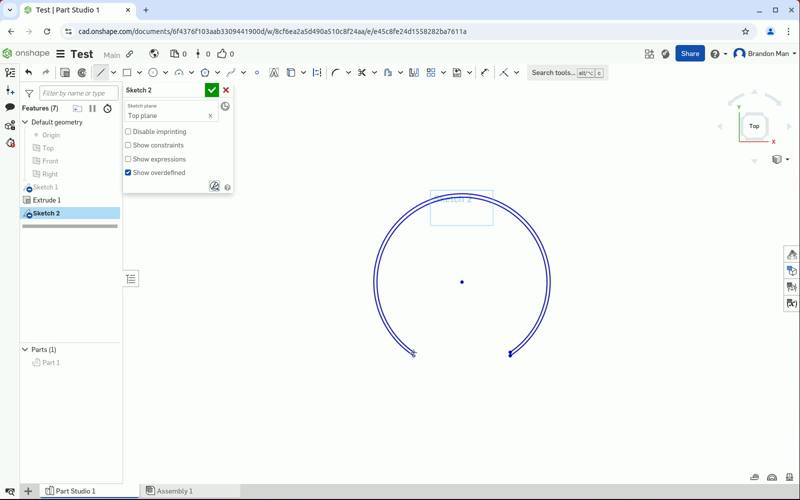
scroll(6)
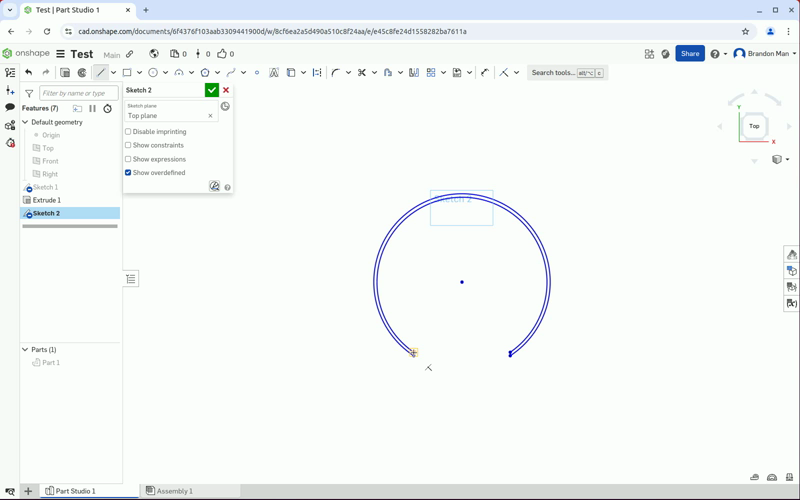
scroll(6)
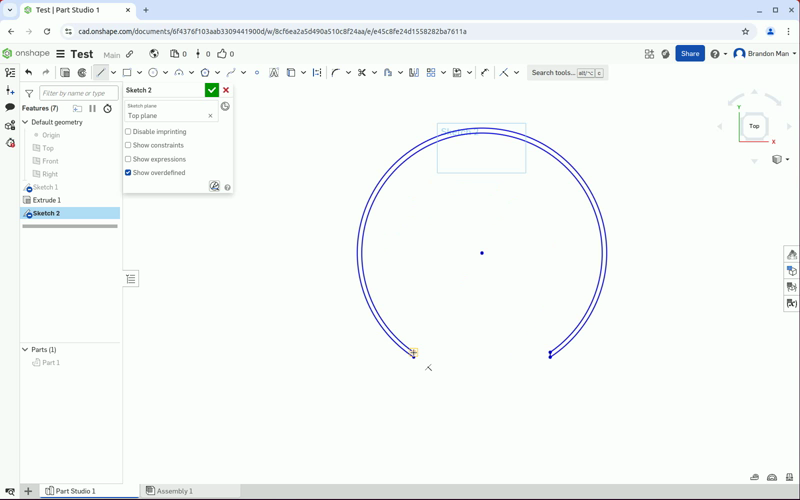
scroll(6)
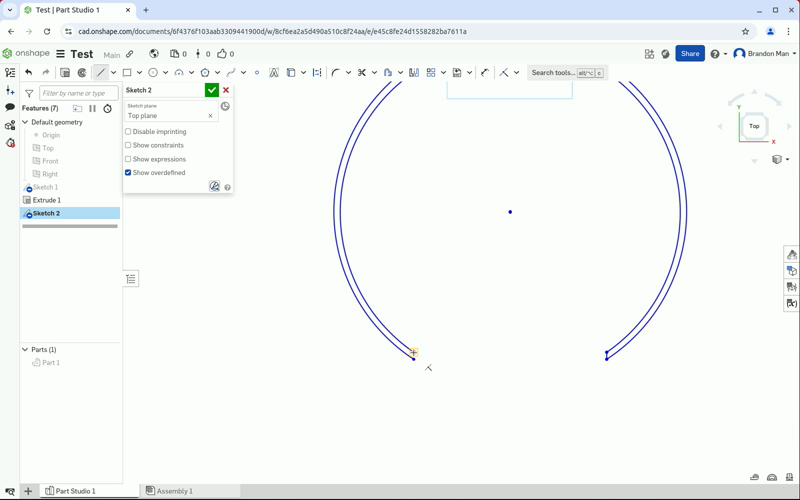
scroll(6)
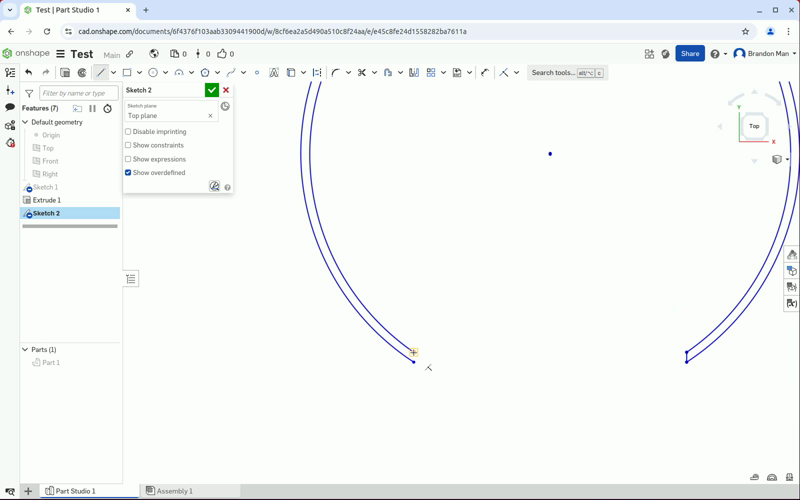
scroll(6)
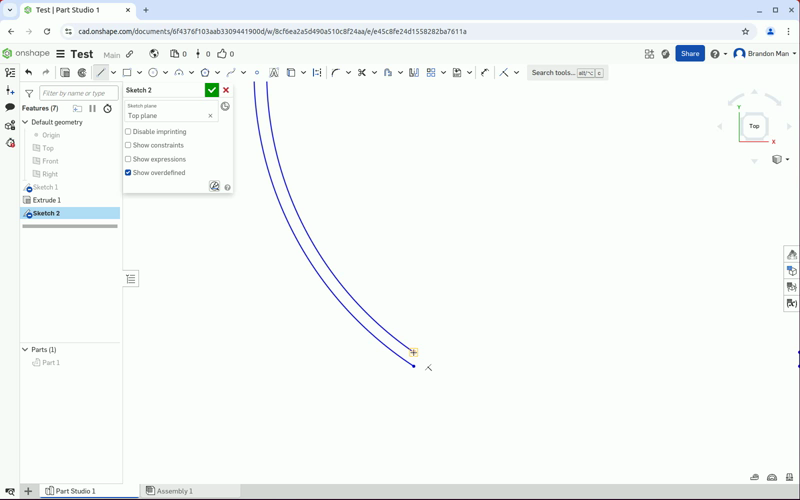
scroll(6)
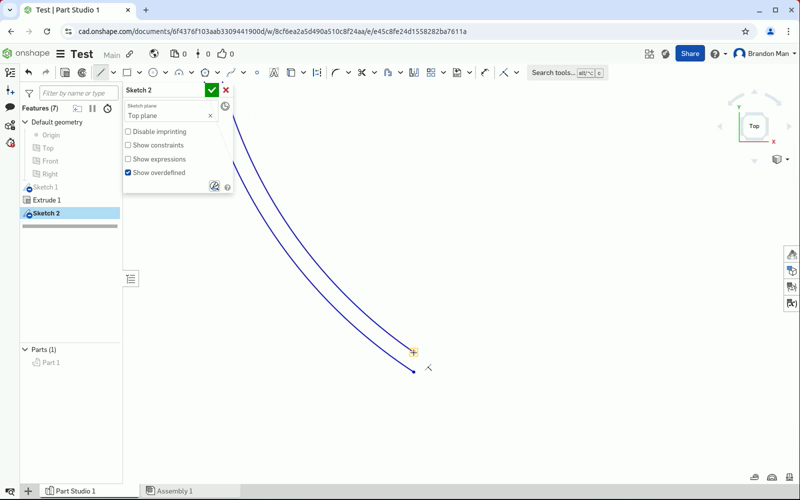
scroll(6)
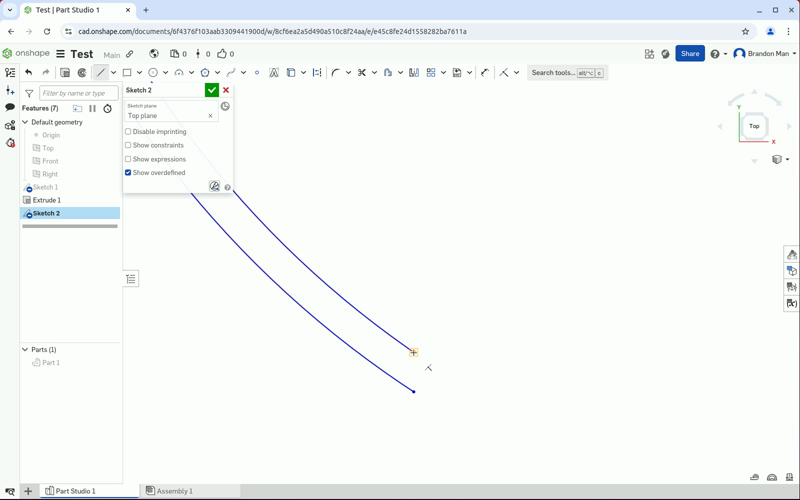
click(413, 352)
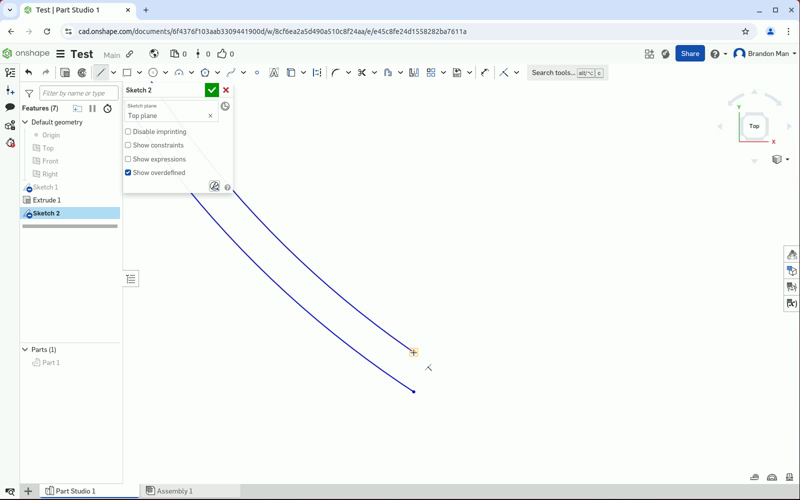
scroll(-6)
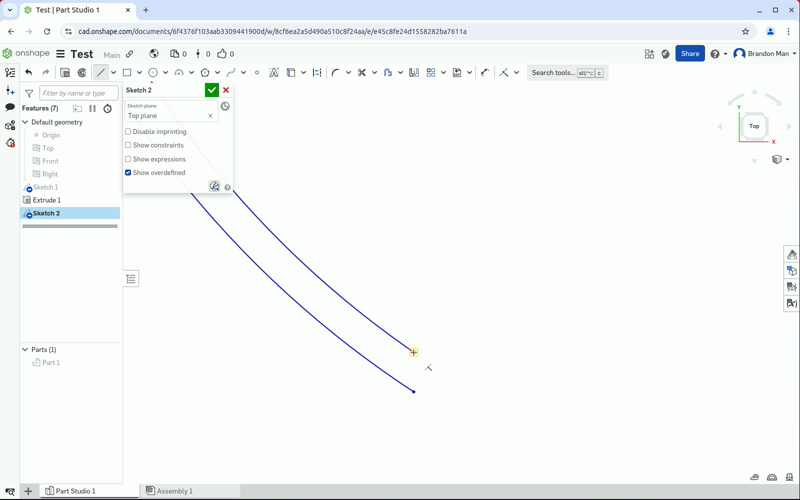
scroll(-6)
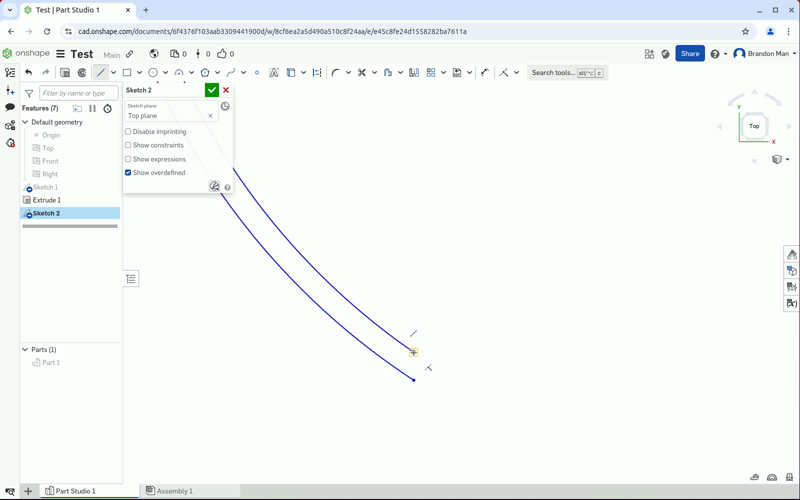
scroll(-6)
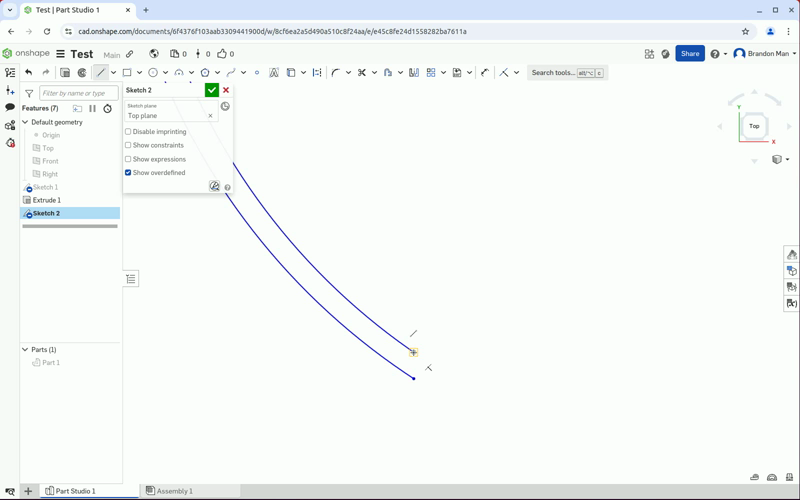
scroll(-6)
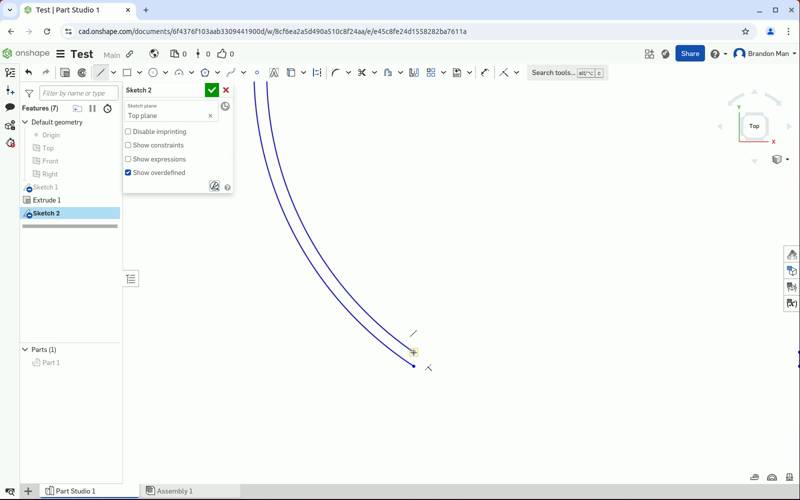
scroll(-6)
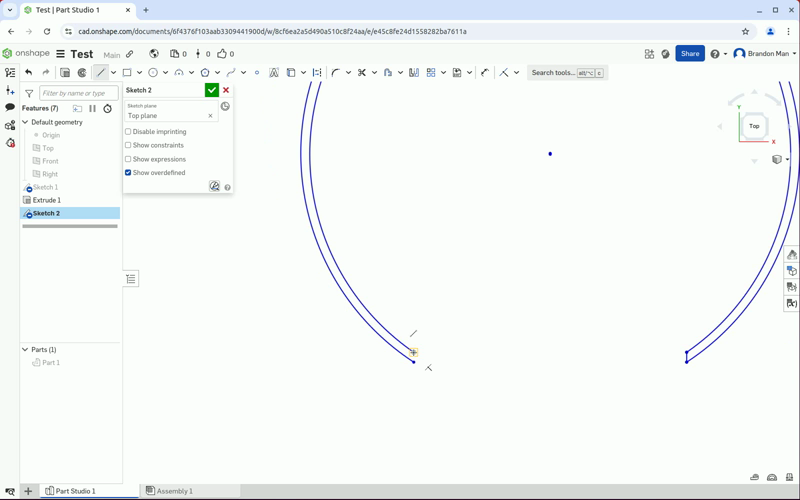
scroll(-6)
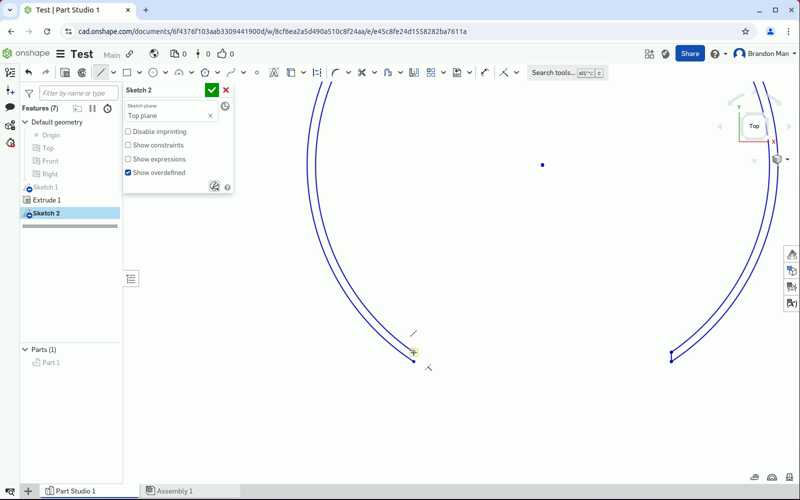
scroll(-6)
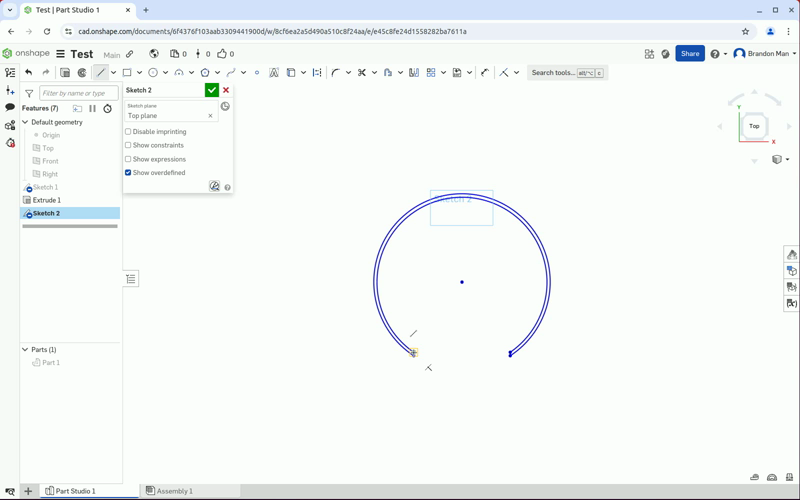
mouse_move(444, 352)
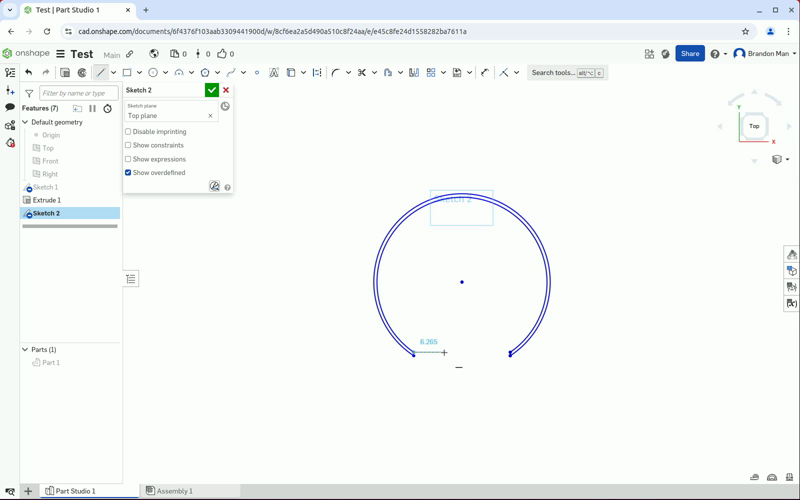
key_down(shift)
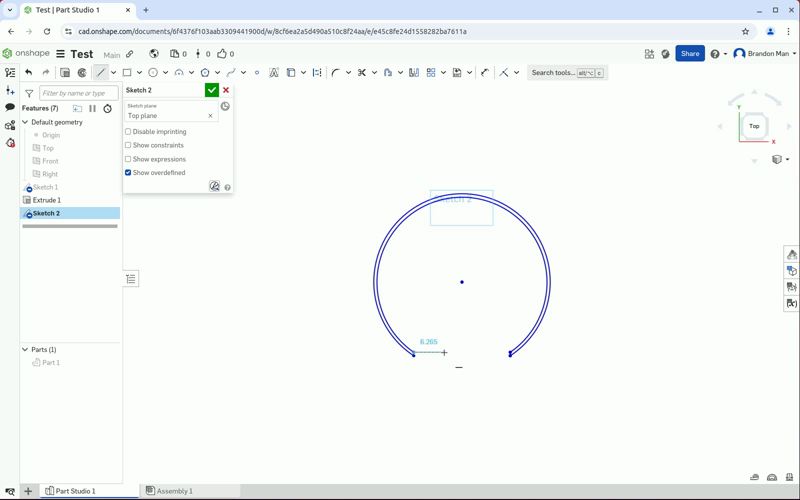
mouse_move(413, 355)
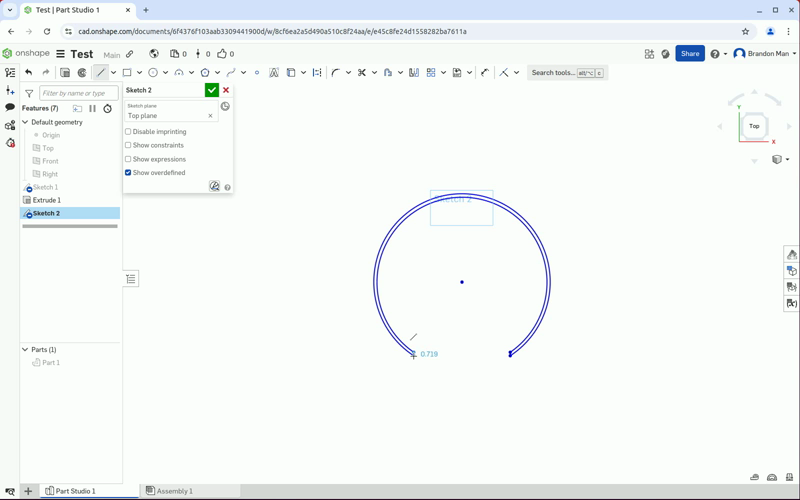
scroll(6)
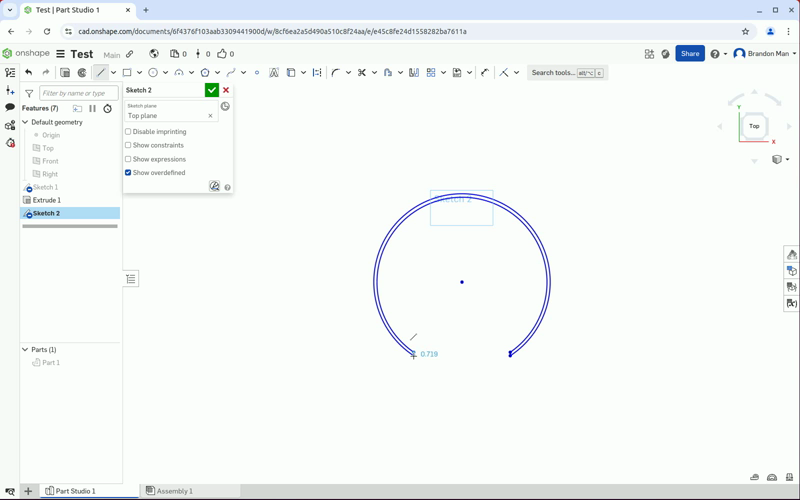
scroll(6)
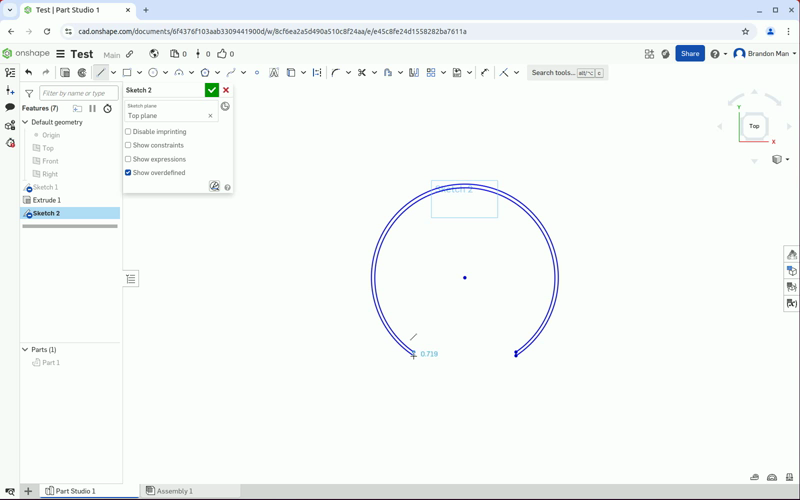
scroll(6)
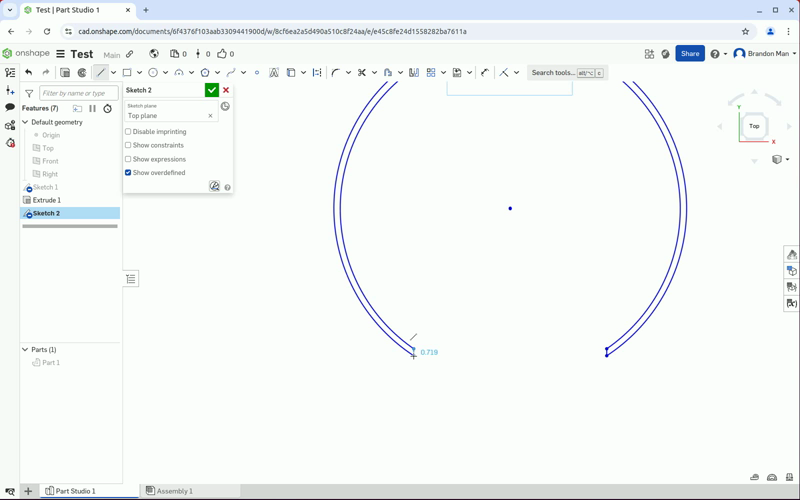
scroll(6)
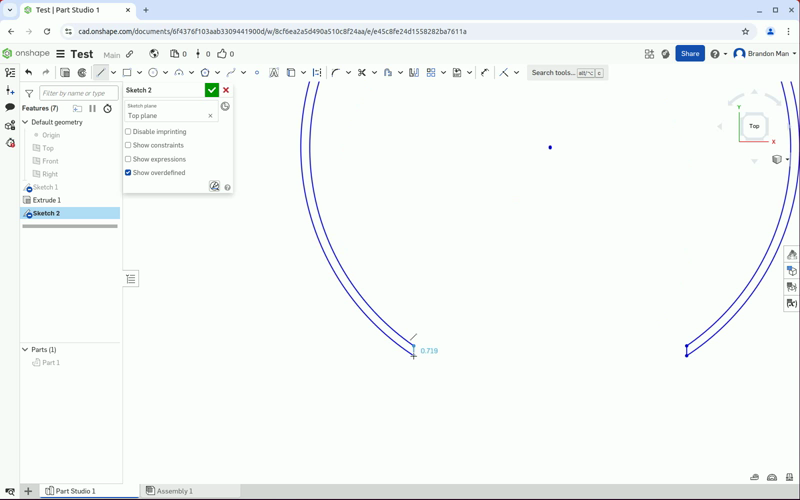
scroll(6)
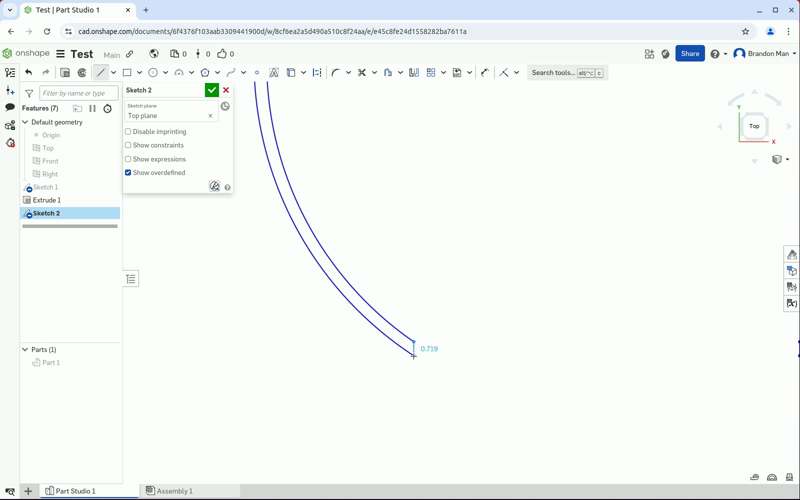
scroll(6)
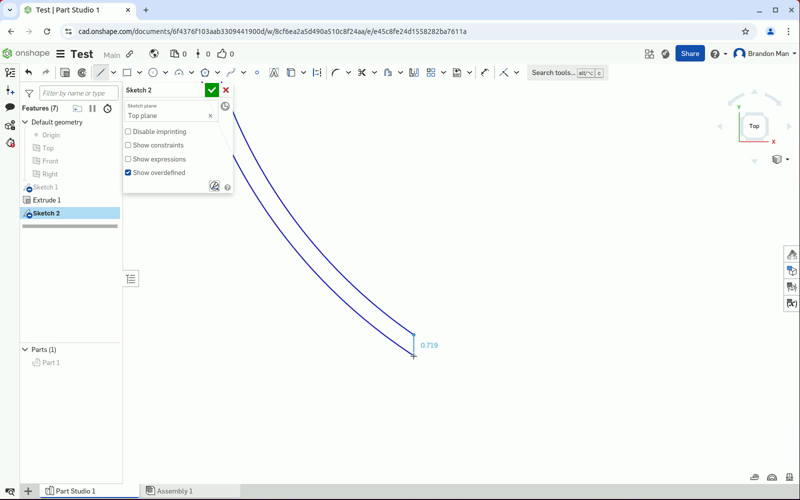
scroll(6)
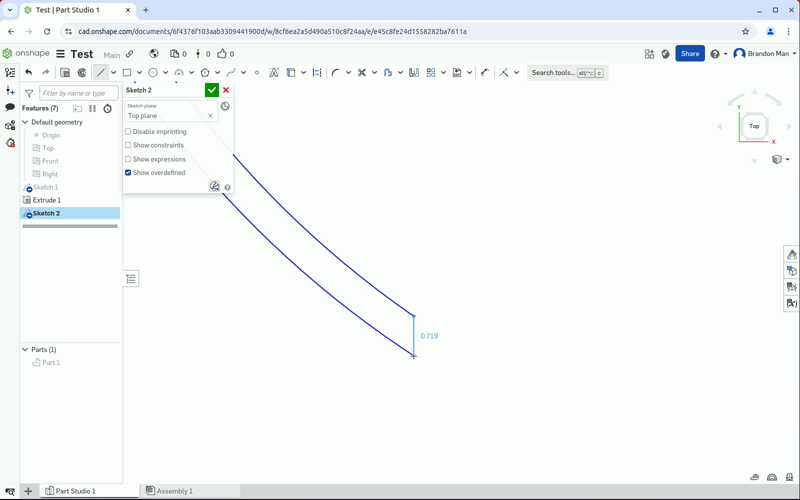
key_up(shift)
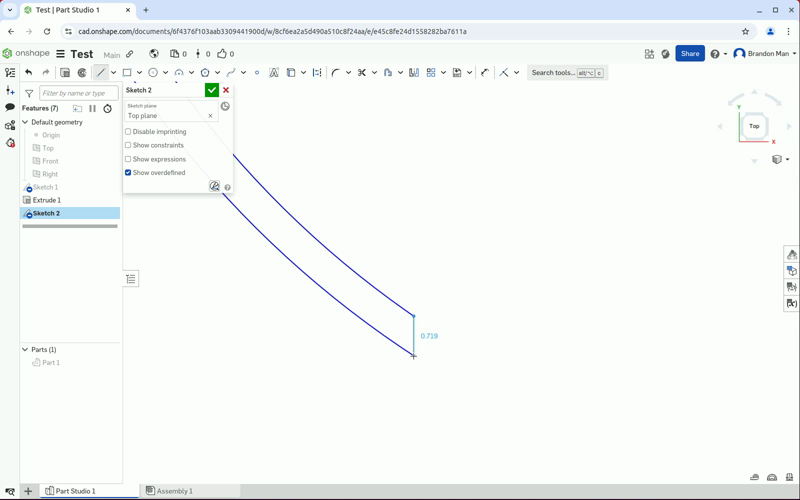
click(413, 355)
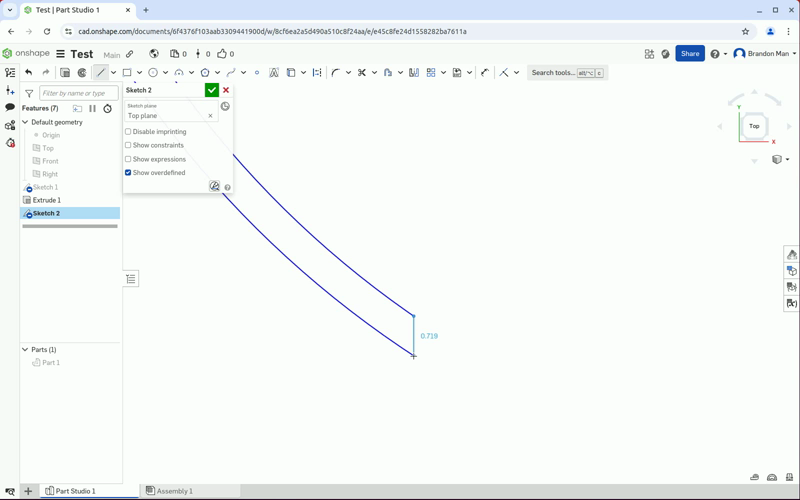
scroll(-6)
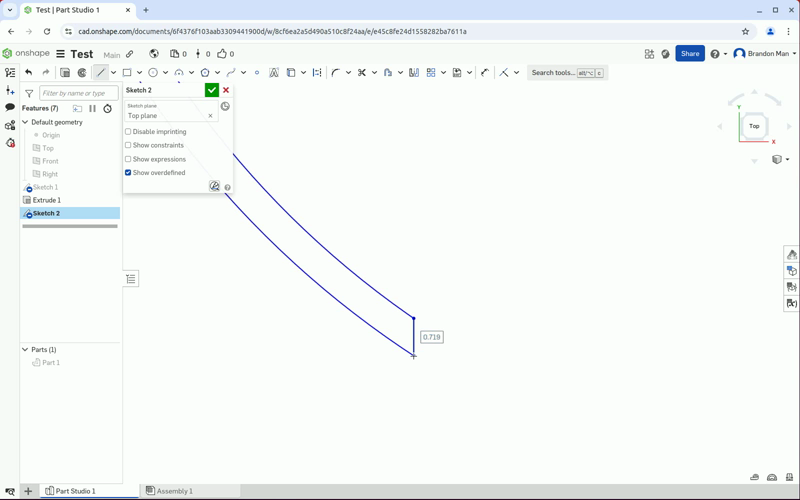
scroll(-6)
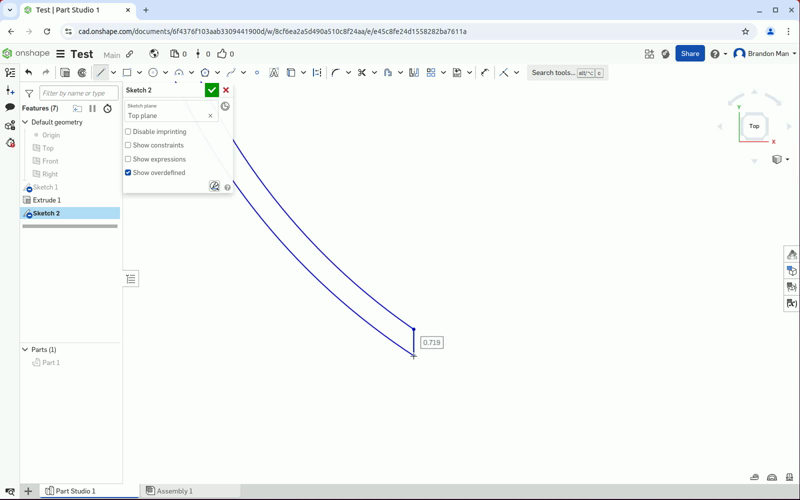
scroll(-6)
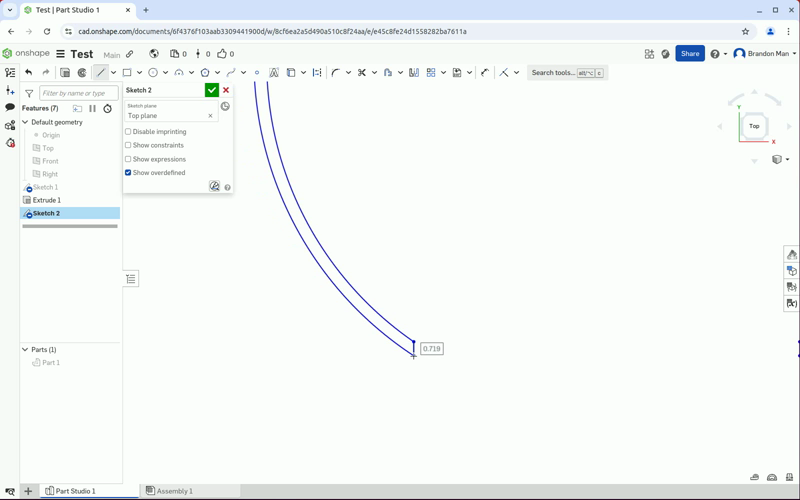
scroll(-6)
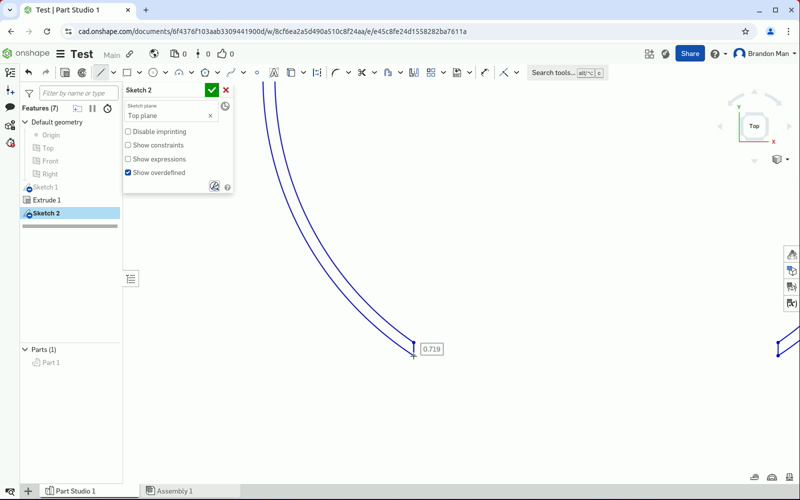
scroll(-6)
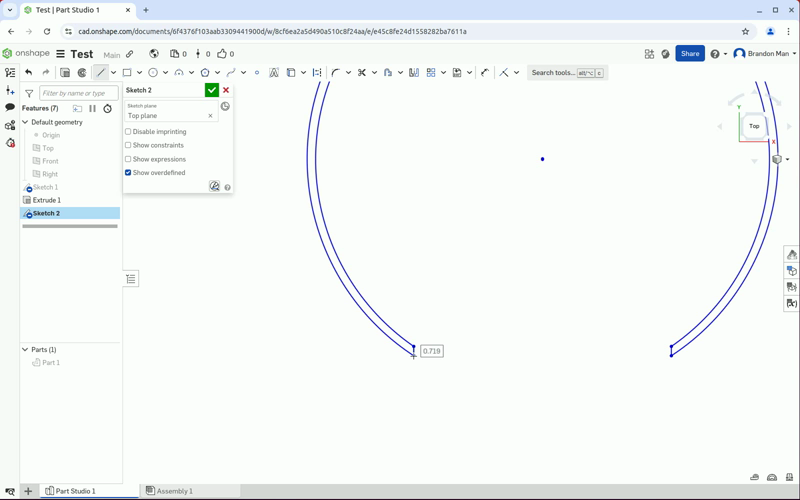
scroll(-6)
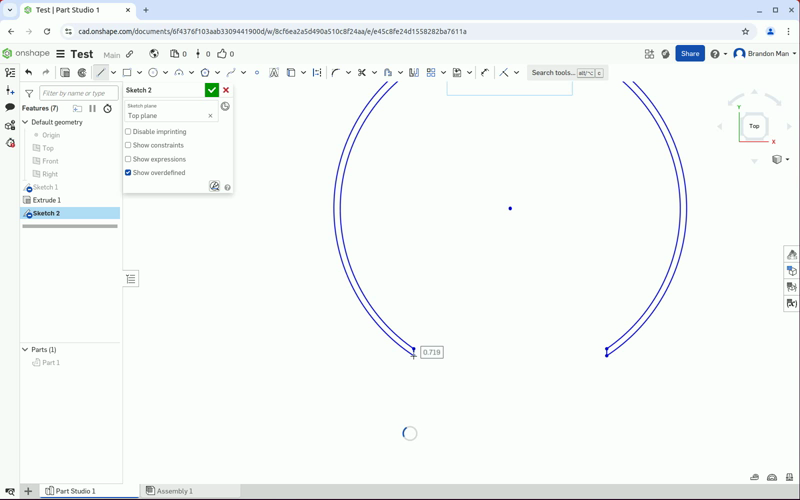
scroll(-6)
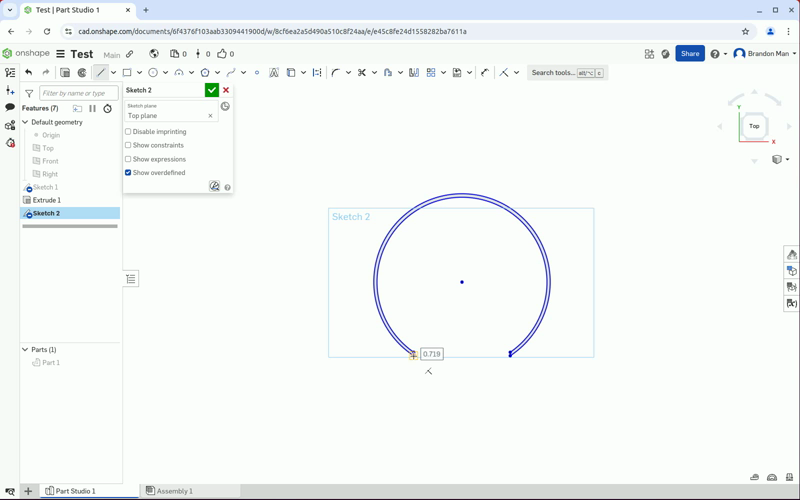
key(esc)
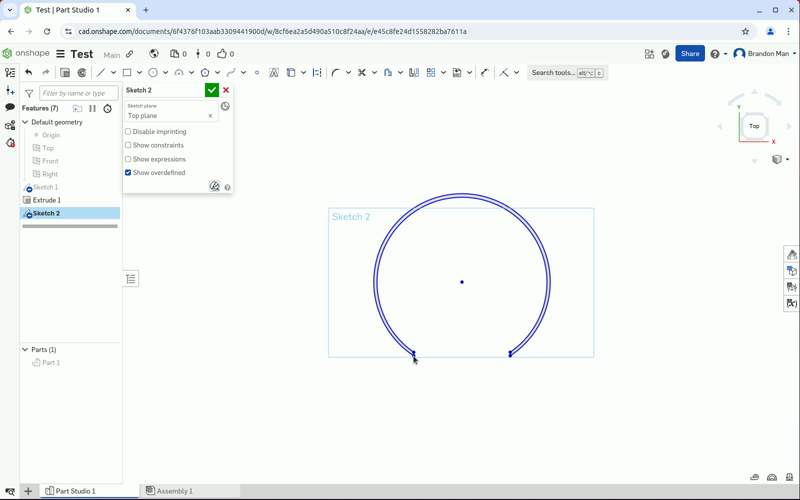
mouse_move(454, 195)
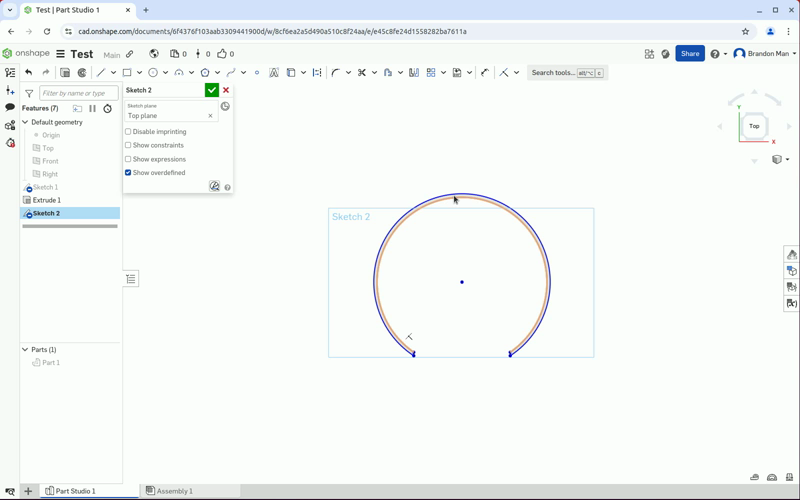
scroll(6)
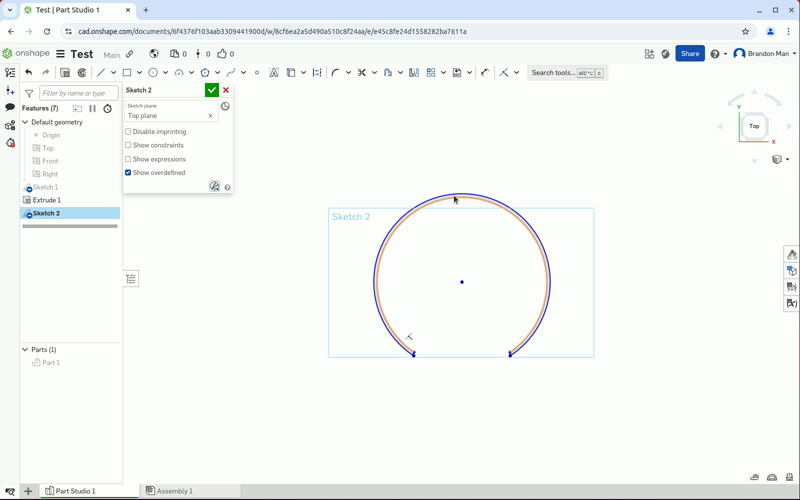
scroll(6)
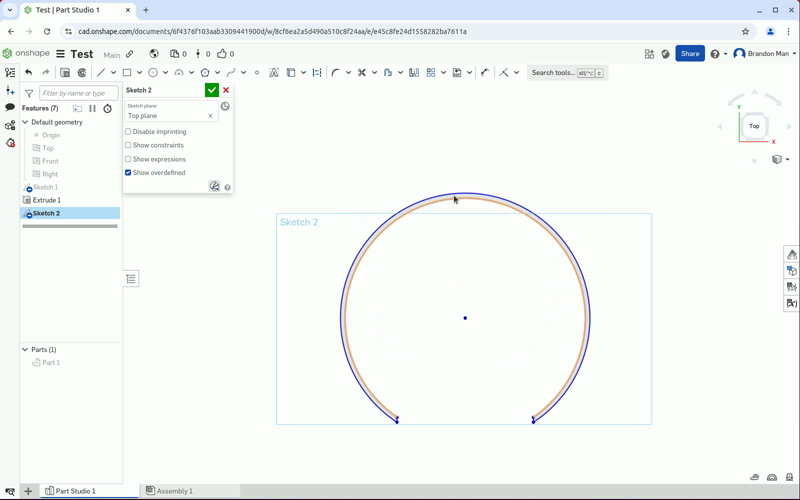
scroll(6)
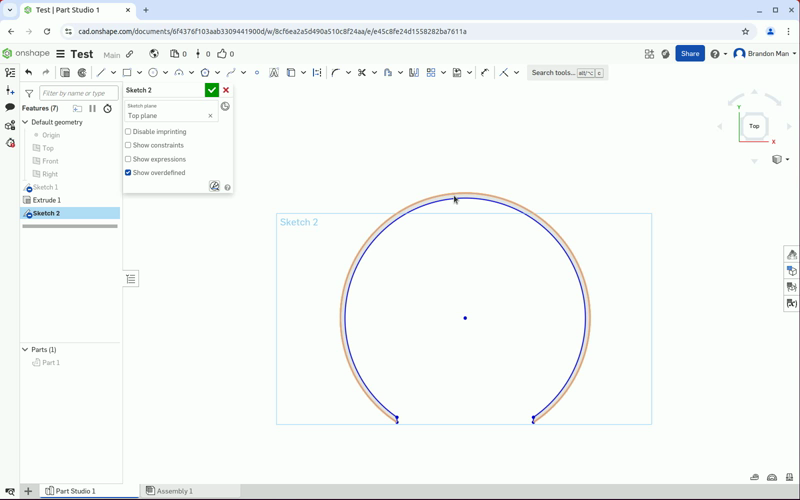
scroll(6)
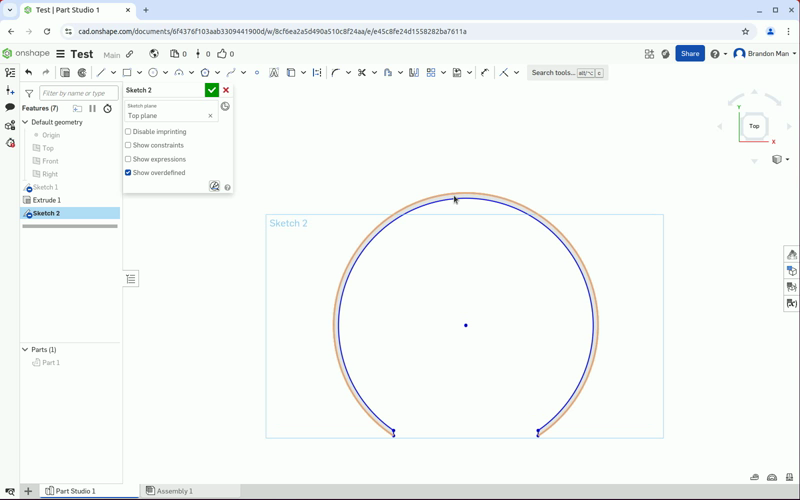
scroll(6)
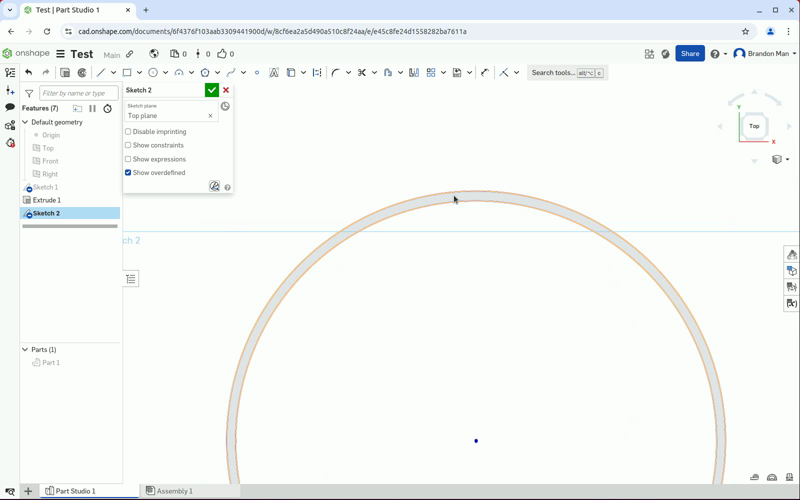
scroll(6)
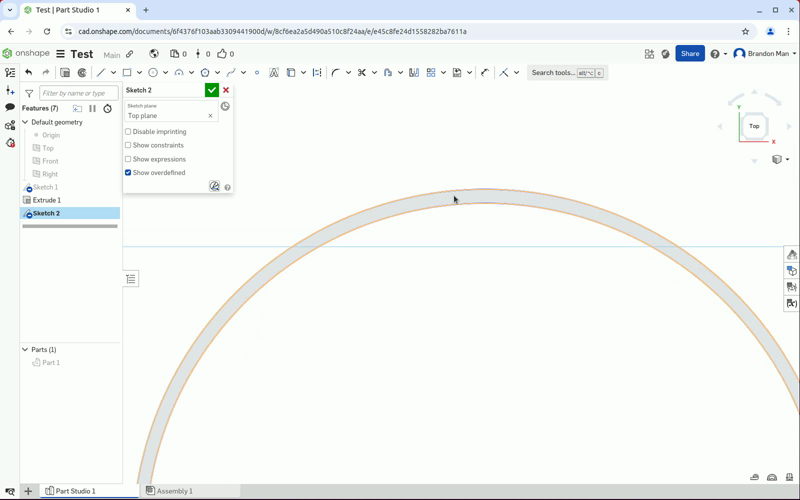
scroll(6)
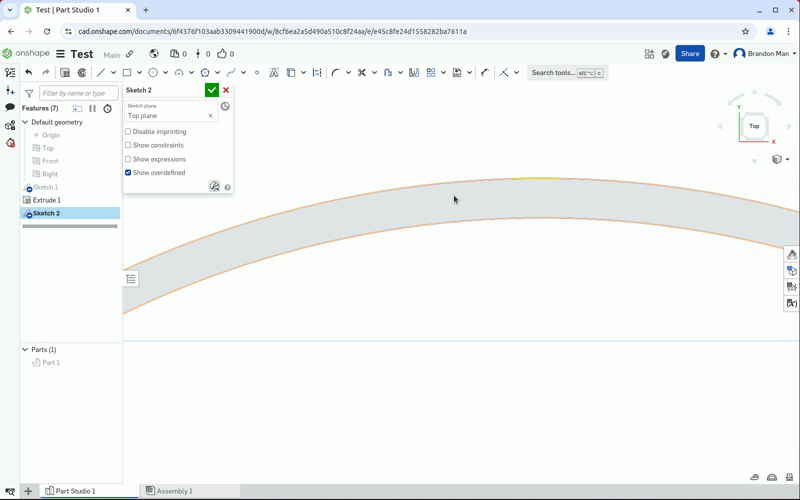
click(454, 195)
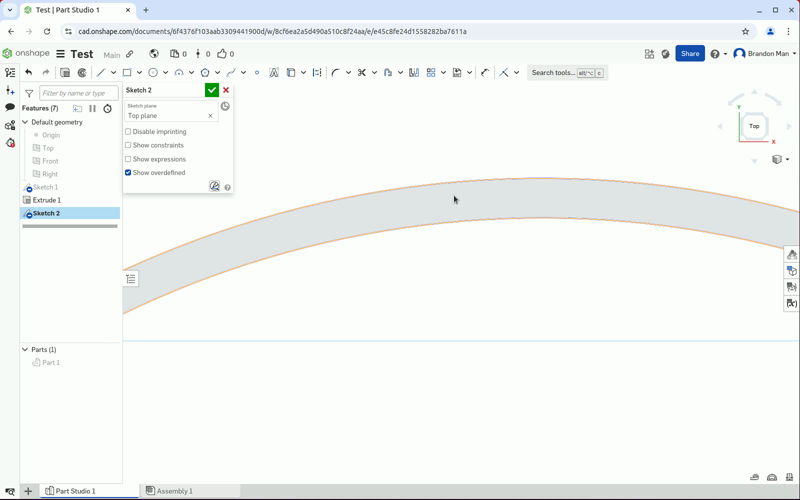
scroll(-6)
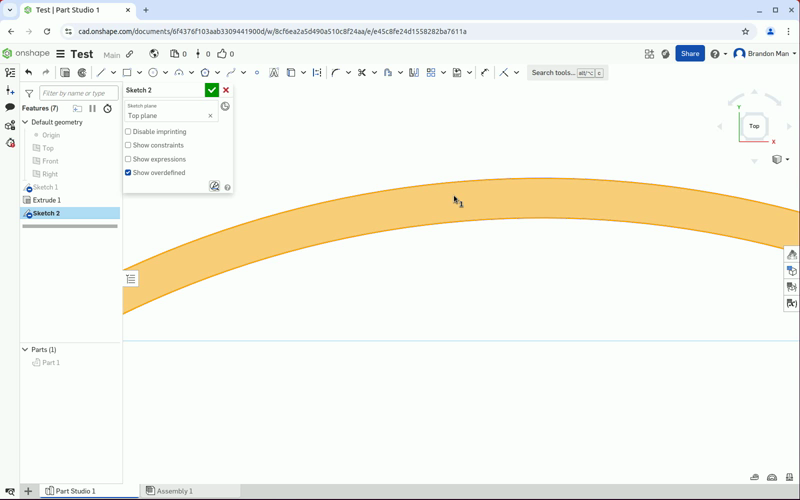
scroll(-6)
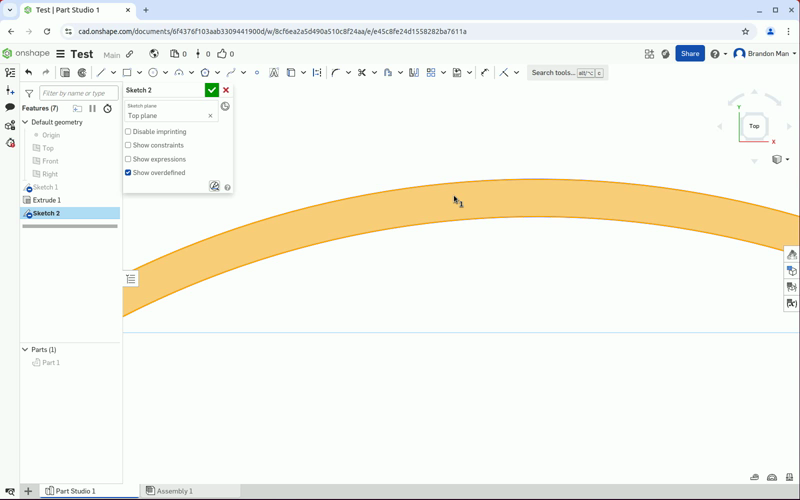
scroll(-6)
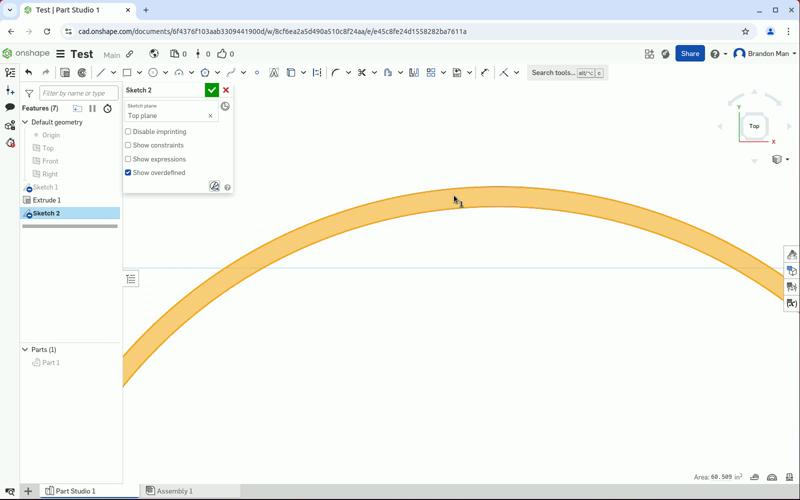
scroll(-6)
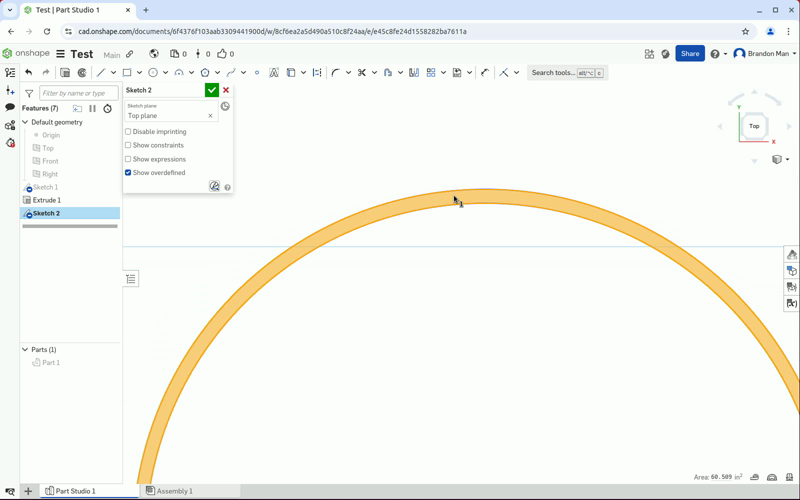
scroll(-6)
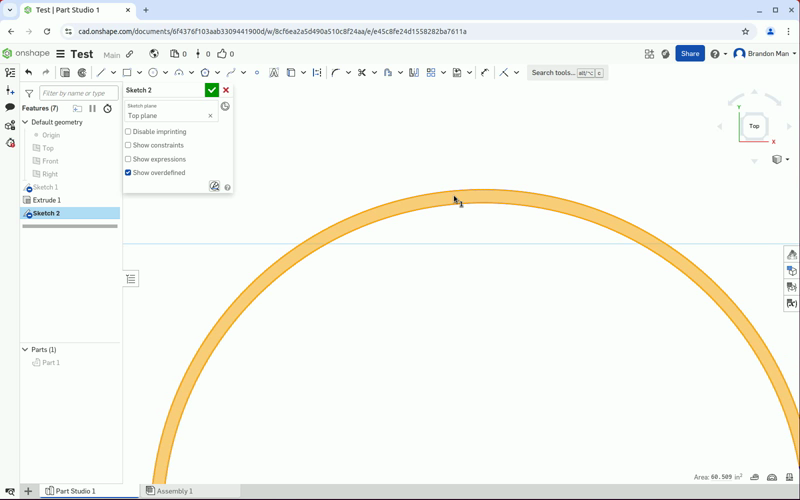
scroll(-6)
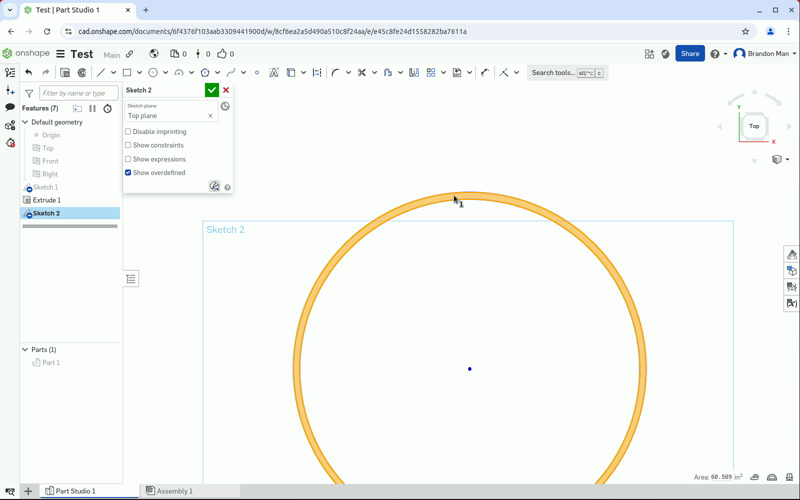
scroll(-6)
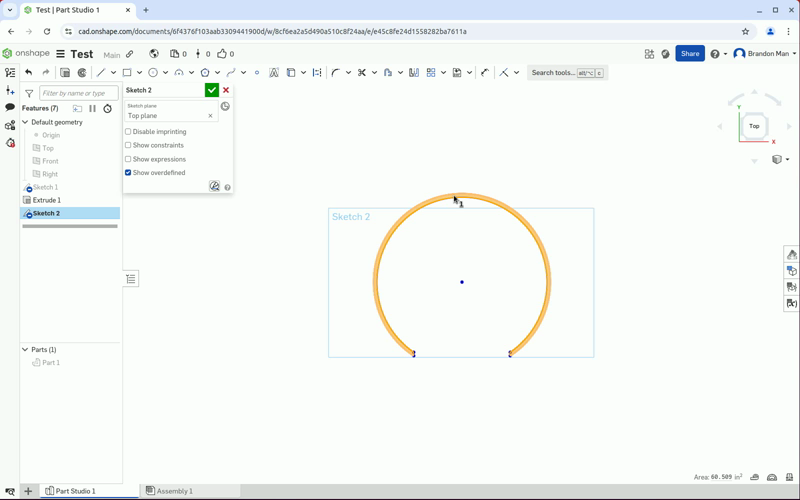
mouse_move(73, 352)
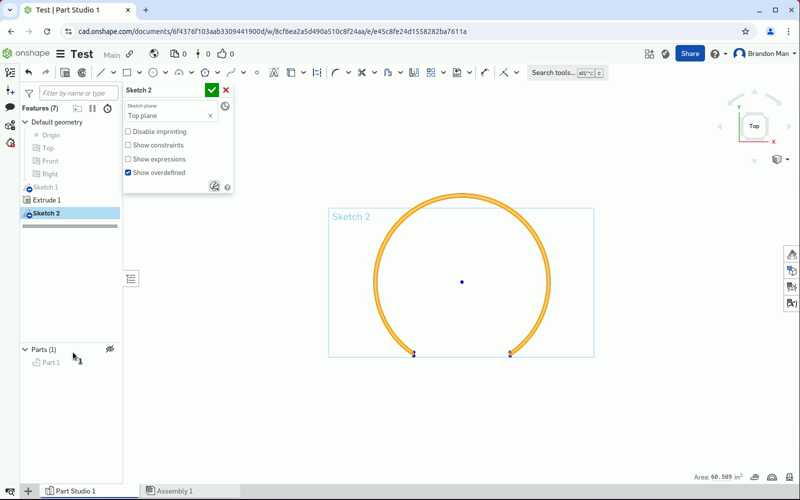
key(shift+y)
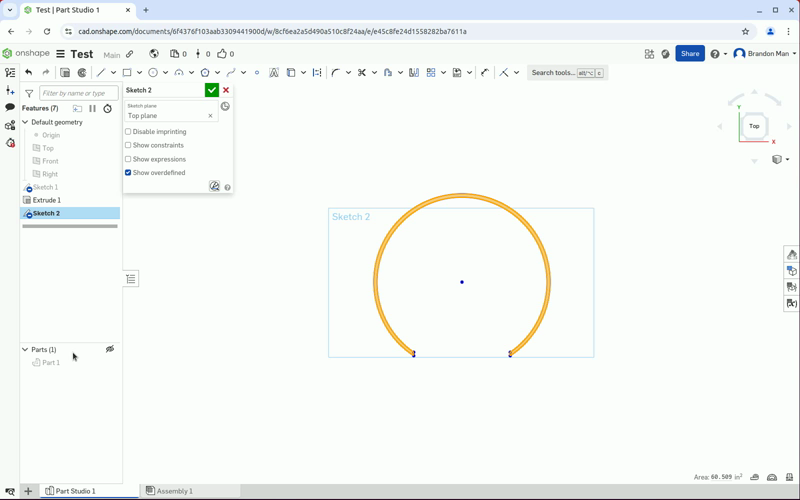
key(shift+e)
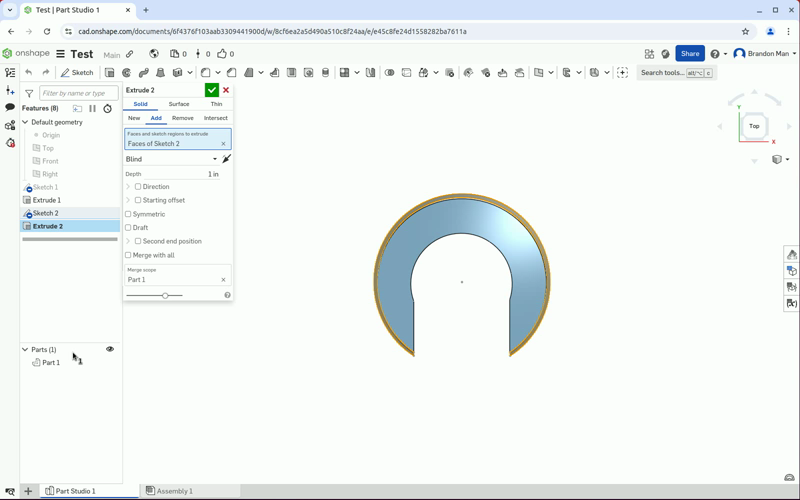
mouse_move(143, 106)
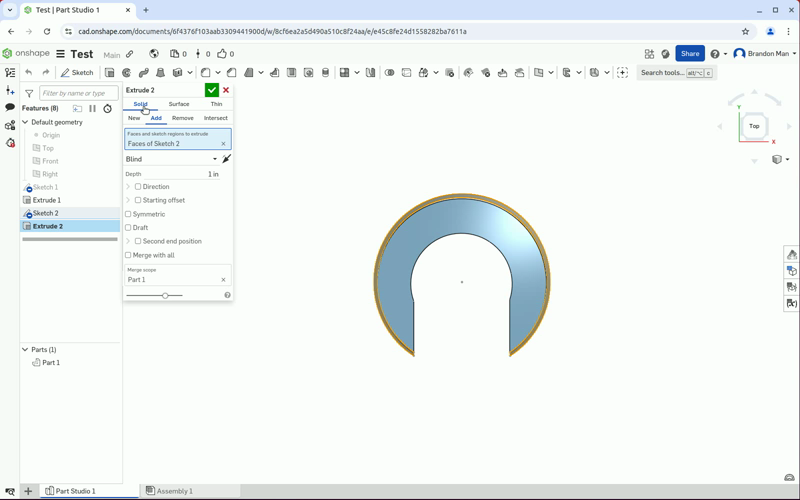
click(143, 106)
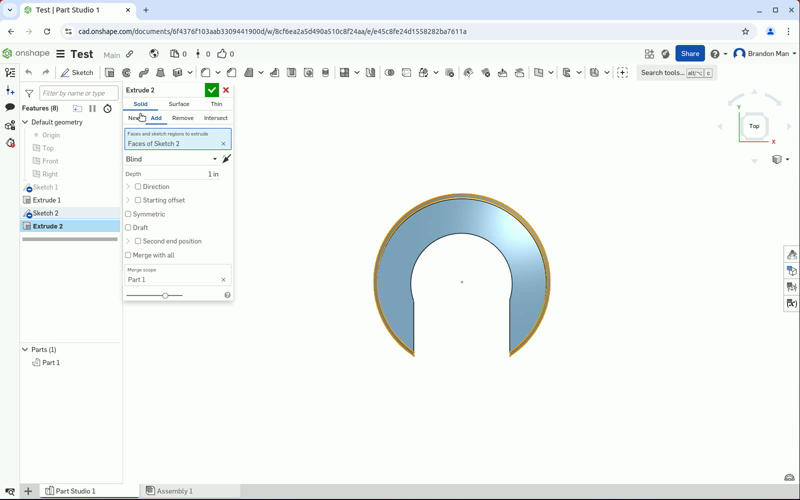
mouse_move(137, 120)
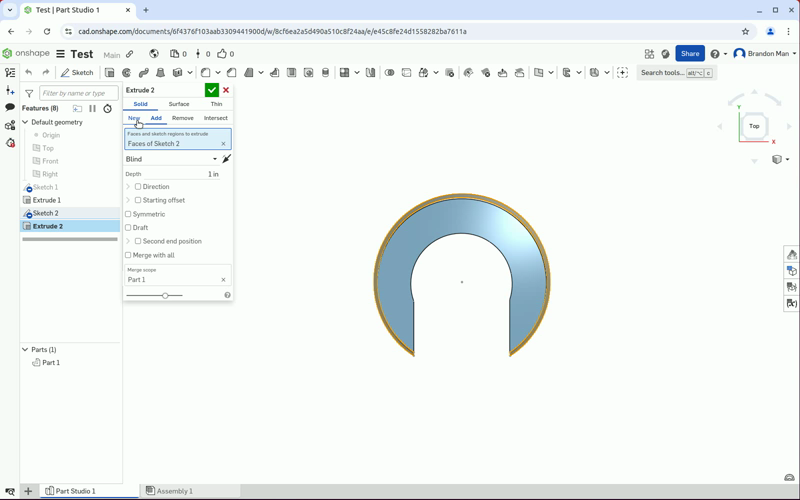
click(137, 120)
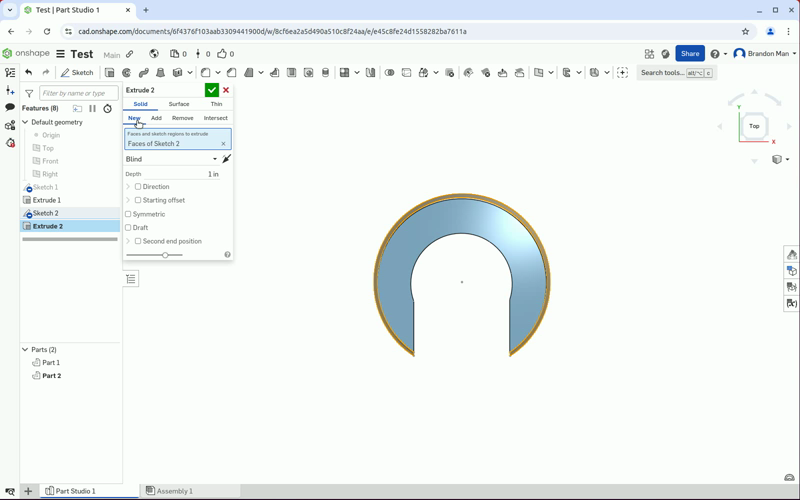
key(tab, 4)
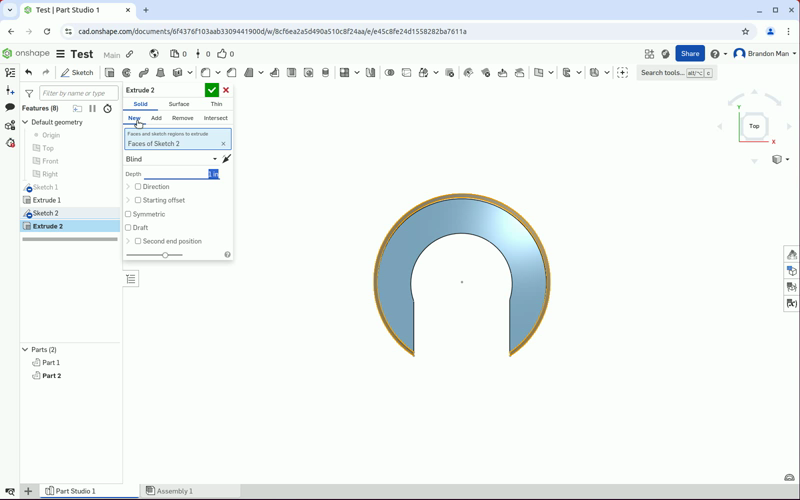
text(1.204)
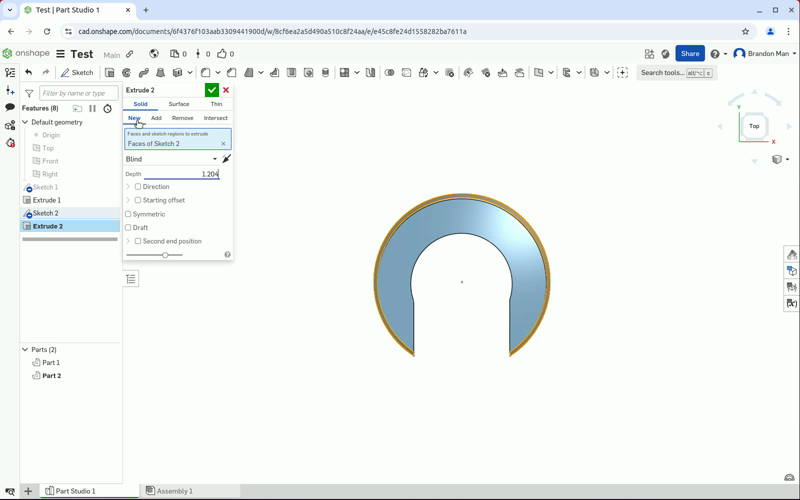
key(enter)
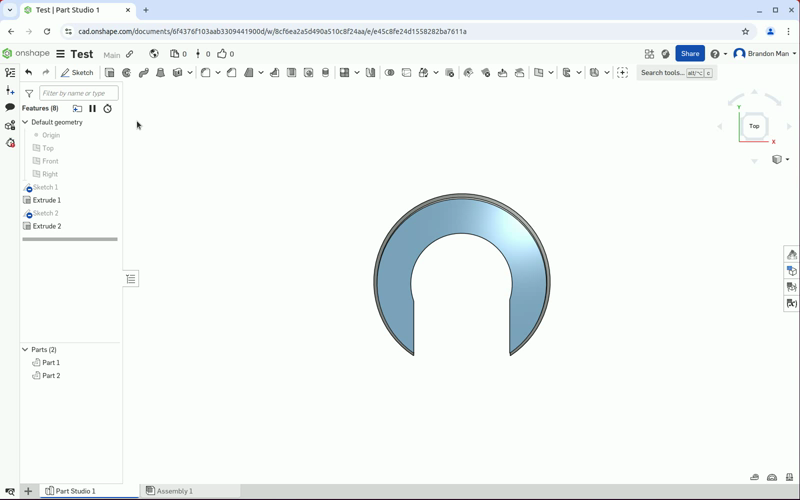
key(shift+h)
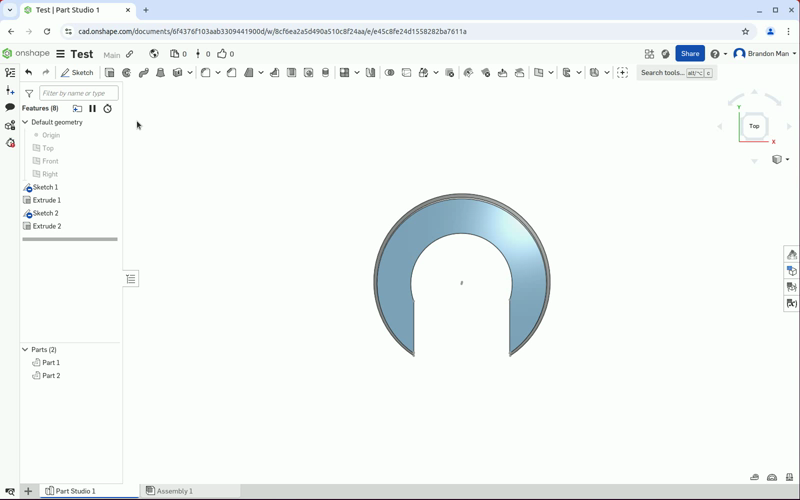
key(shift+h)
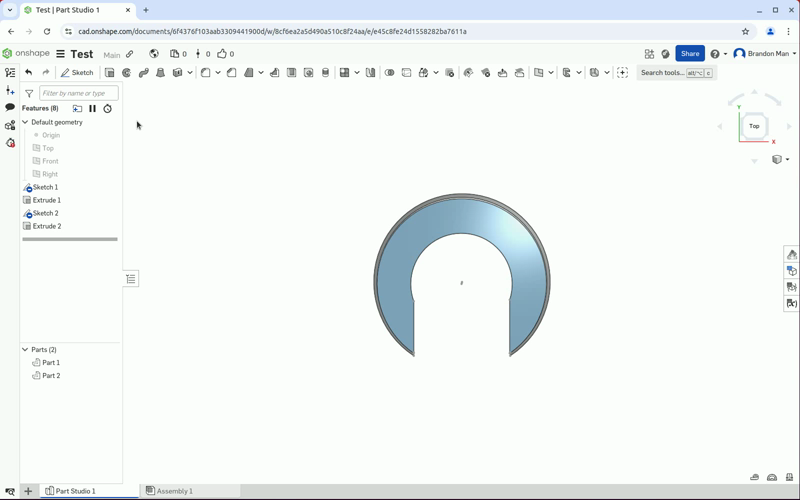
key(shift+7)
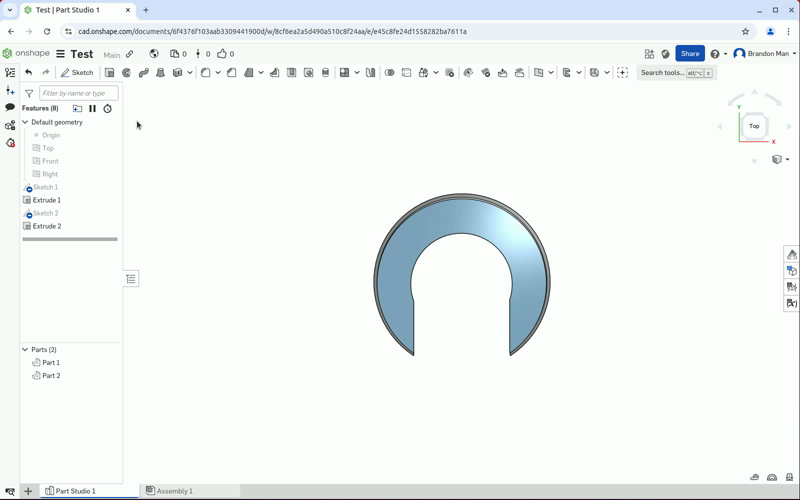
key(up, 3)
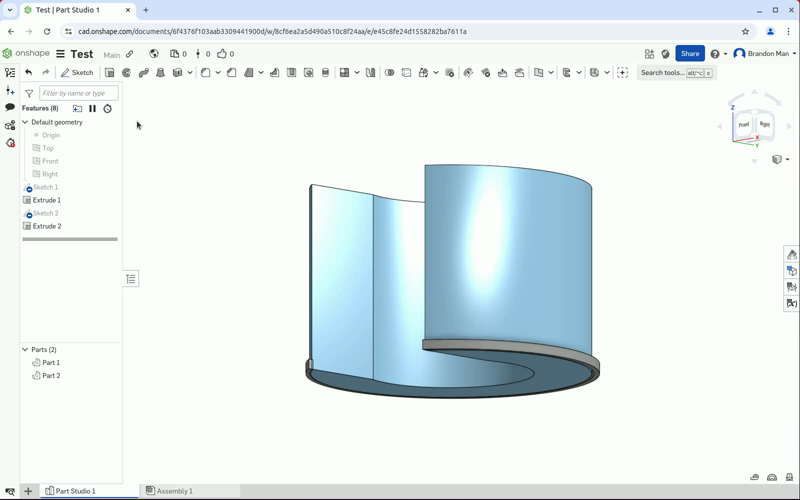
key(left, 3)
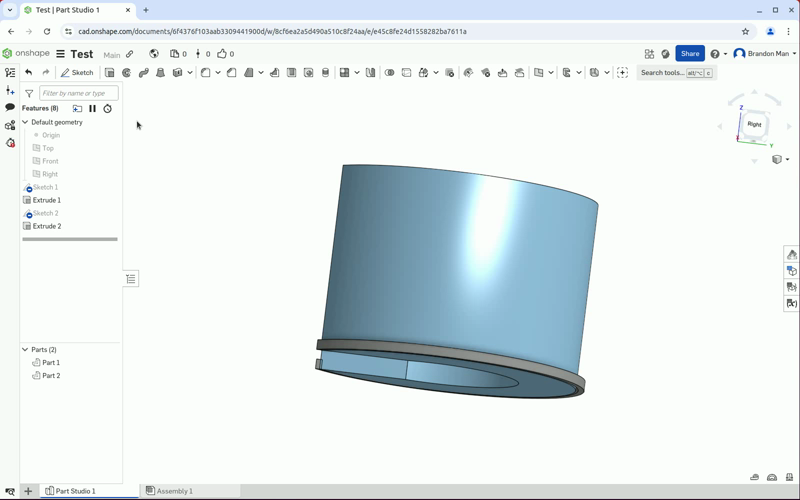
key(right, 3)
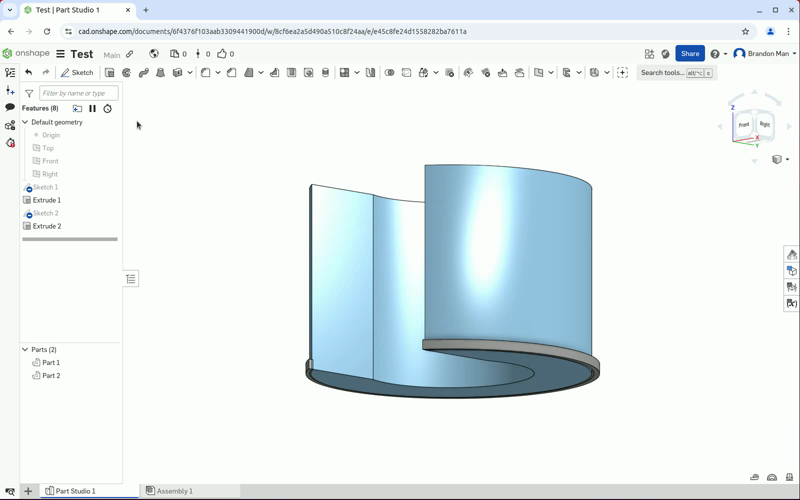
key(down, 3)
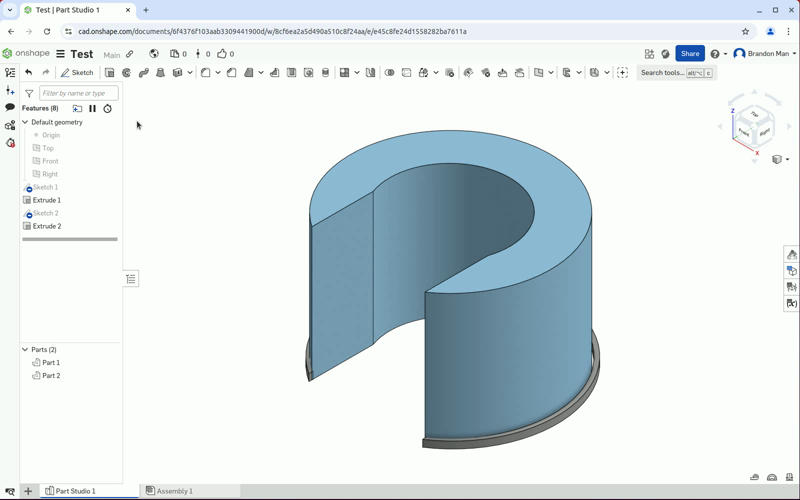
mouse_move(73, 189)
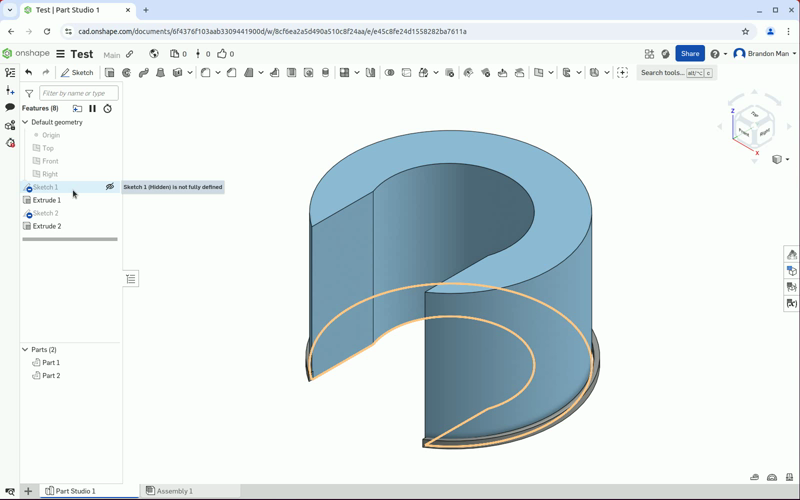
click(73, 189)